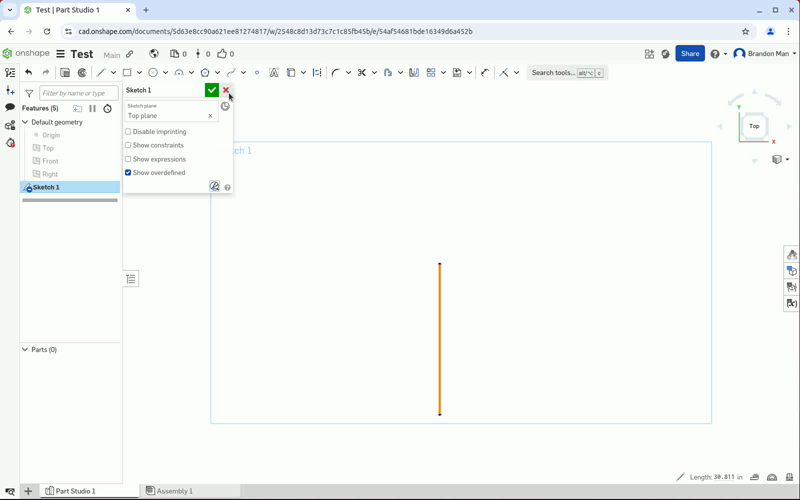
key(shift+h)
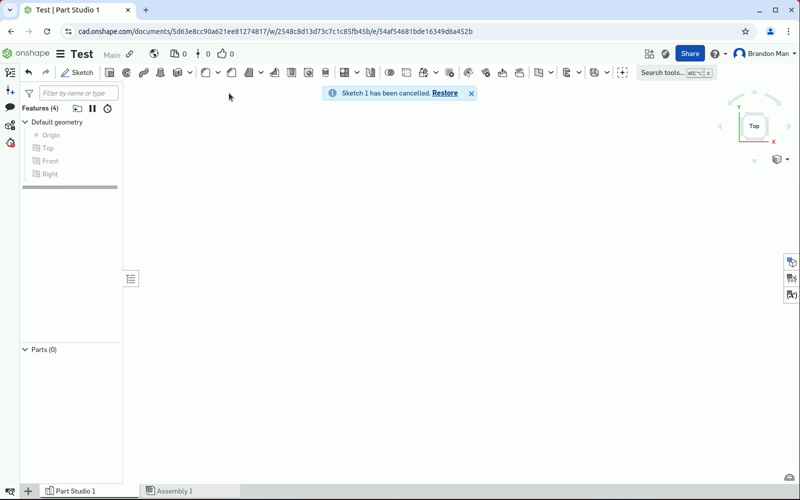
mouse_move(73, 352)
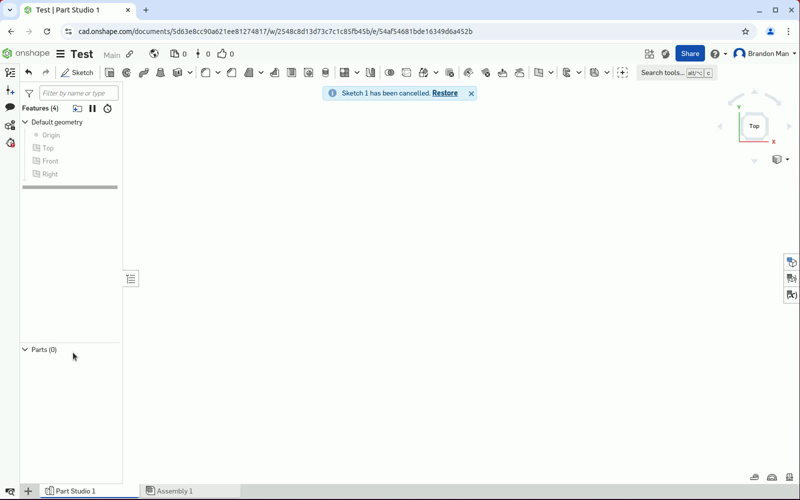
key(y)
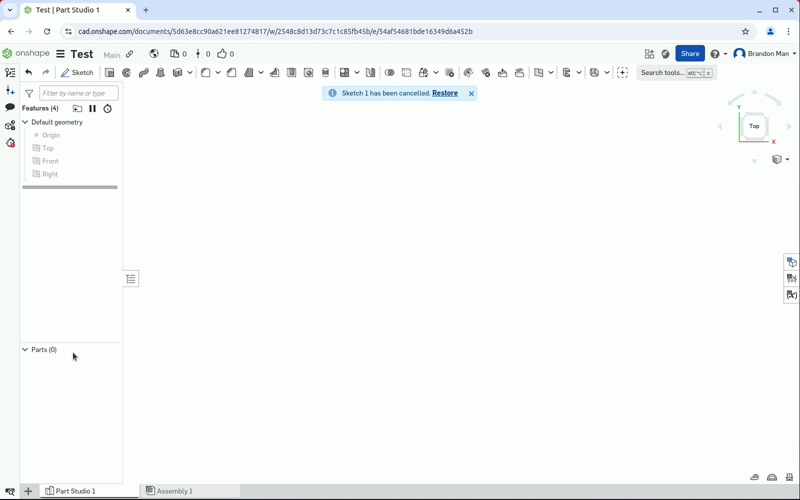
key(shift+p)
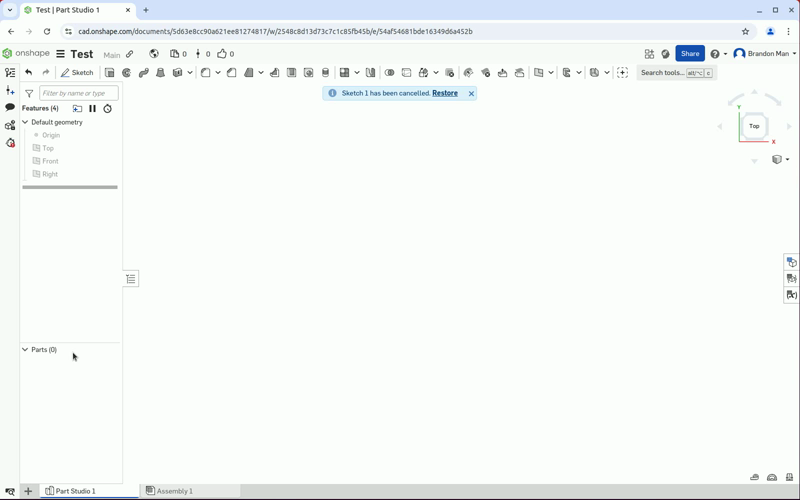
key(space)
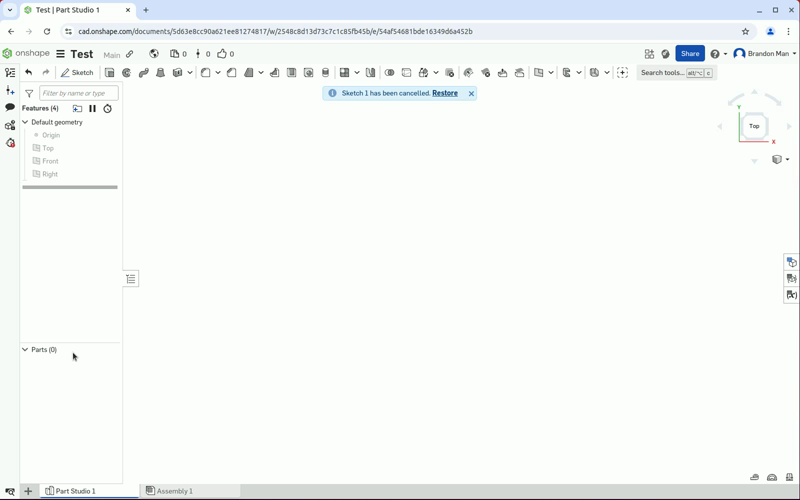
key_down(shift)
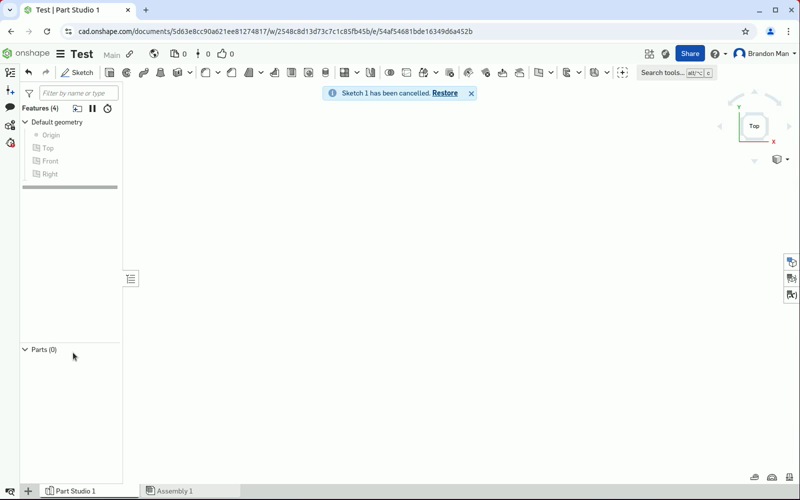
key(up)
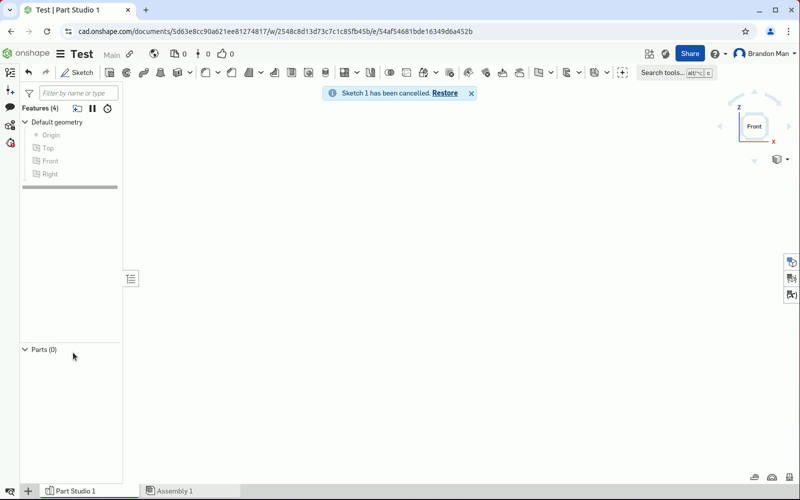
key_up(shift)
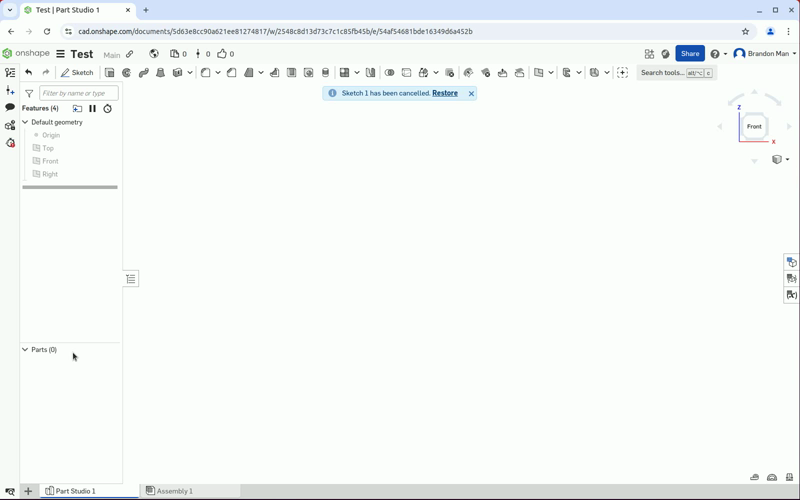
mouse_move(73, 352)
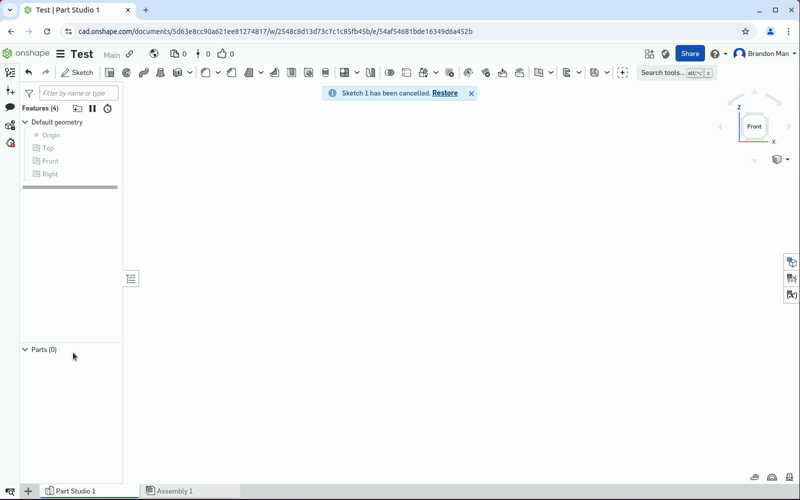
key(shift+y)
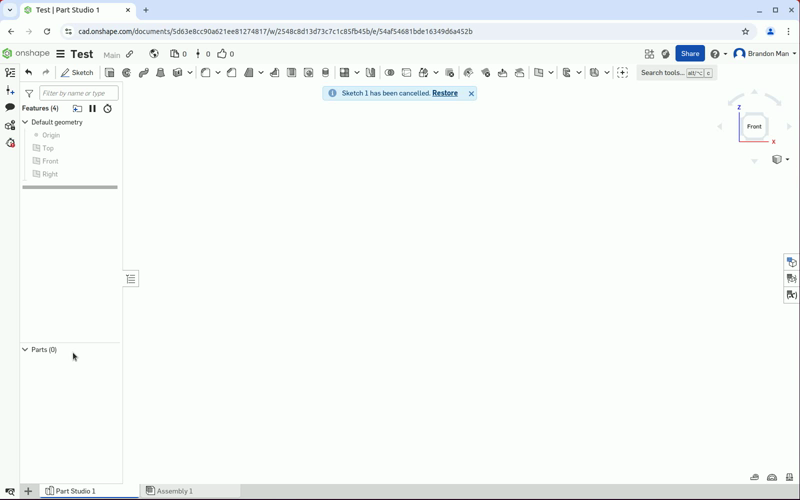
key(shift+s)
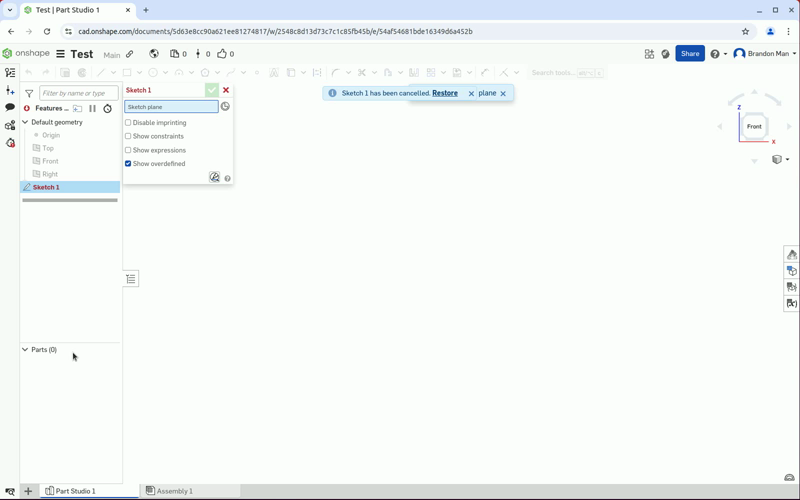
mouse_move(73, 163)
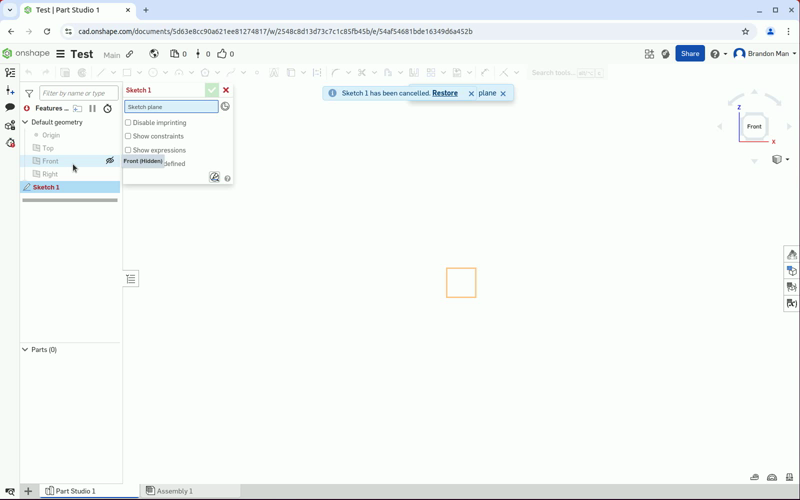
click(73, 163)
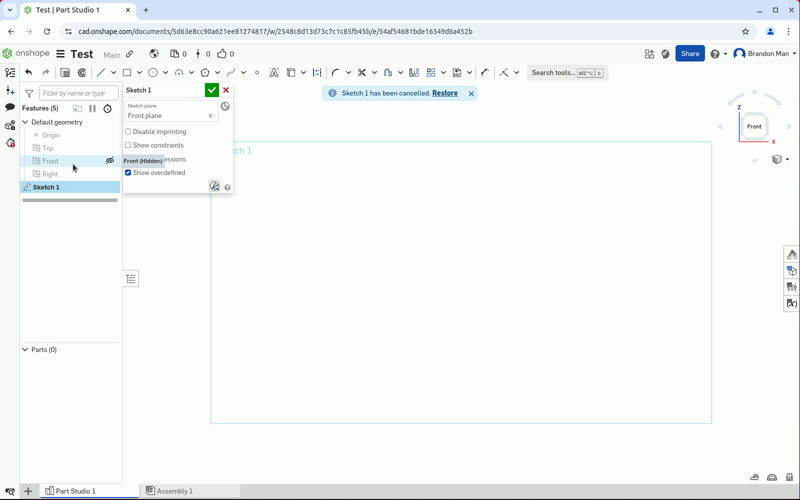
mouse_move(73, 352)
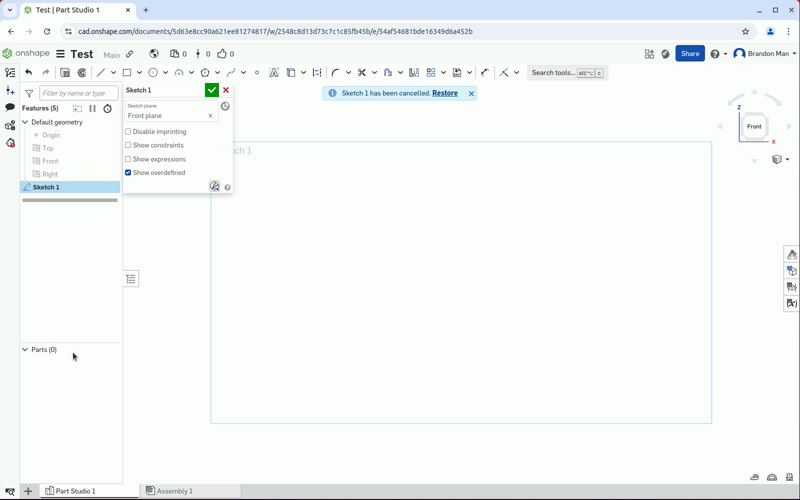
key(y)
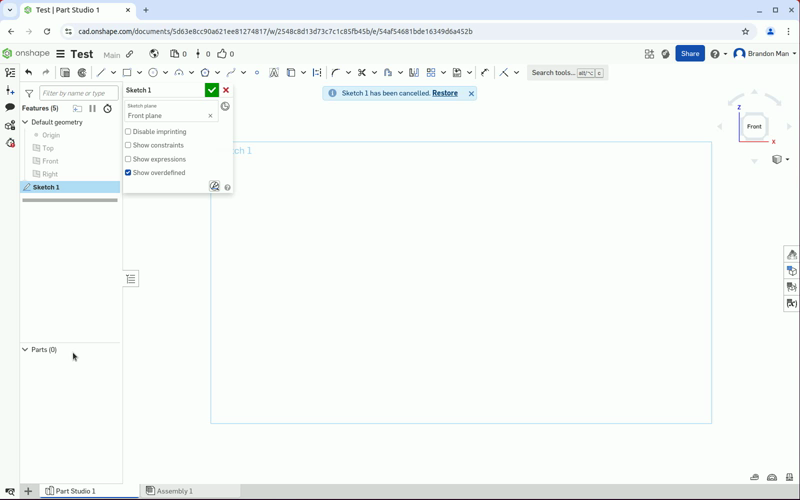
key(l)
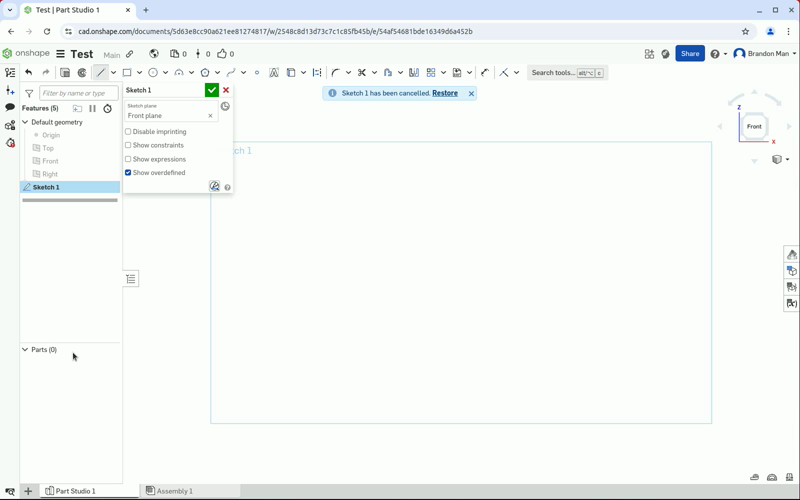
key_down(shift)
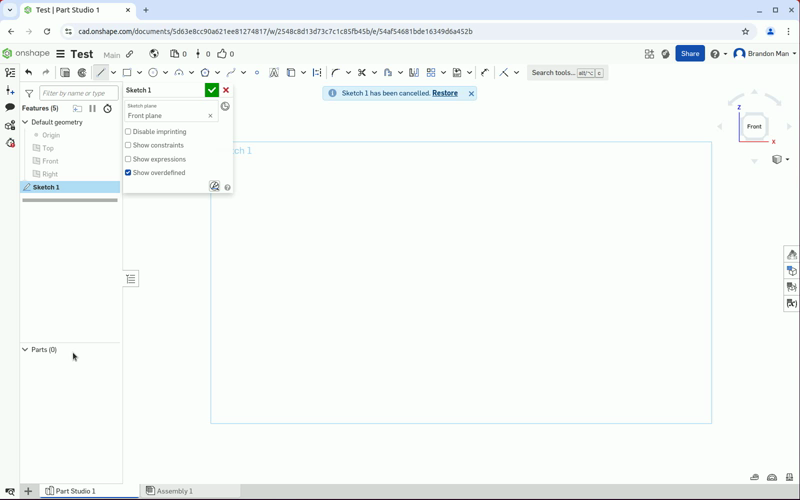
mouse_move(460, 282)
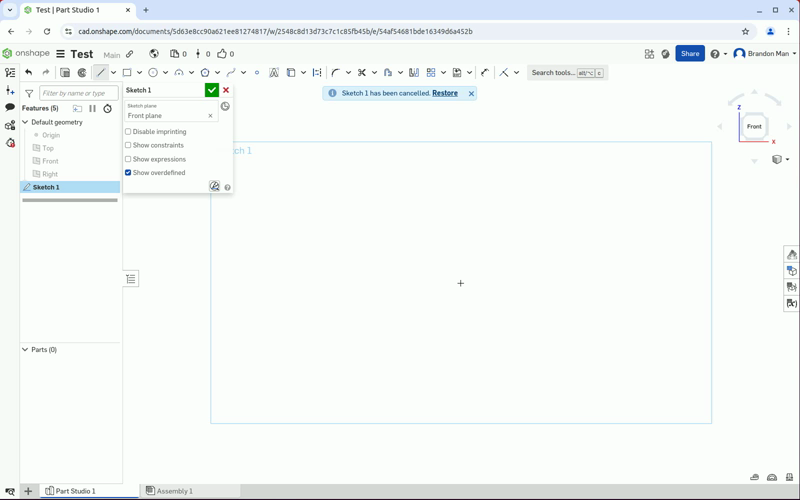
click(460, 282)
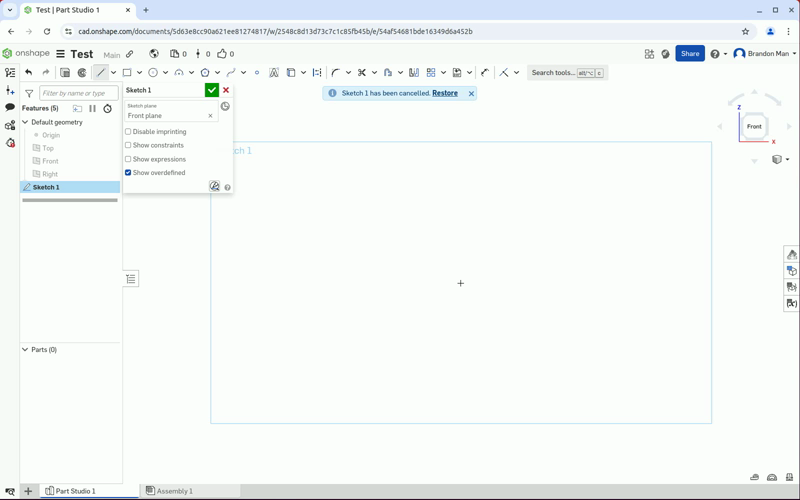
key_up(shift)
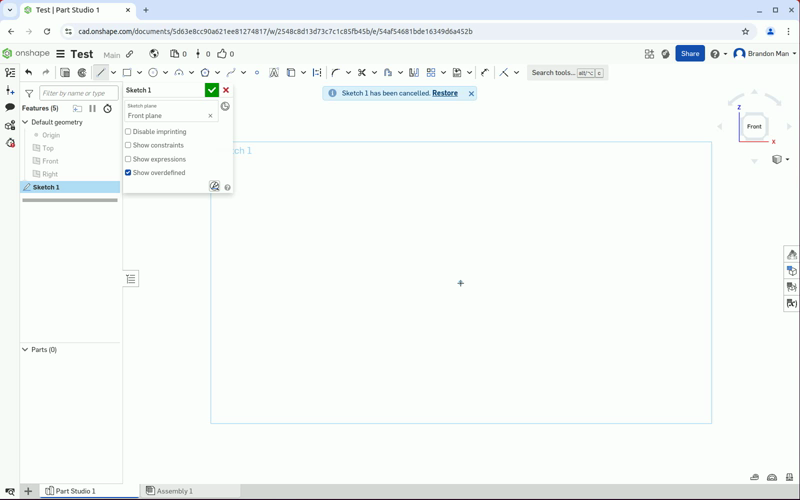
key_down(shift)
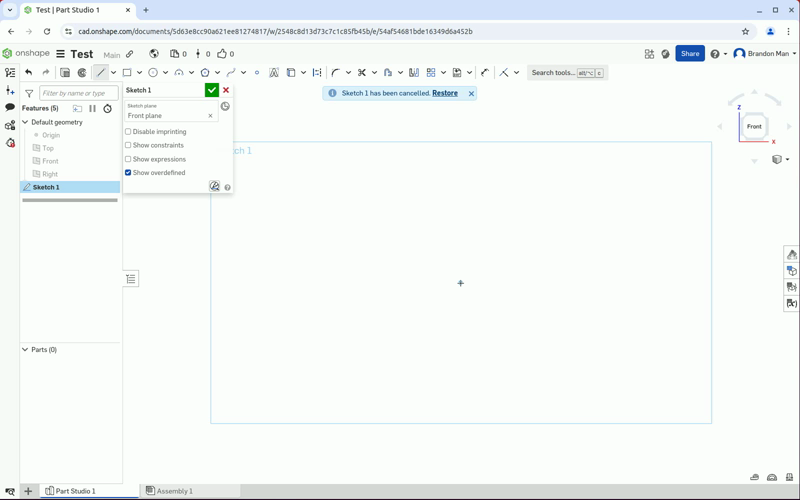
mouse_move(490, 282)
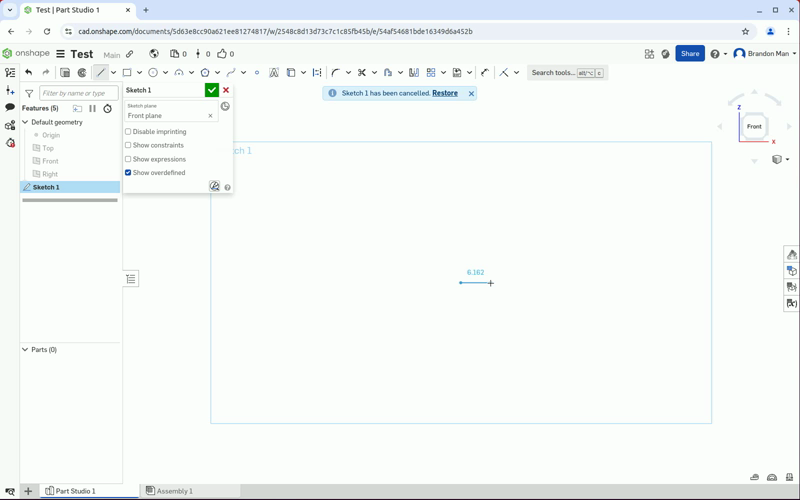
mouse_move(517, 282)
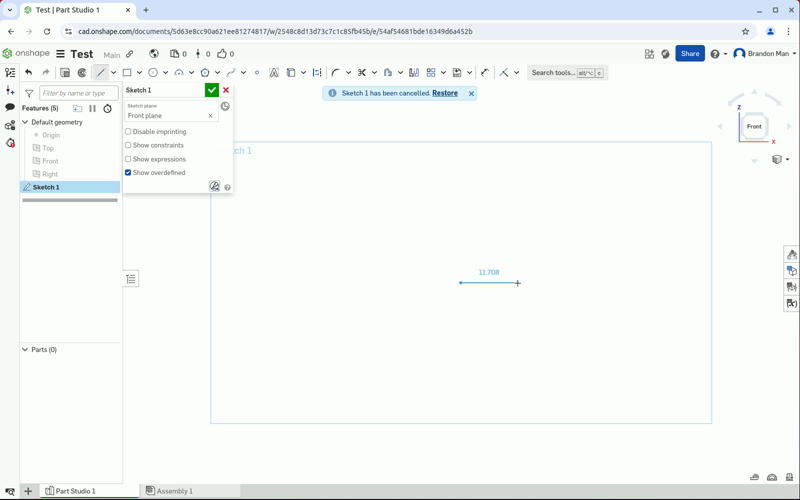
click(517, 282)
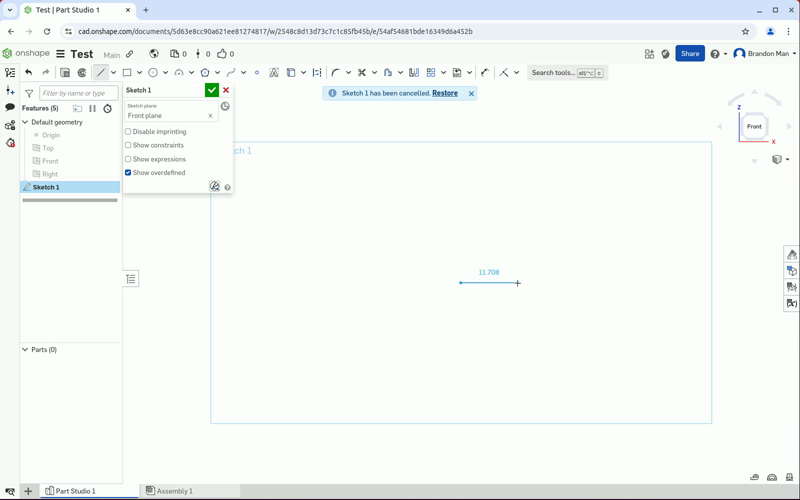
key_up(shift)
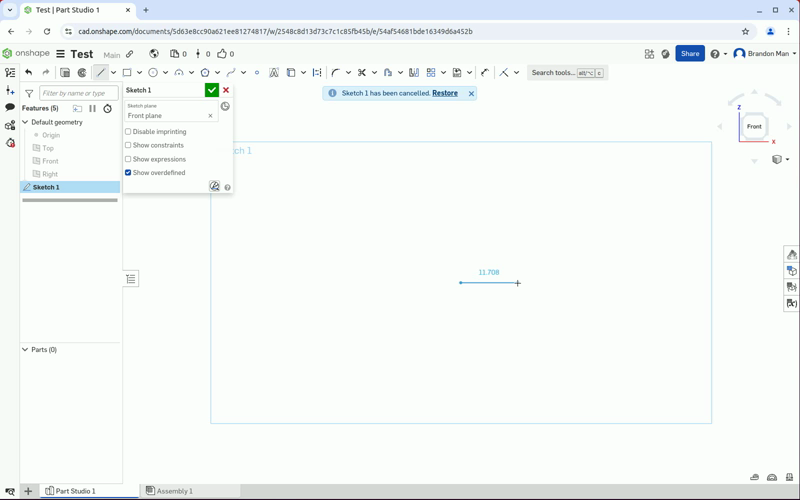
key(esc)
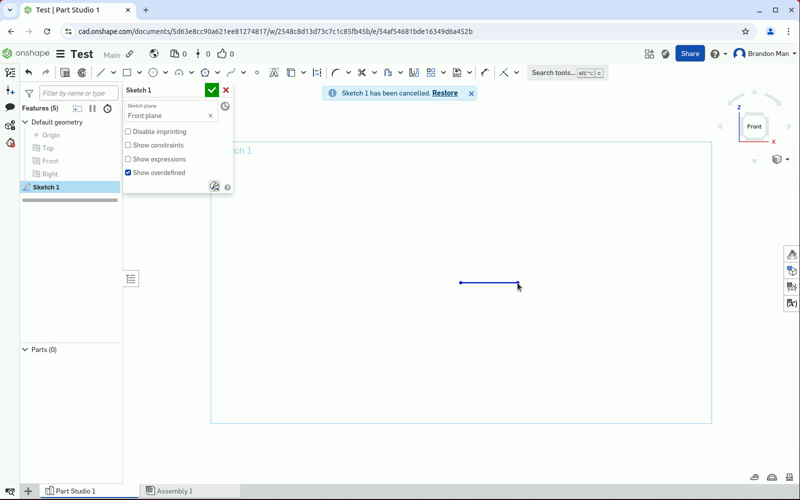
key(a)
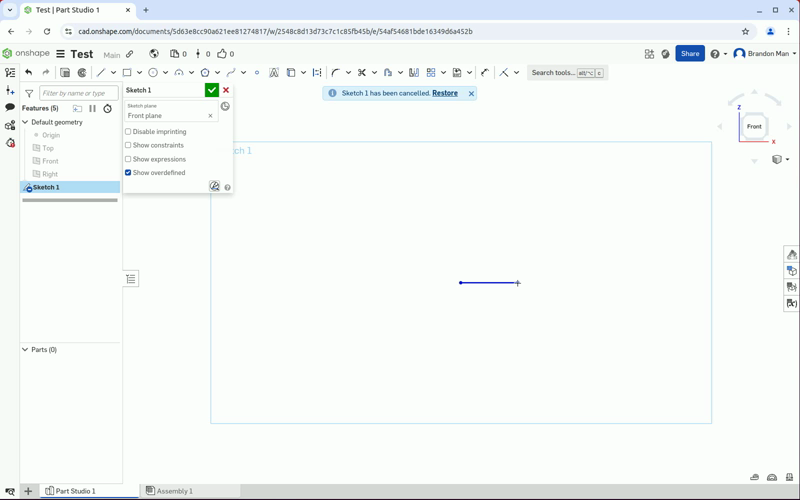
mouse_move(517, 282)
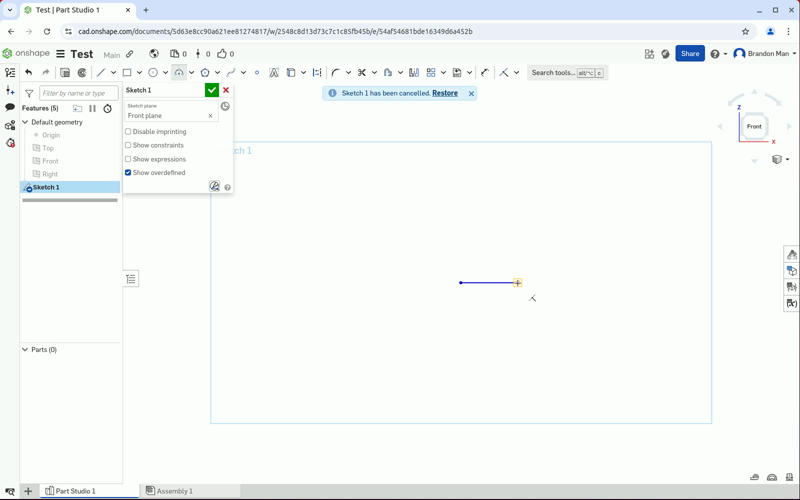
click(517, 282)
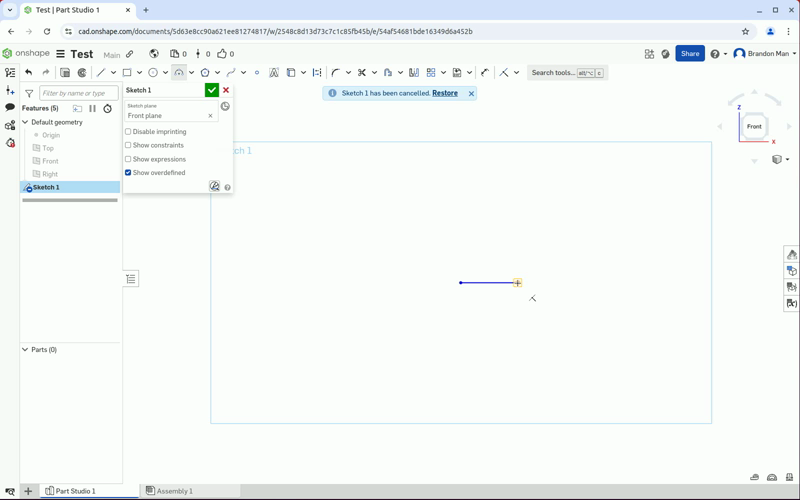
key_down(shift)
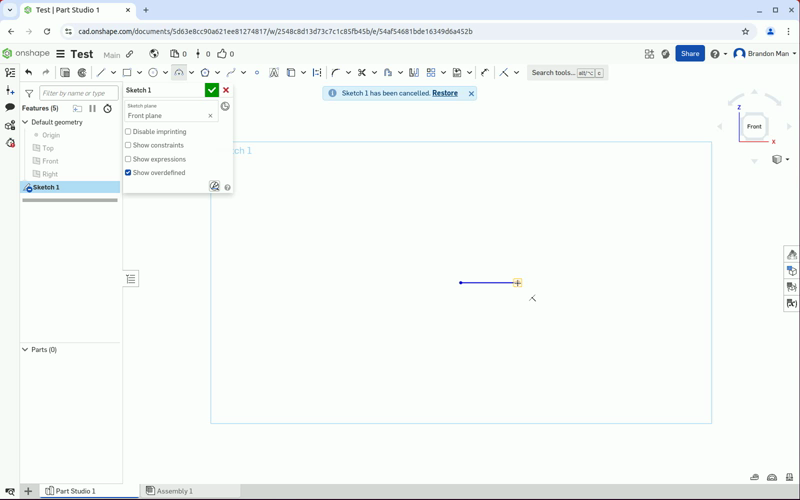
mouse_move(517, 170)
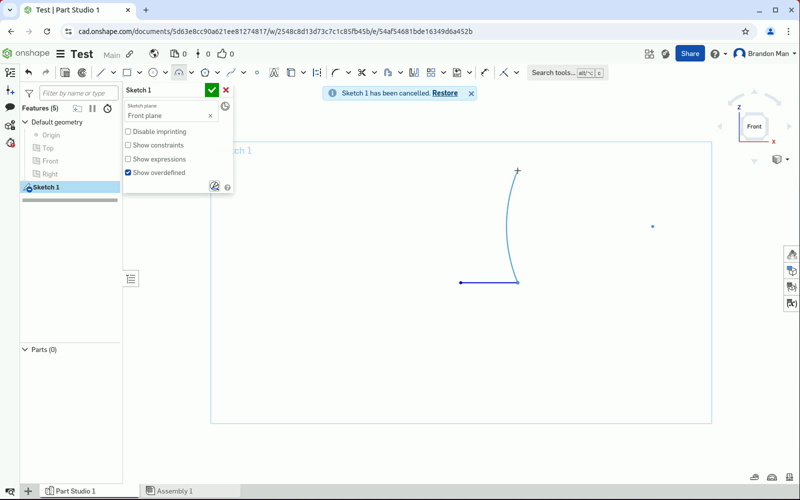
click(517, 170)
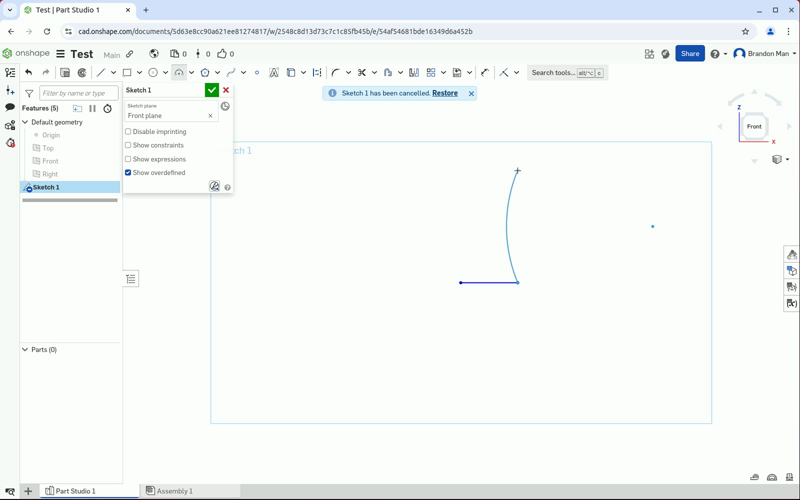
mouse_move(573, 226)
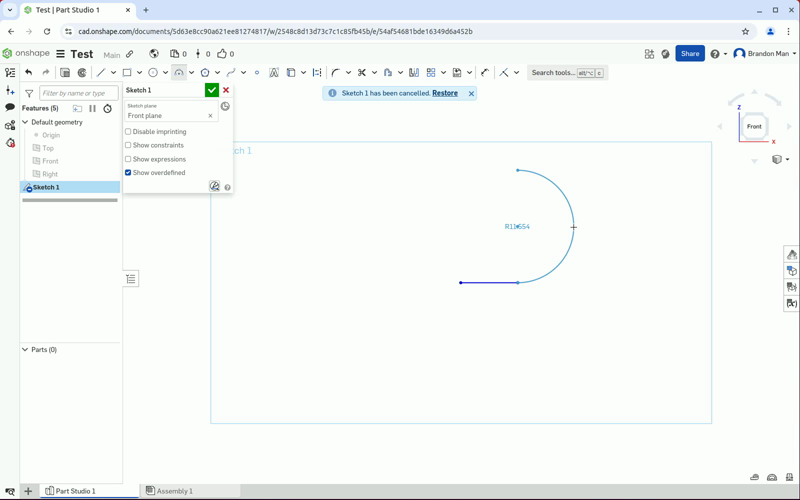
click(573, 226)
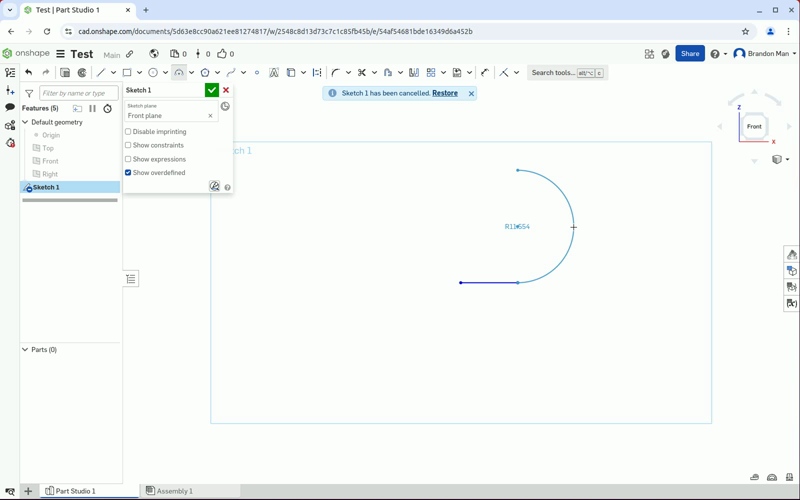
key_up(shift)
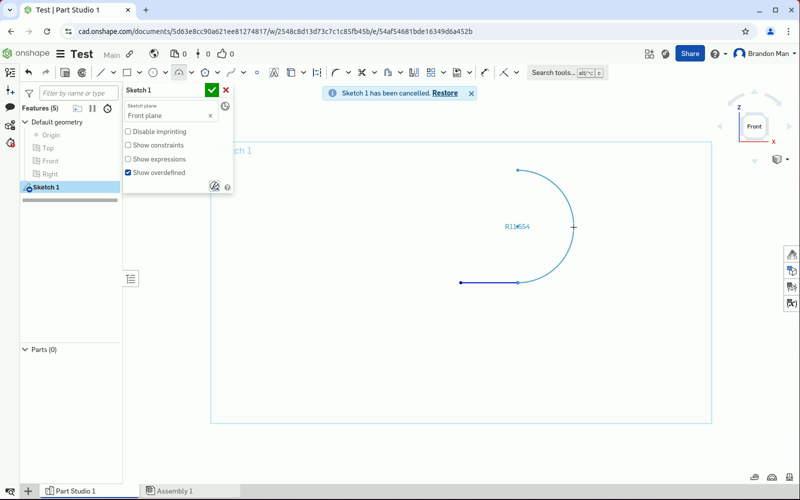
key(esc)
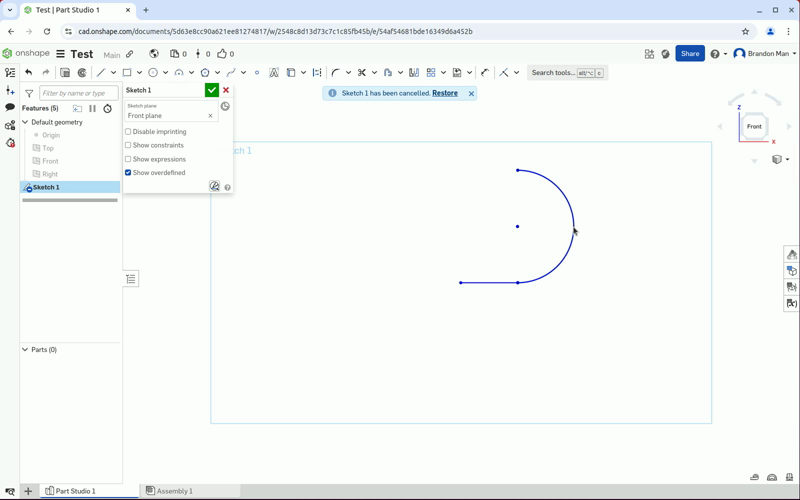
key(l)
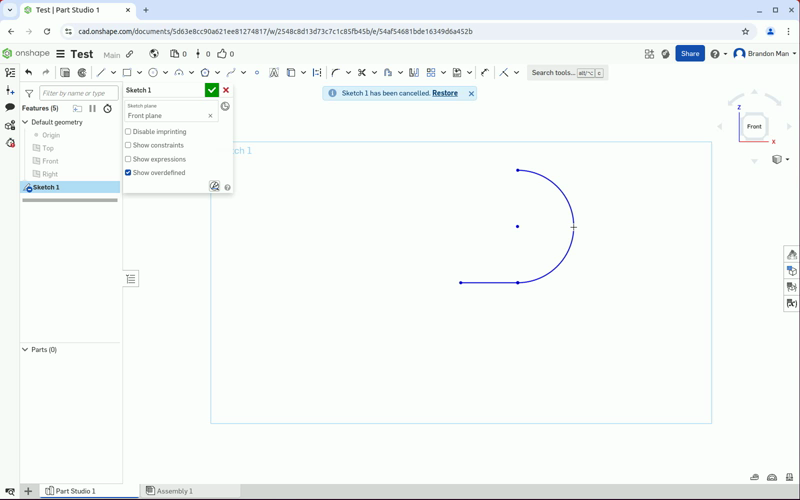
mouse_move(517, 170)
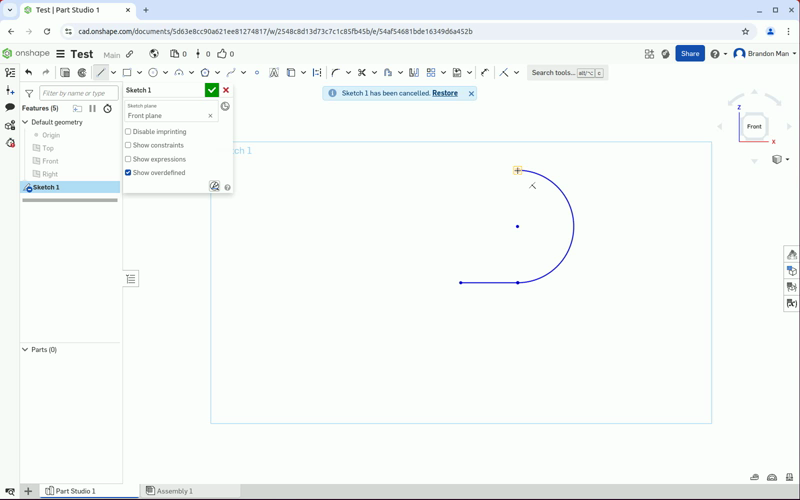
click(517, 170)
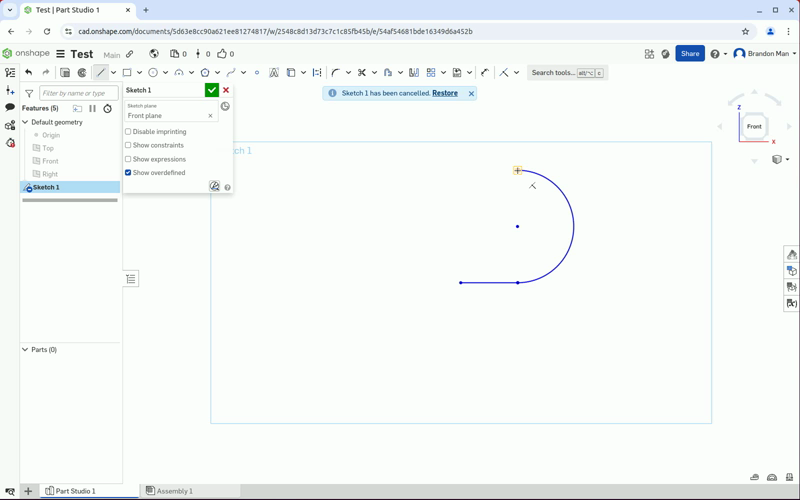
key_down(shift)
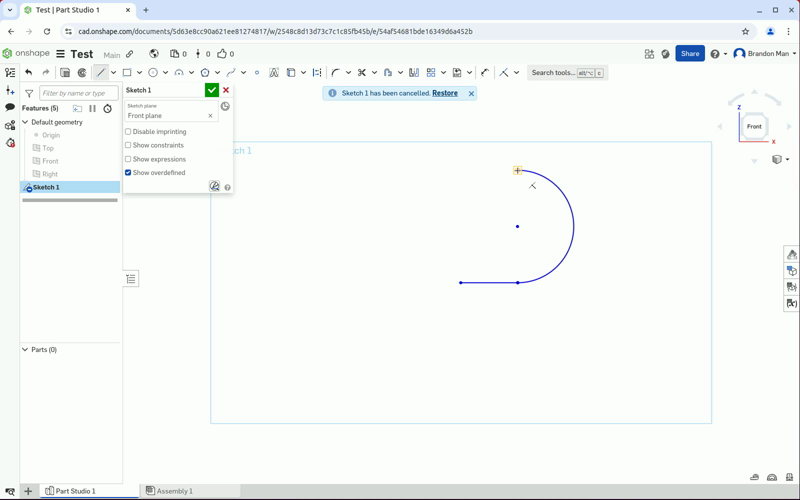
mouse_move(547, 170)
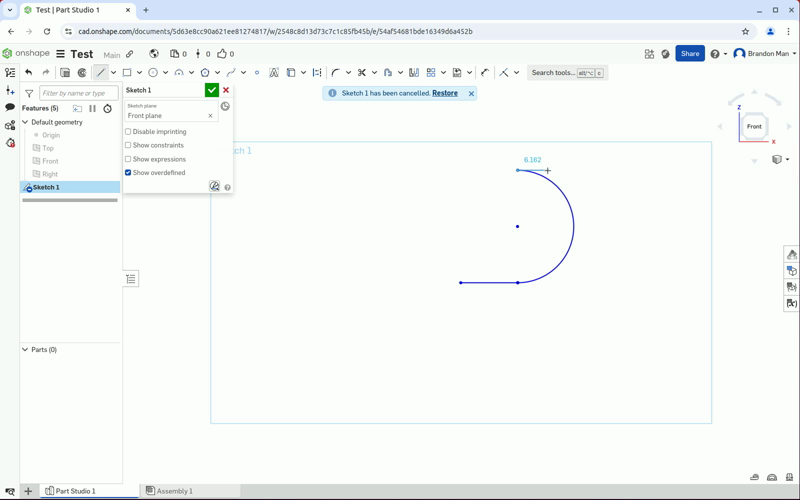
mouse_move(460, 170)
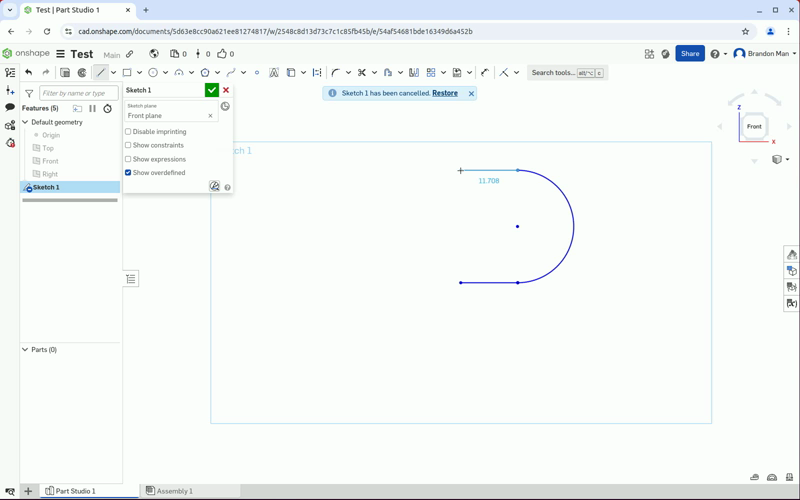
click(460, 170)
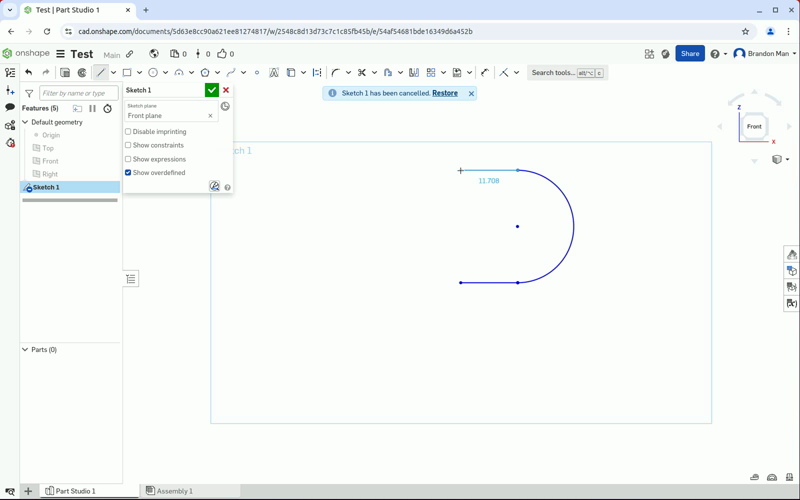
key_up(shift)
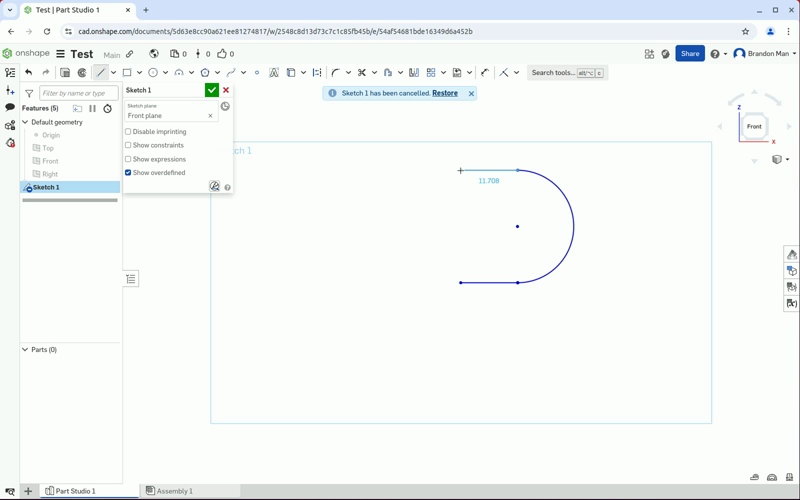
key_down(shift)
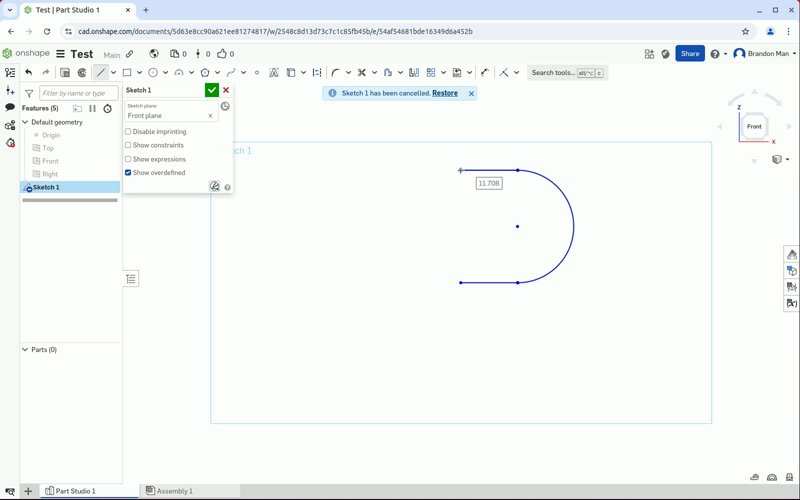
mouse_move(460, 282)
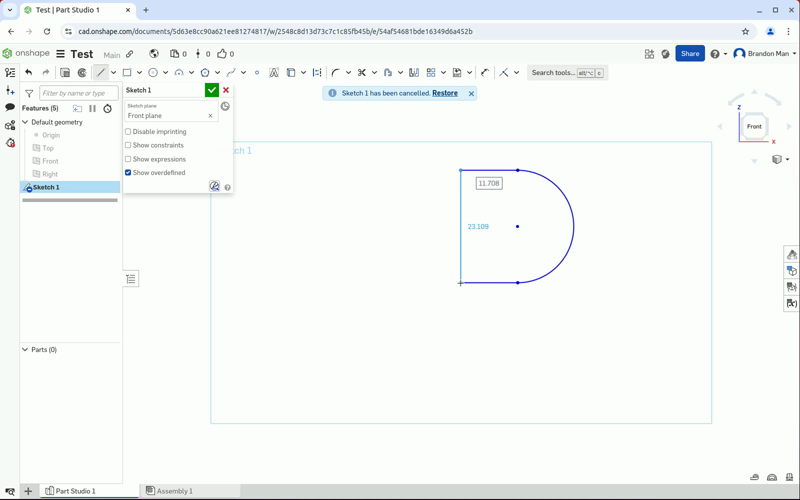
key_up(shift)
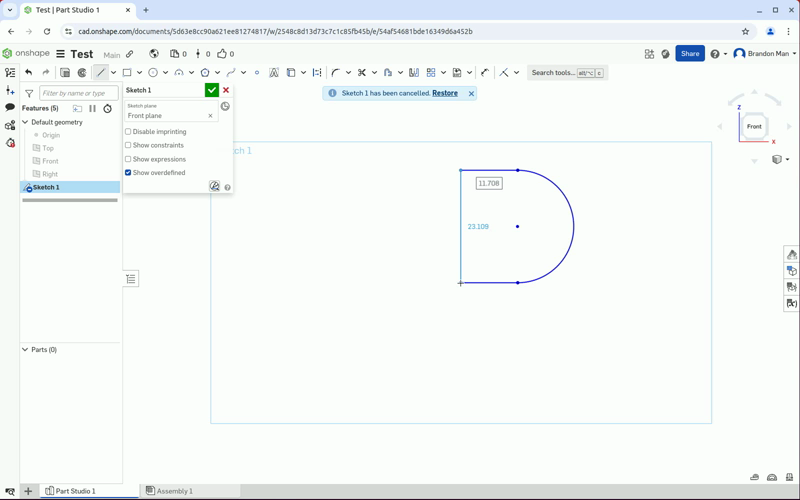
click(460, 282)
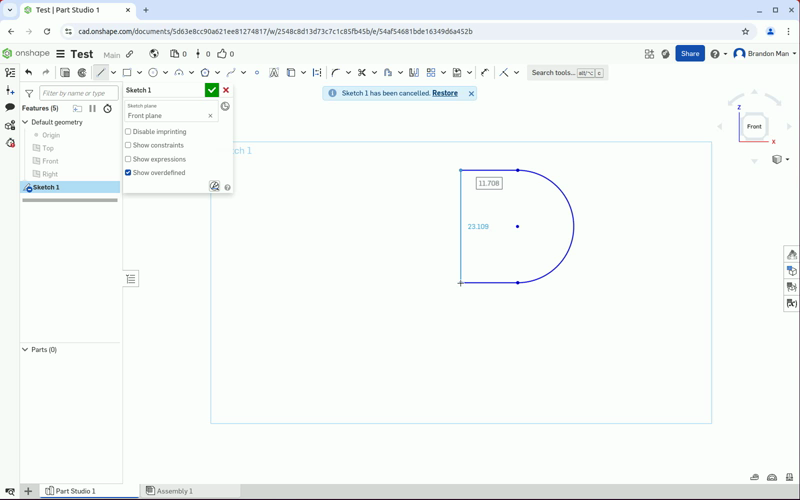
key(esc)
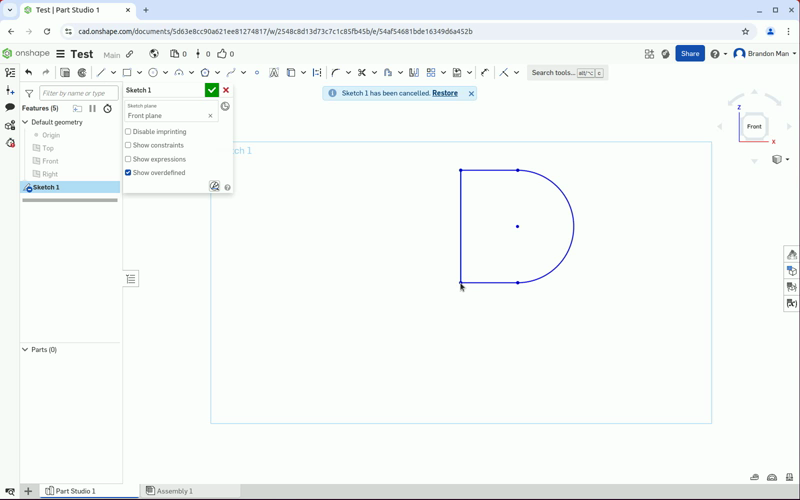
key(c)
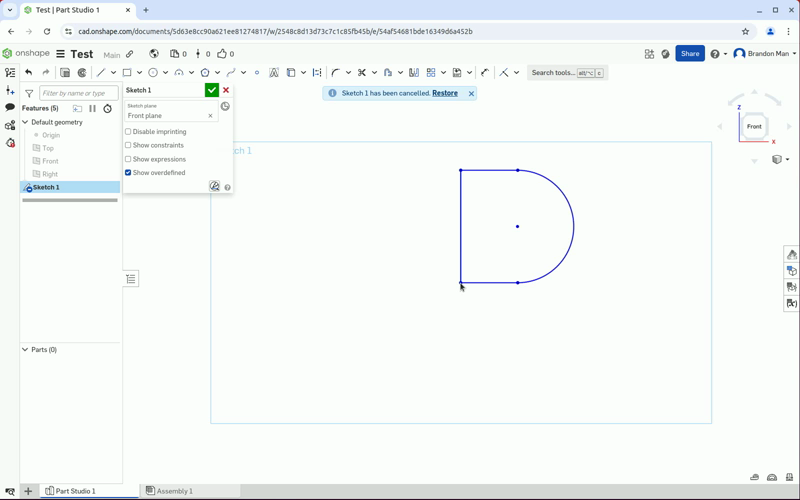
key_down(shift)
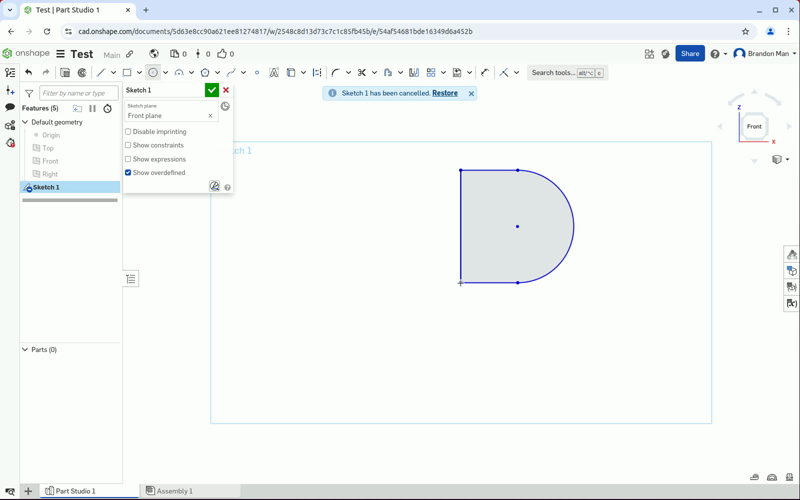
mouse_move(517, 226)
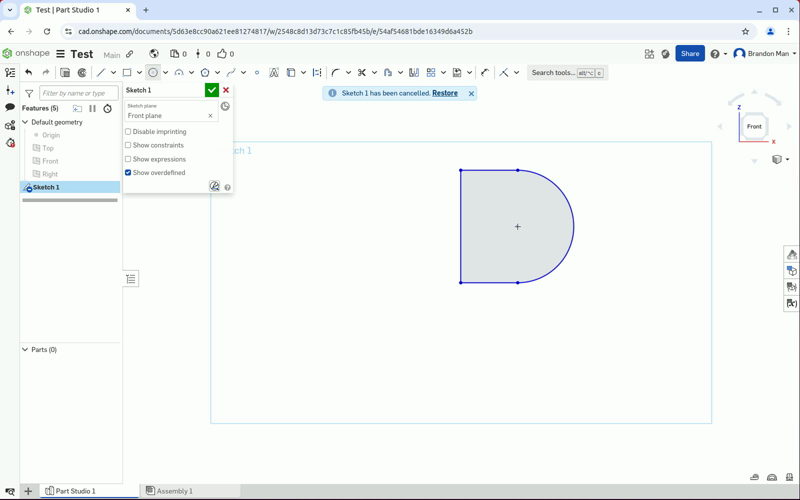
scroll(6)
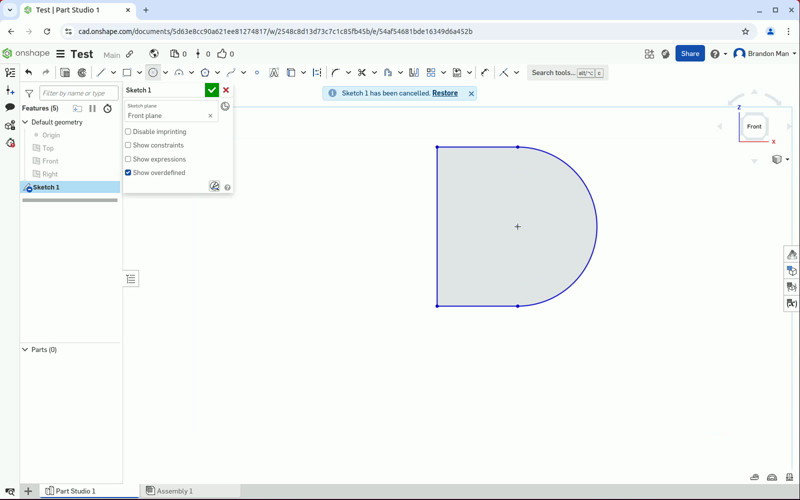
scroll(6)
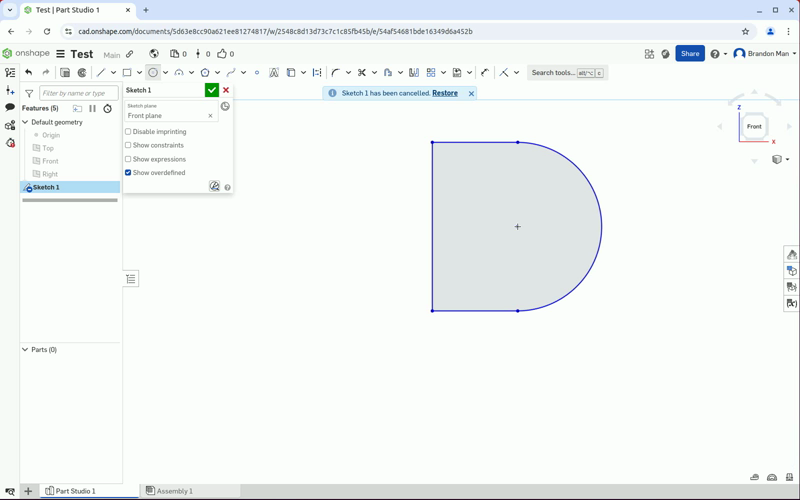
scroll(6)
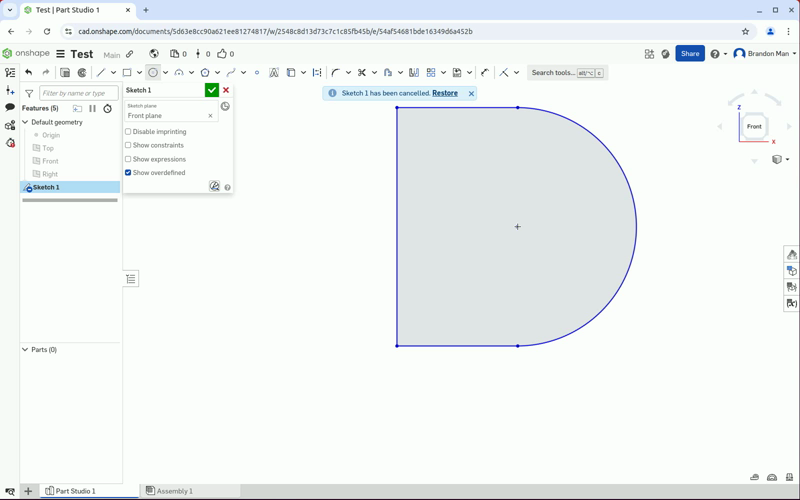
scroll(6)
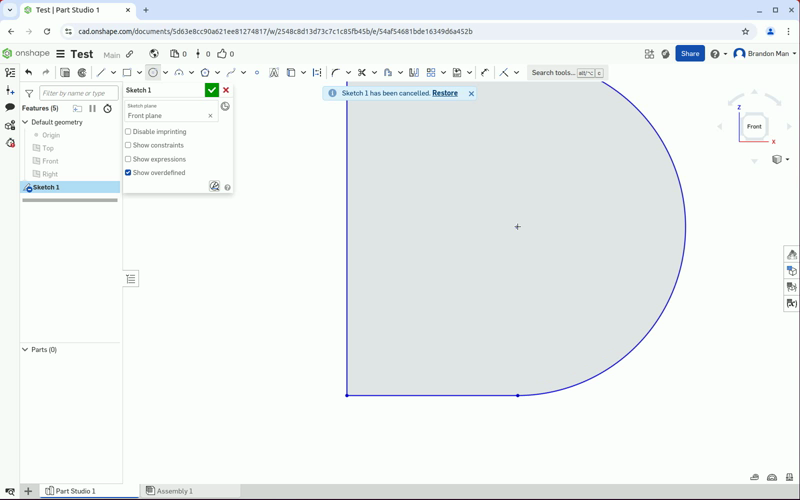
scroll(6)
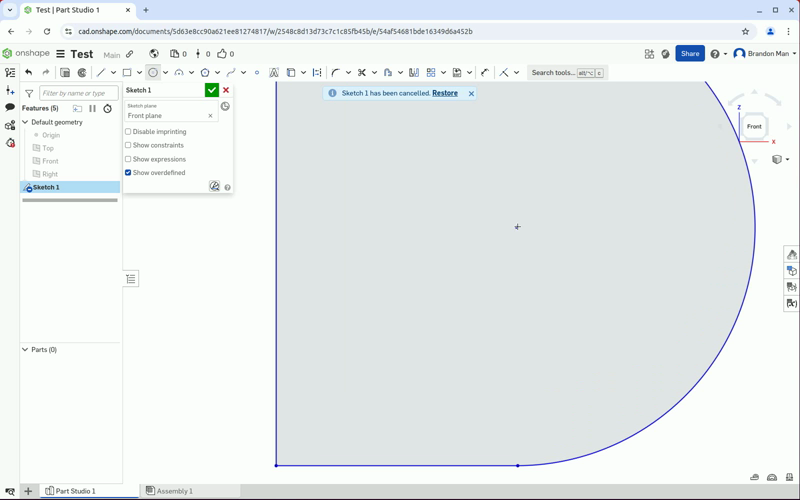
scroll(6)
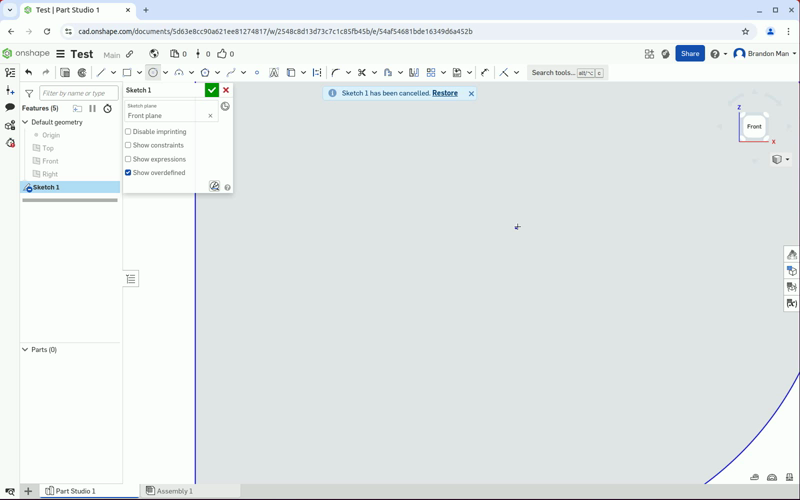
scroll(6)
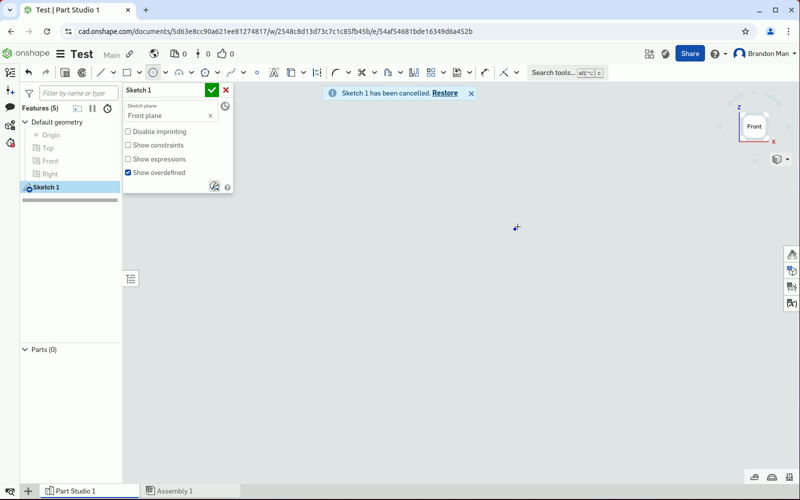
click(517, 226)
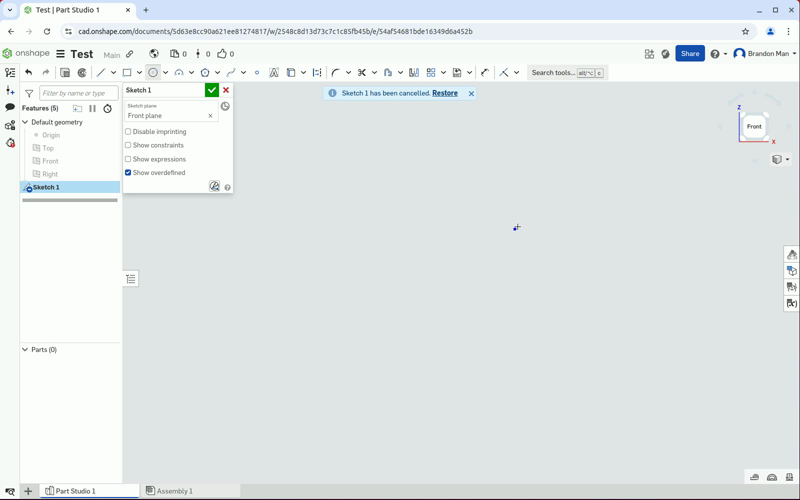
scroll(-6)
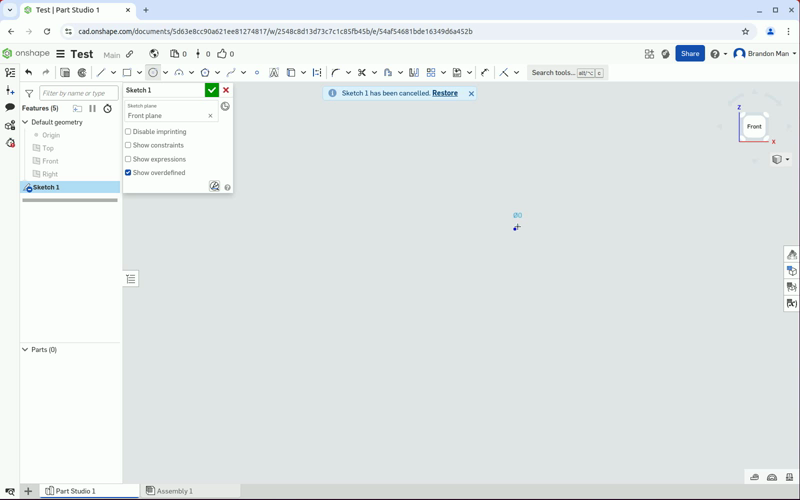
scroll(-6)
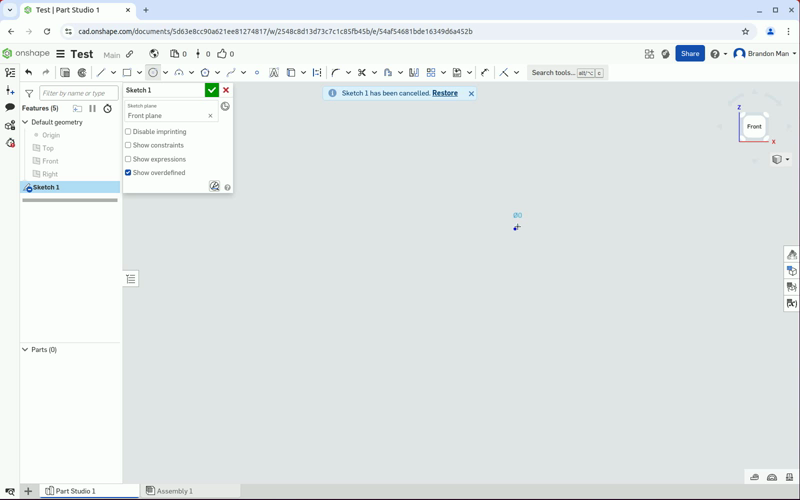
scroll(-6)
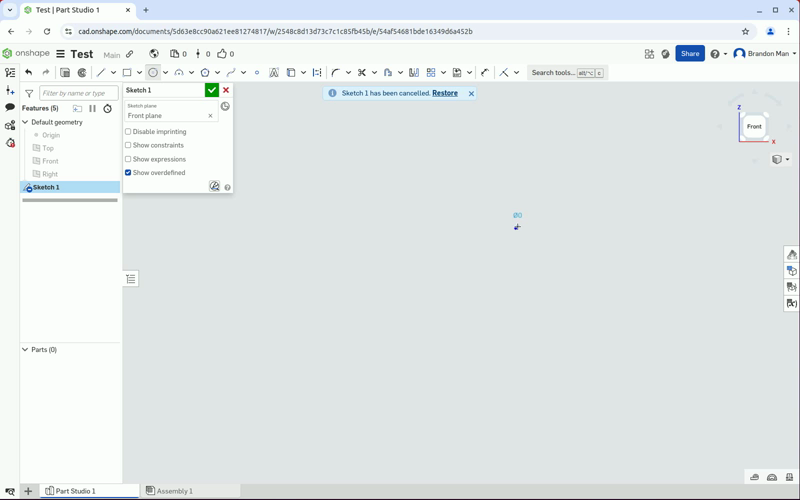
scroll(-6)
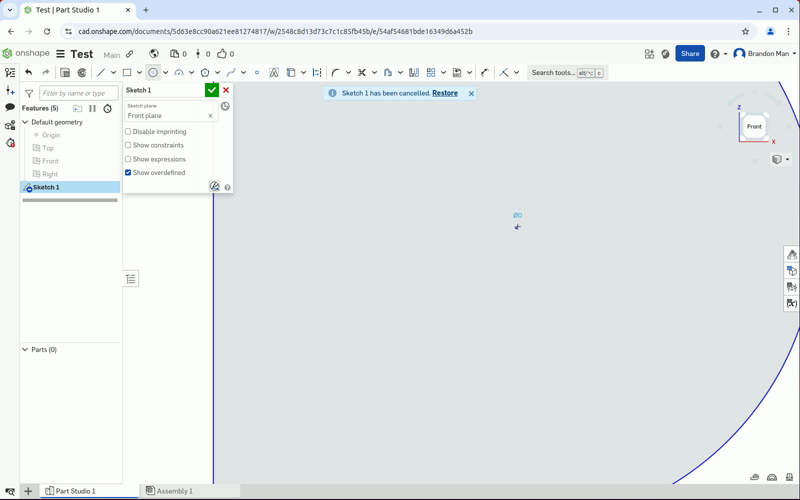
scroll(-6)
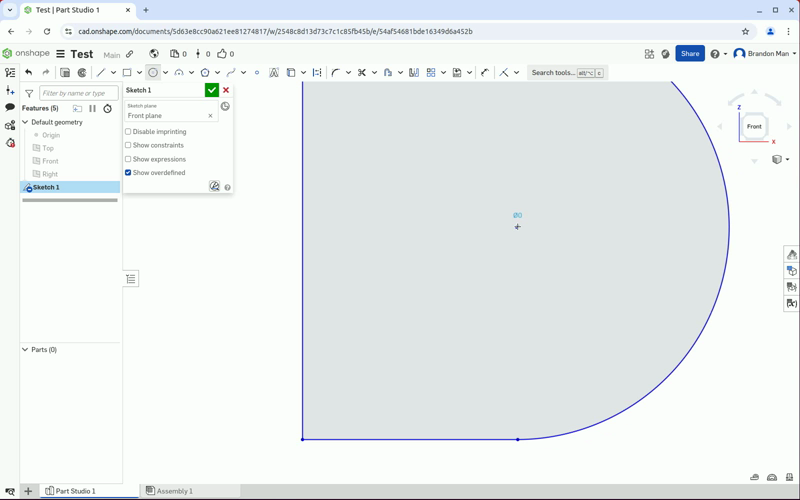
scroll(-6)
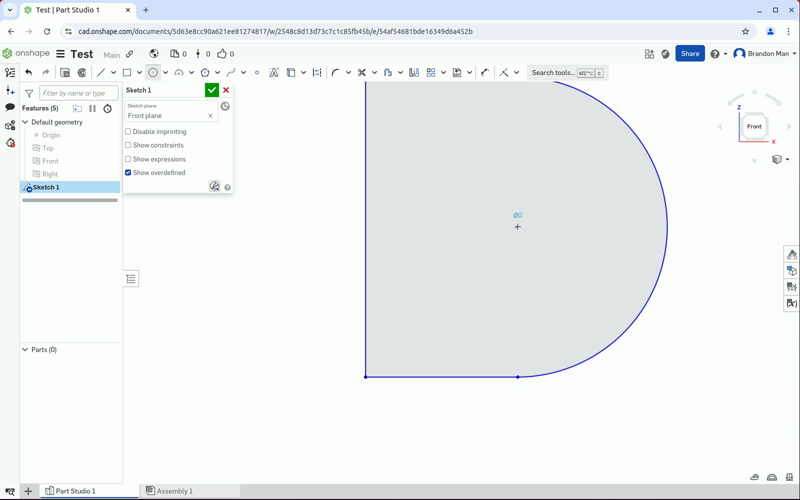
scroll(-6)
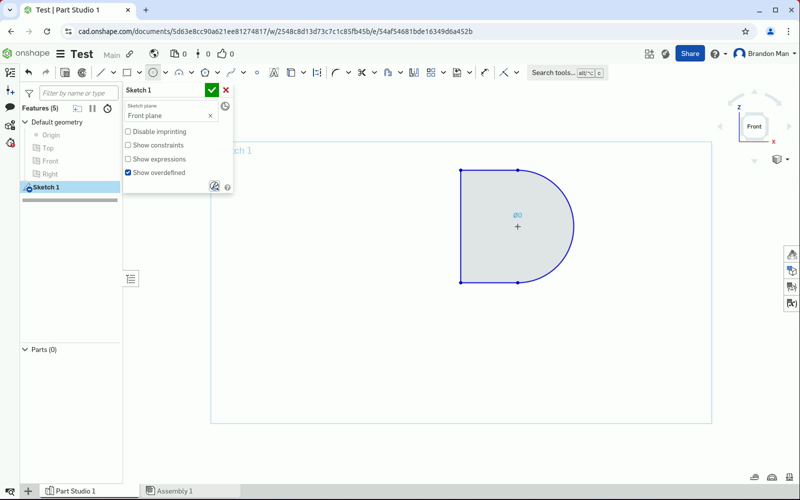
key_up(shift)
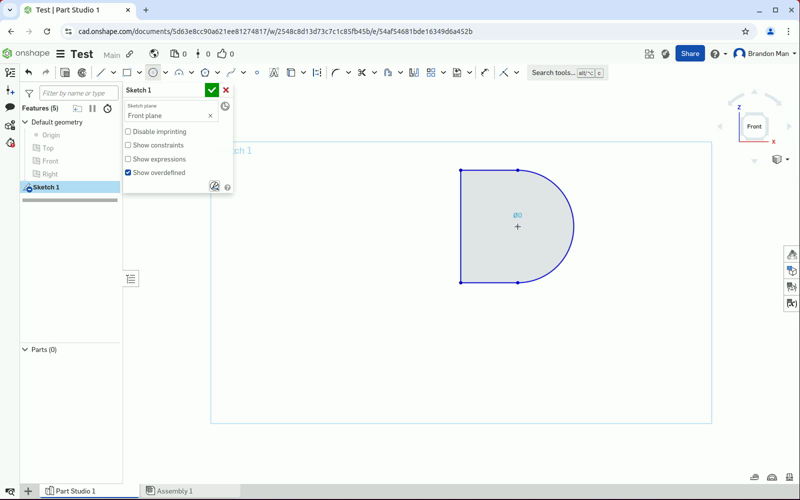
mouse_move(546, 226)
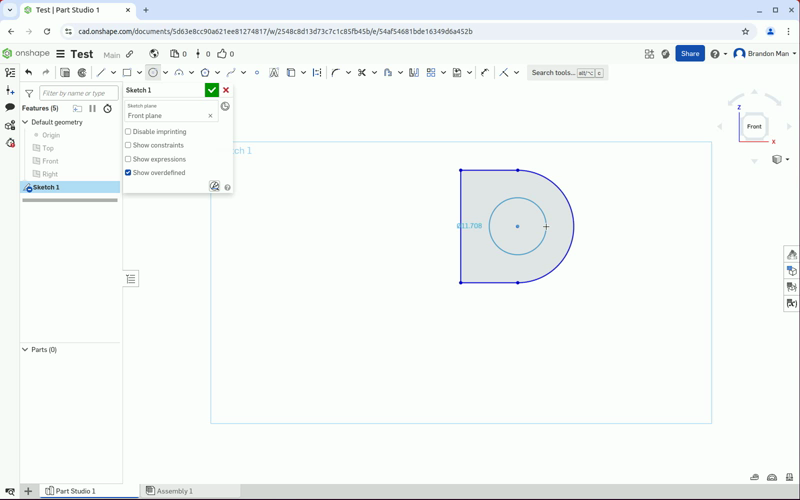
click(546, 226)
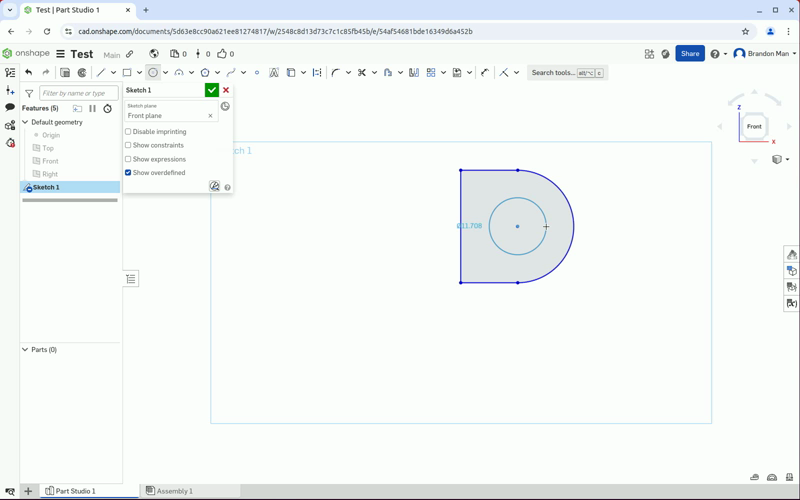
key(esc)
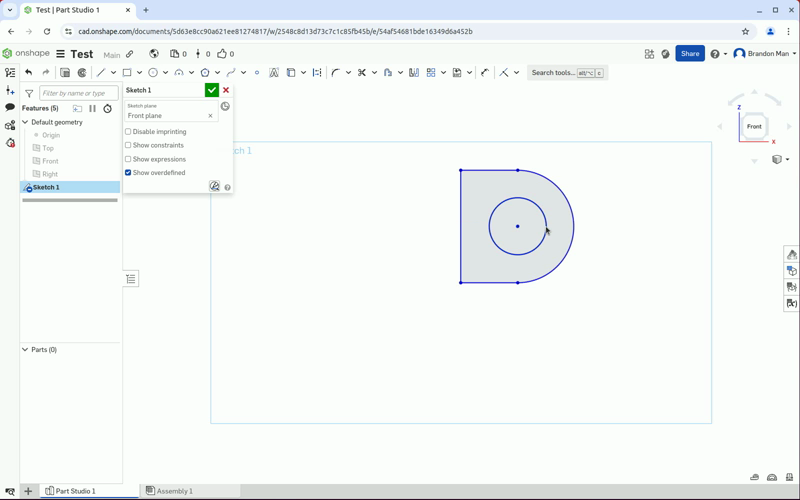
mouse_move(564, 237)
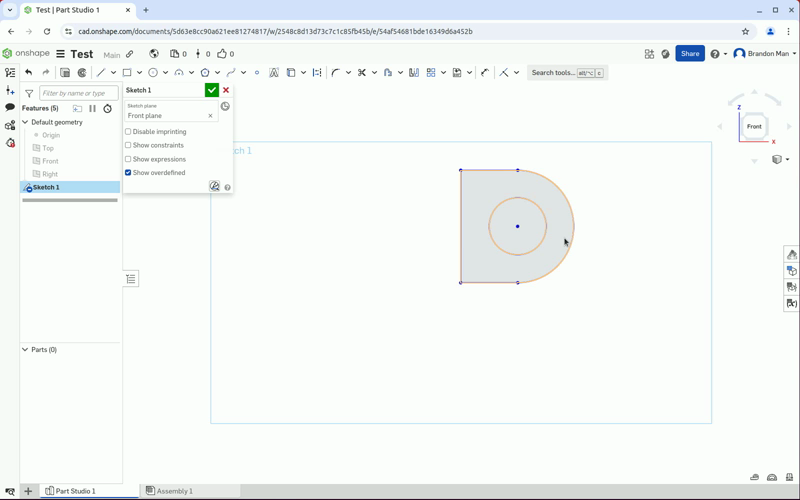
click(564, 237)
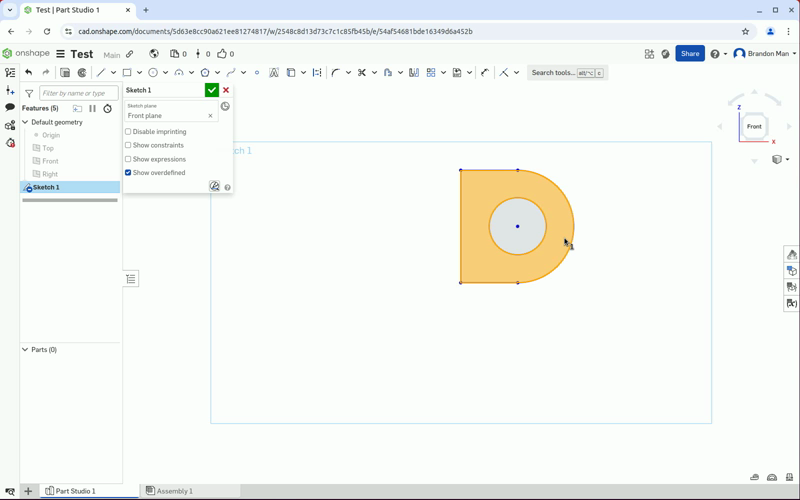
mouse_move(73, 352)
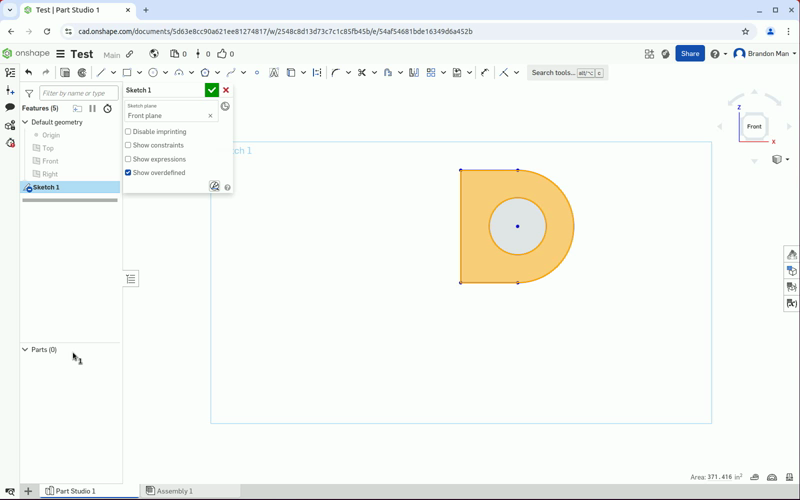
key(shift+y)
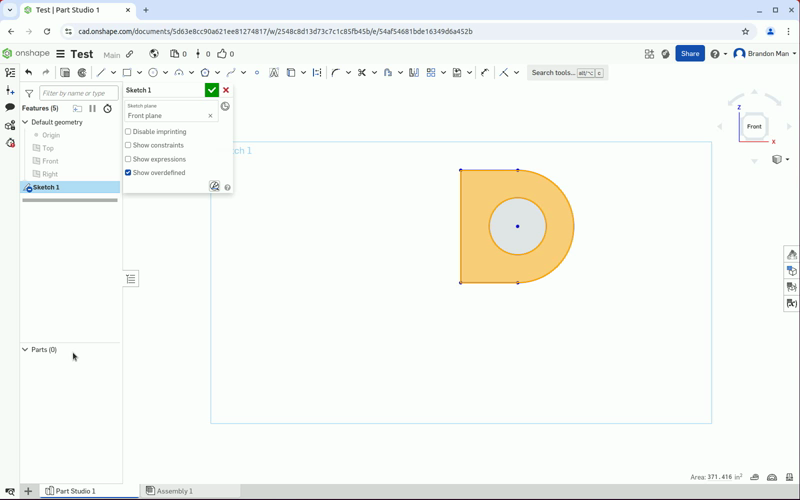
key(shift+e)
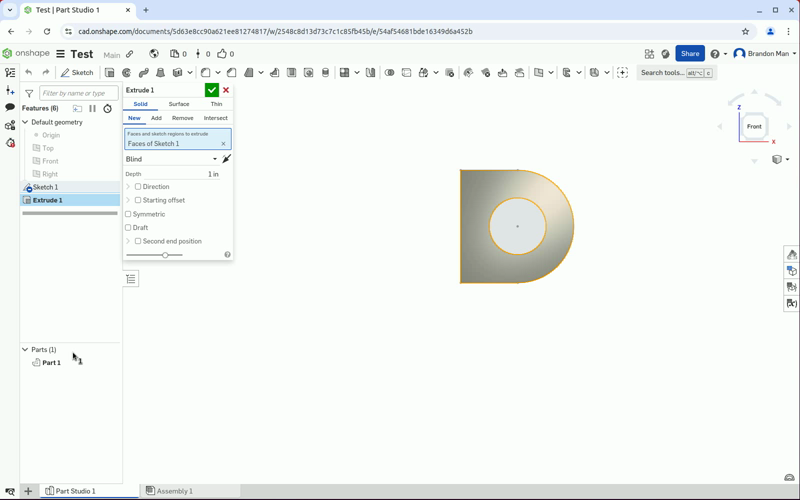
mouse_move(143, 106)
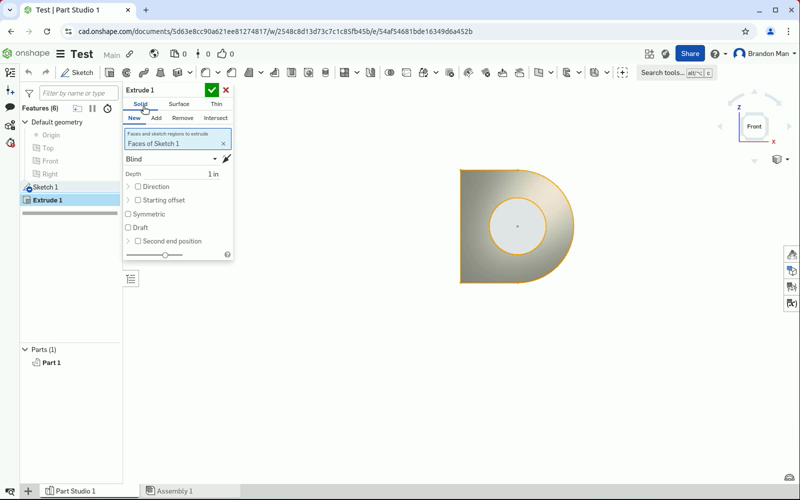
click(143, 106)
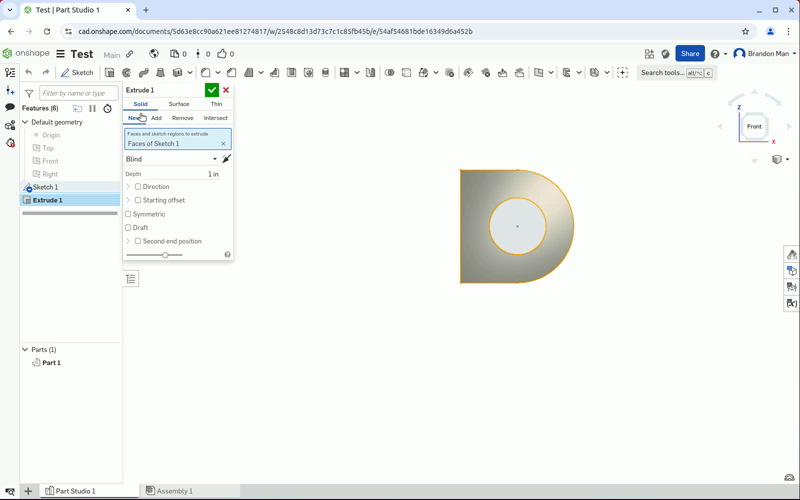
mouse_move(137, 120)
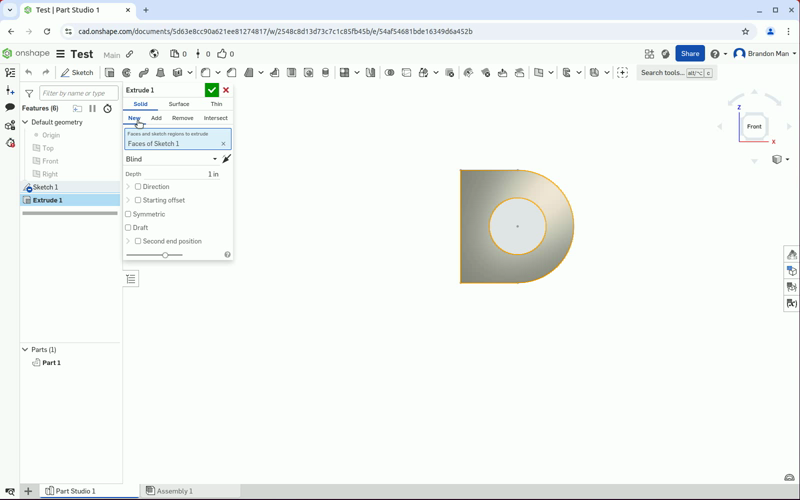
click(137, 120)
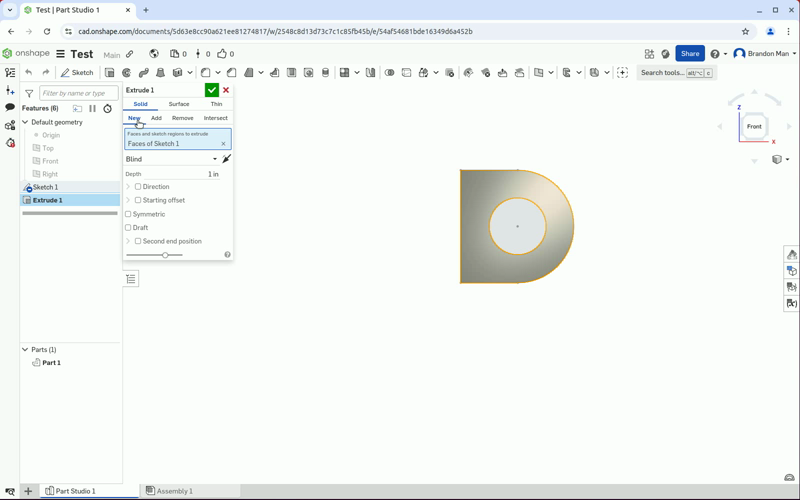
key(tab, 4)
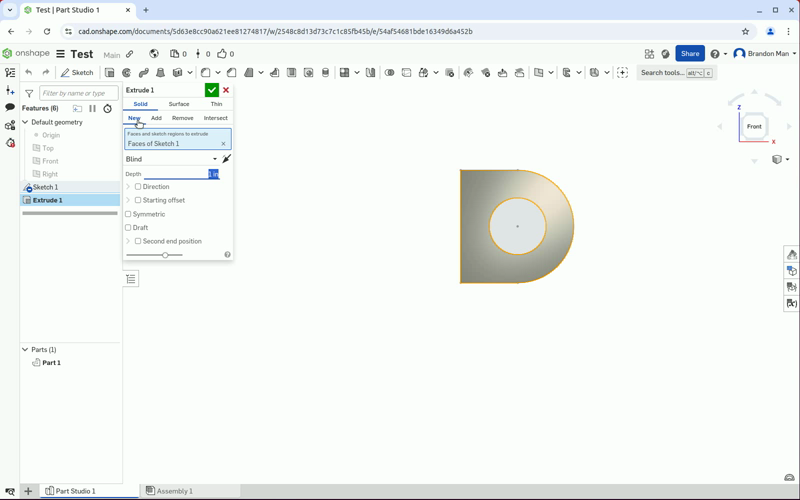
text(11.554)
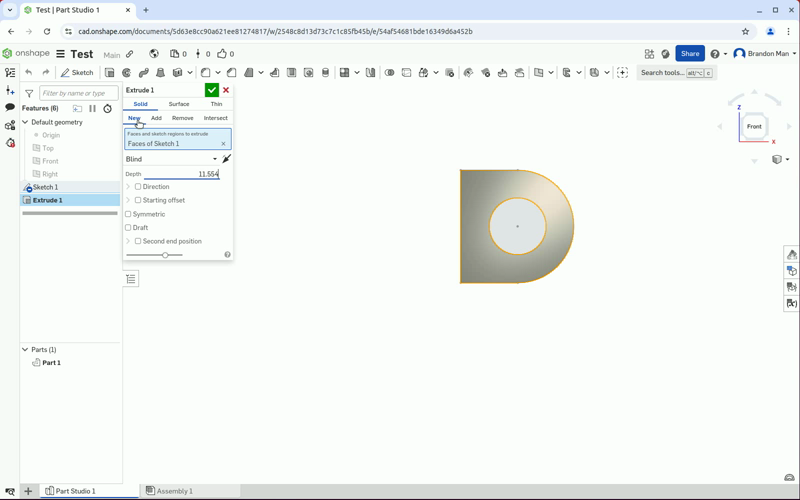
key(enter)
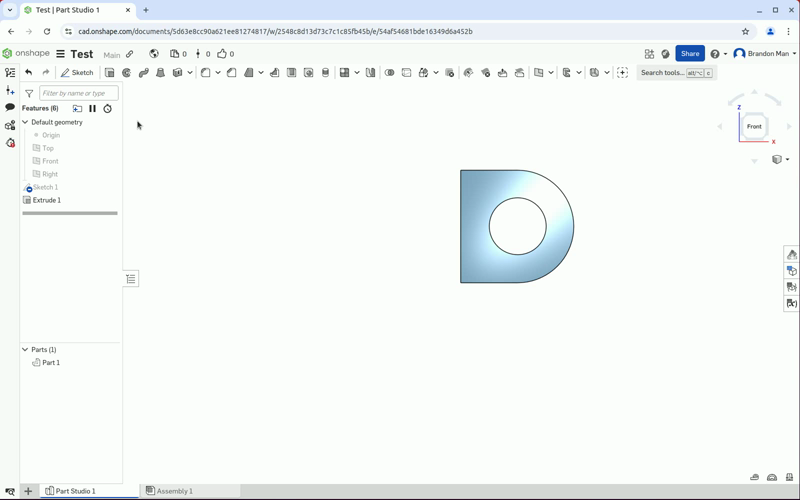
key(shift+h)
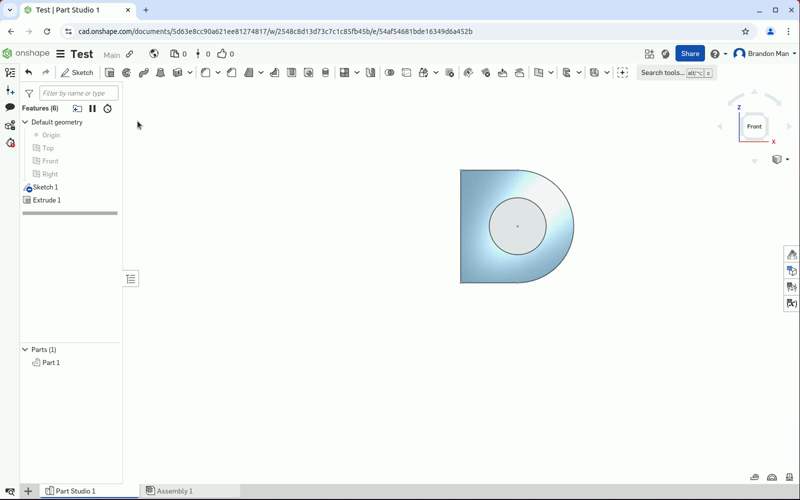
key(shift+h)
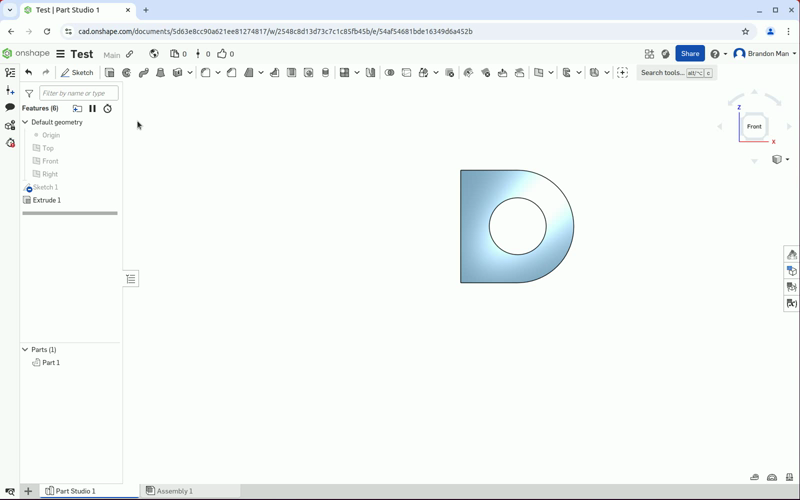
mouse_move(73, 189)
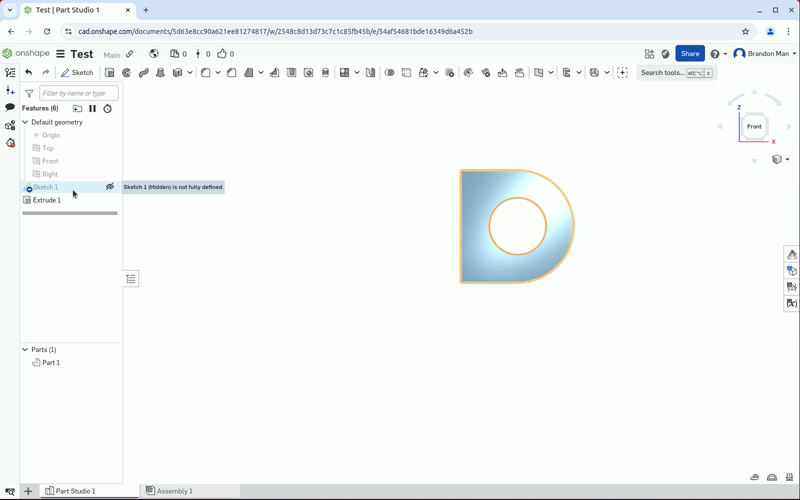
click(73, 189)
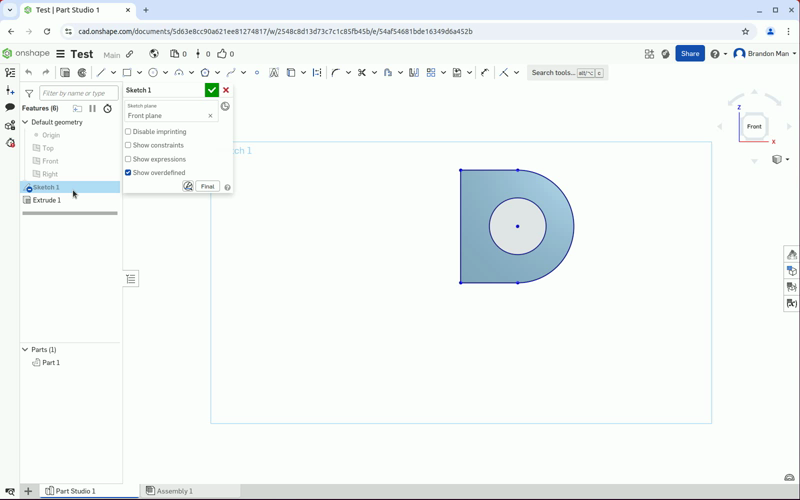
mouse_move(229, 92)
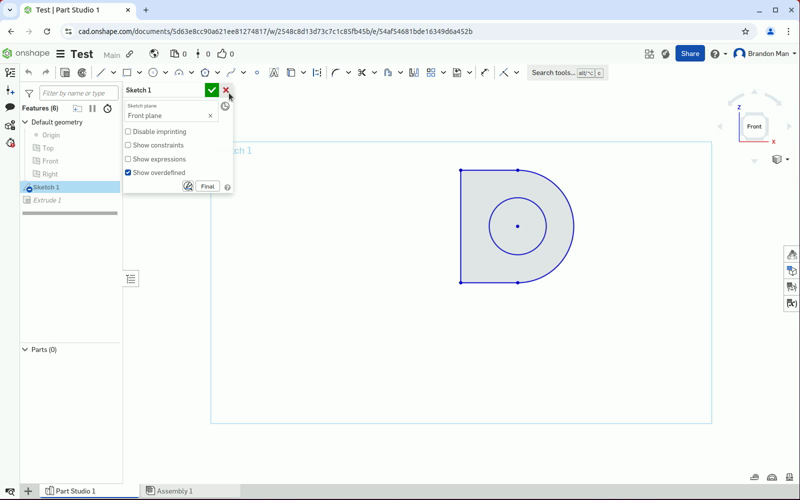
click(229, 92)
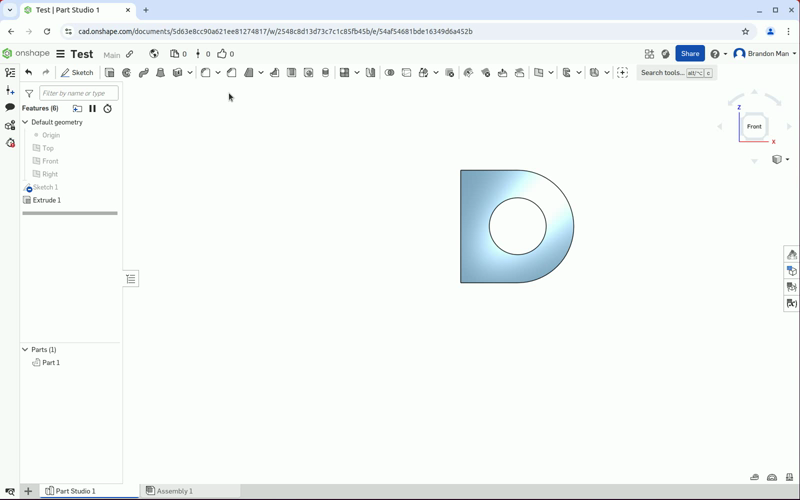
mouse_move(73, 352)
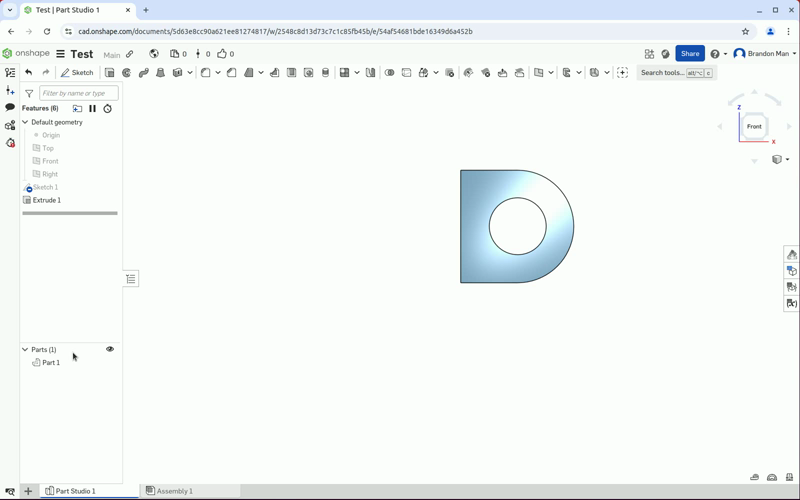
key(y)
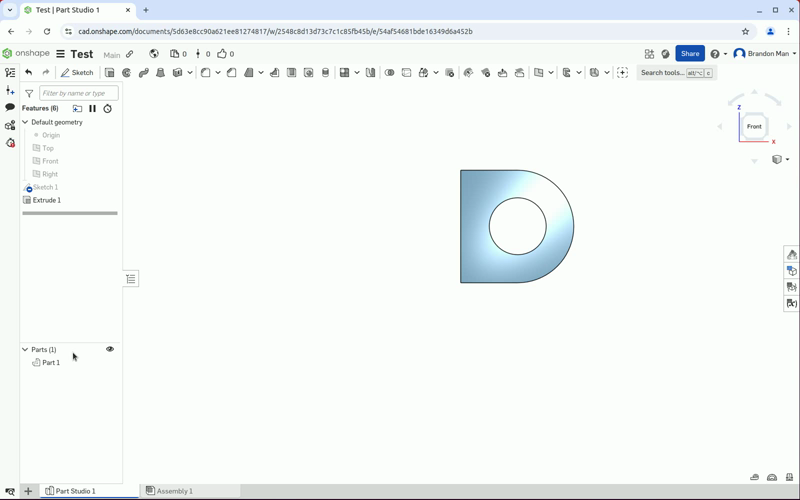
key(shift+p)
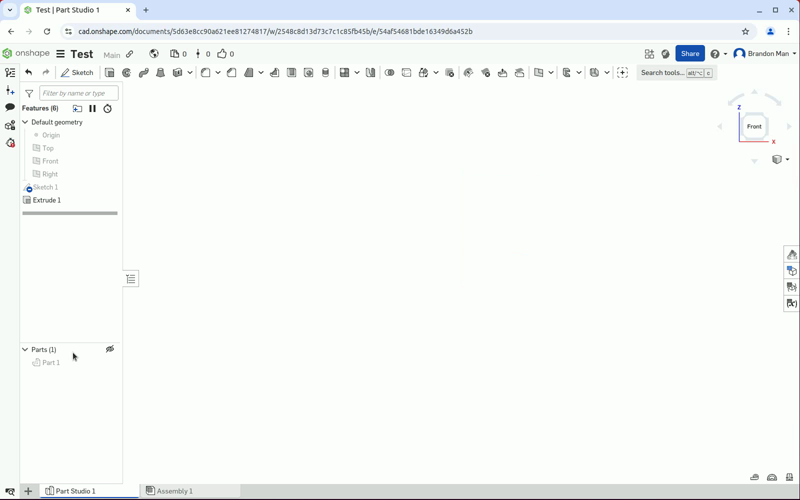
key(space)
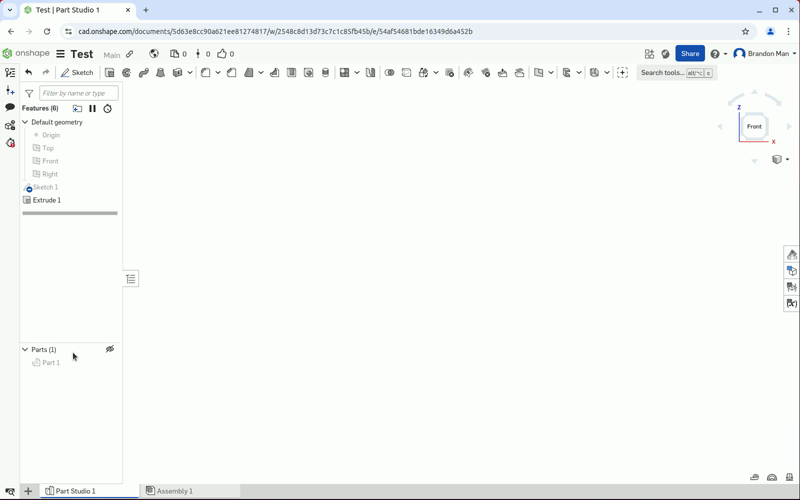
key_down(shift)
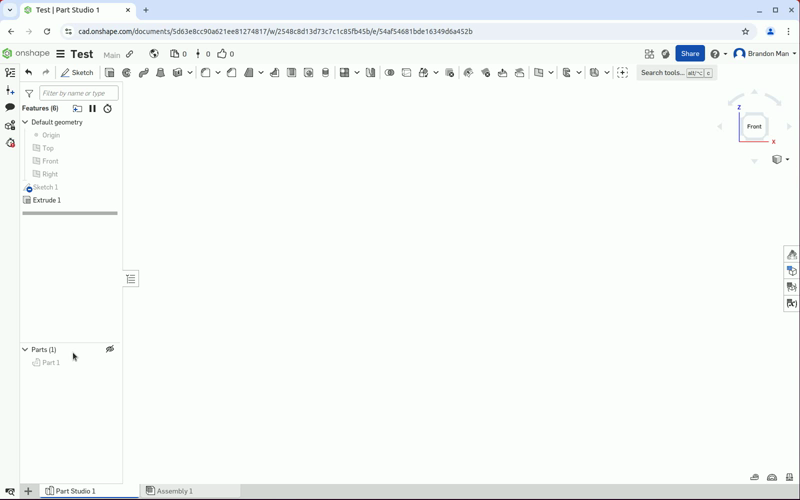
key(down)
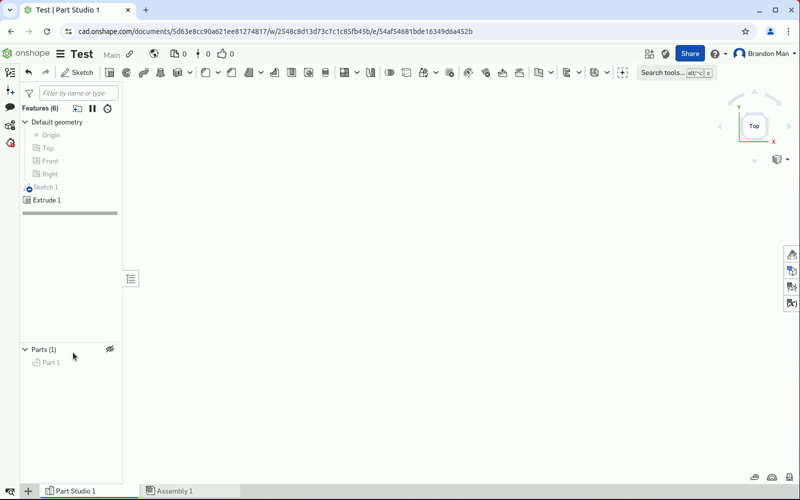
key_up(shift)
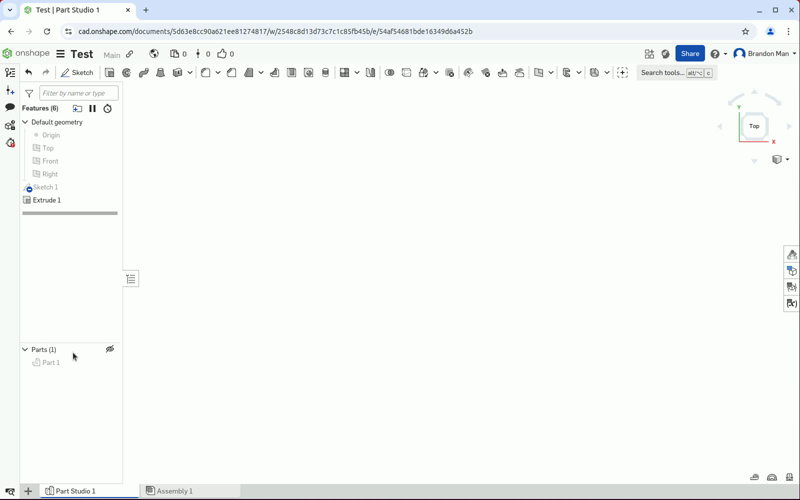
mouse_move(73, 352)
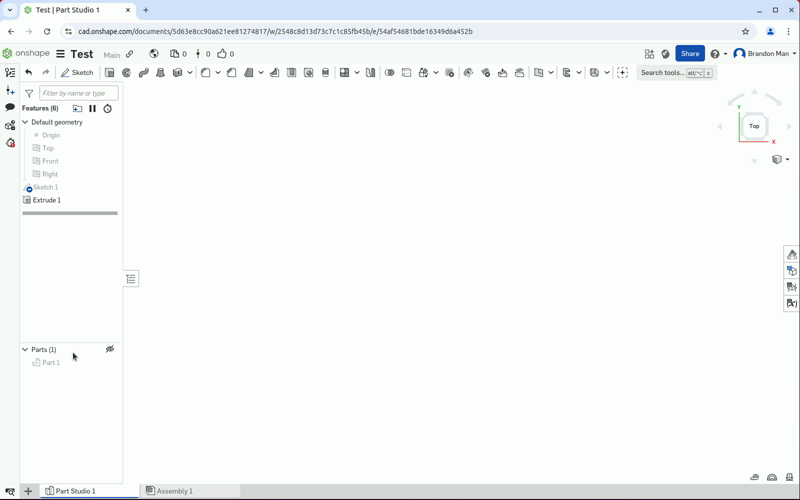
key(shift+y)
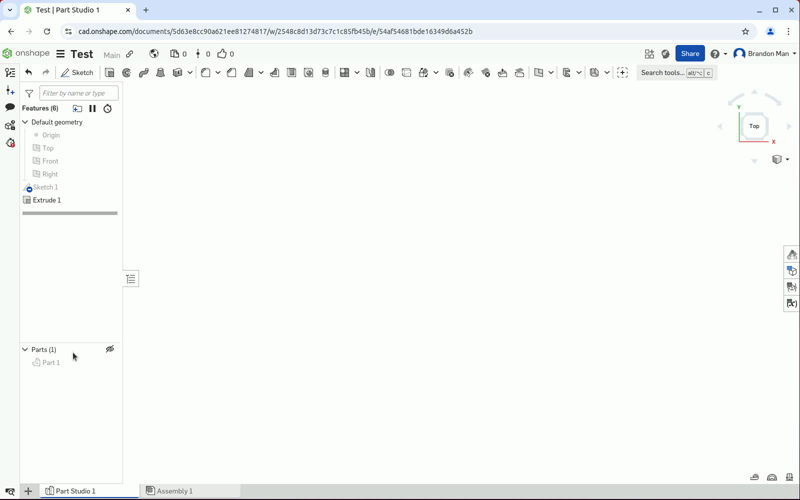
key(shift+s)
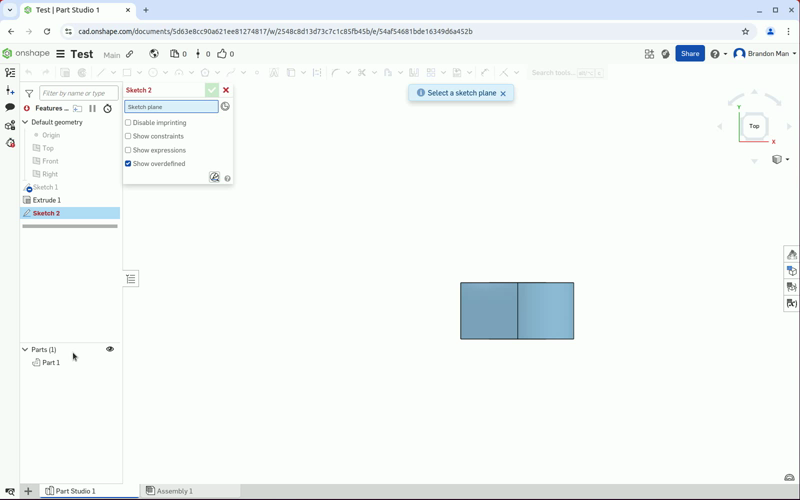
mouse_move(73, 150)
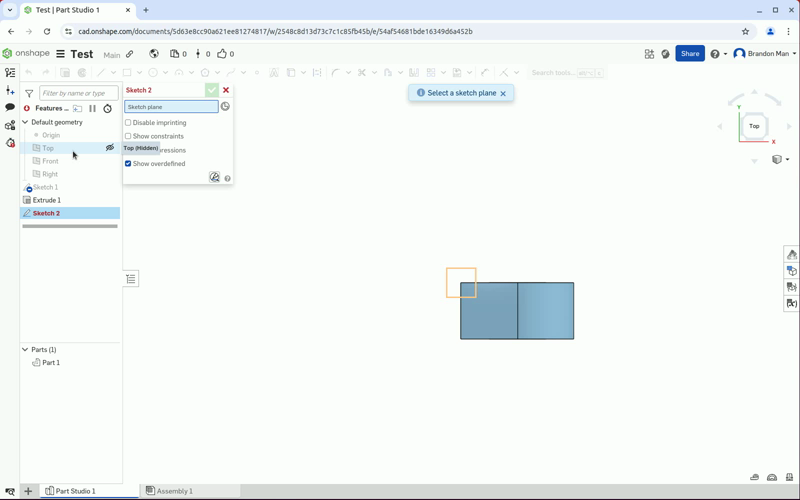
click(73, 150)
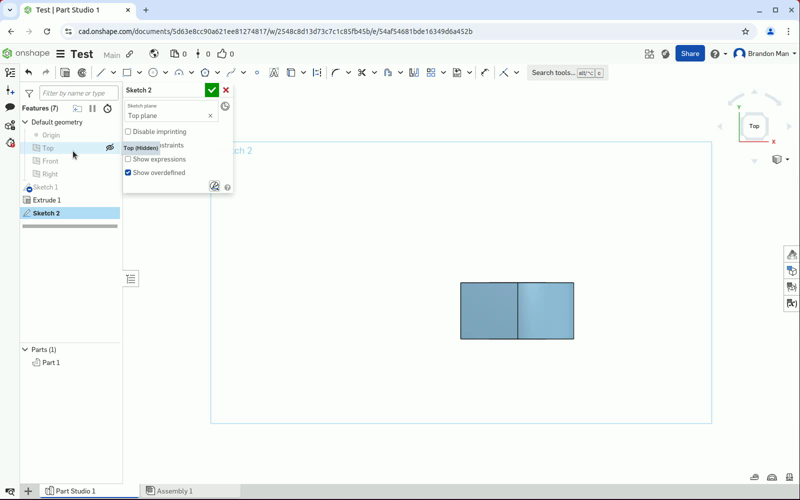
mouse_move(73, 352)
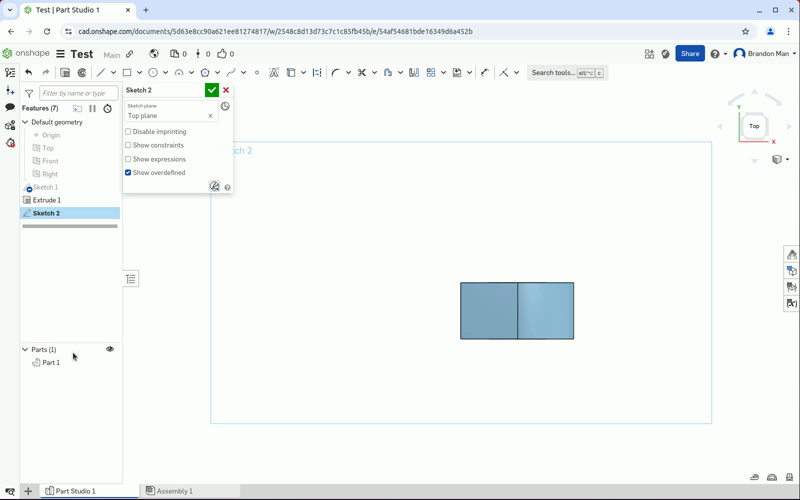
key(y)
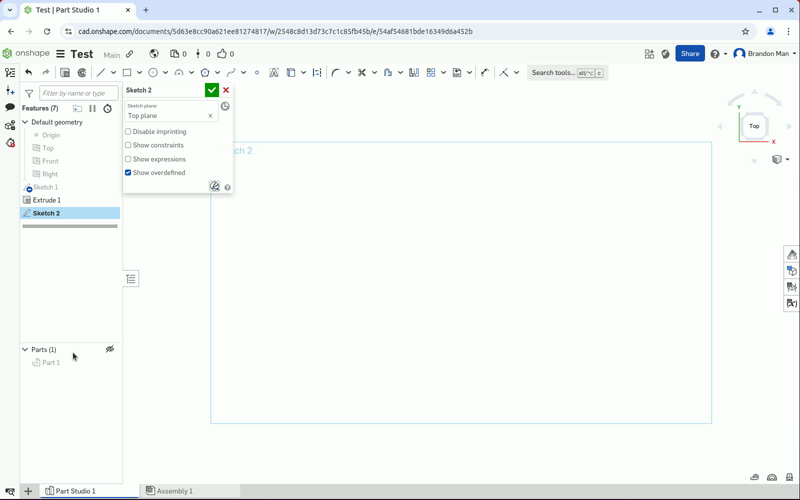
key(l)
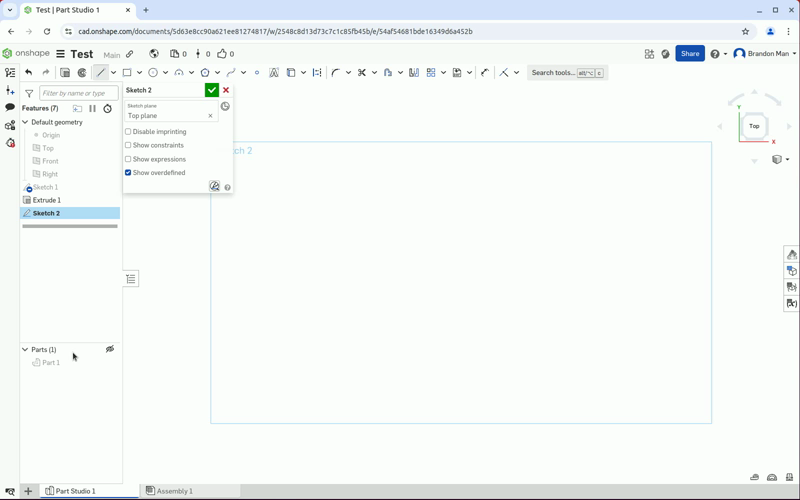
key_down(shift)
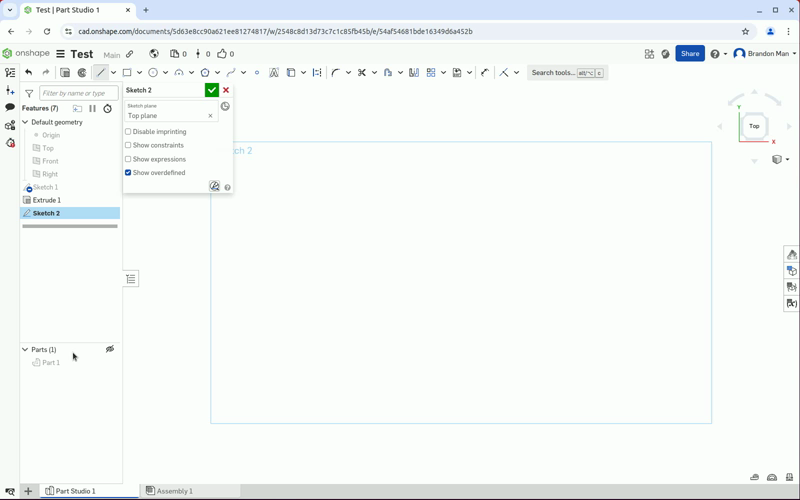
mouse_move(404, 395)
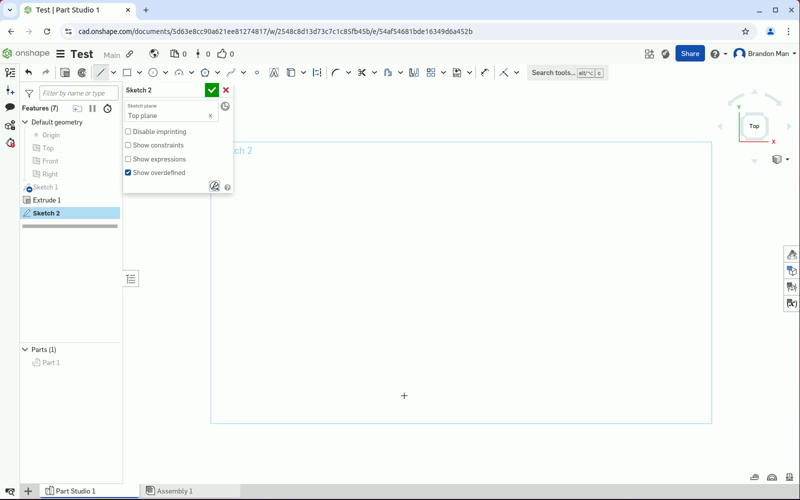
click(404, 395)
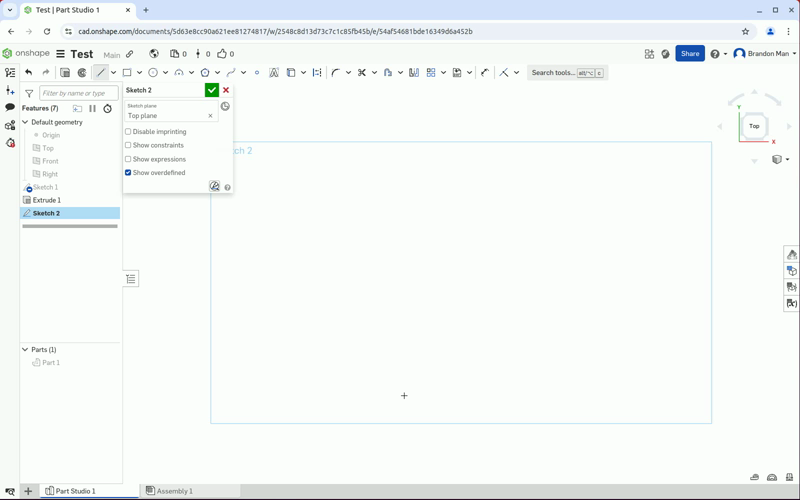
key_up(shift)
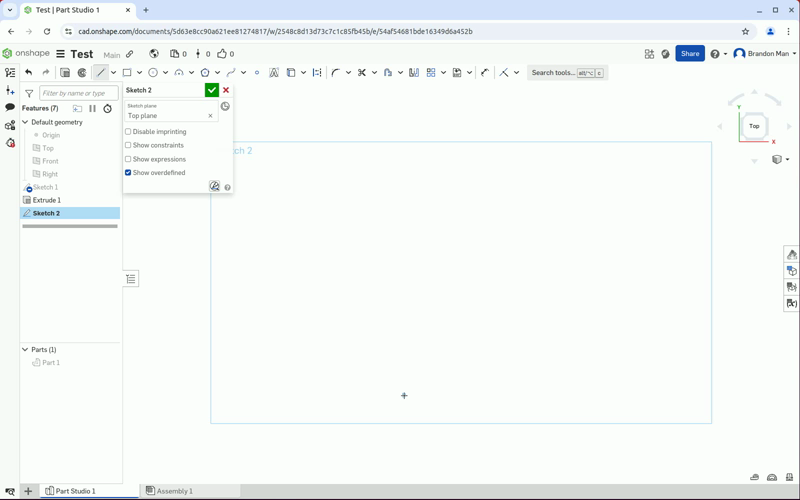
key_down(shift)
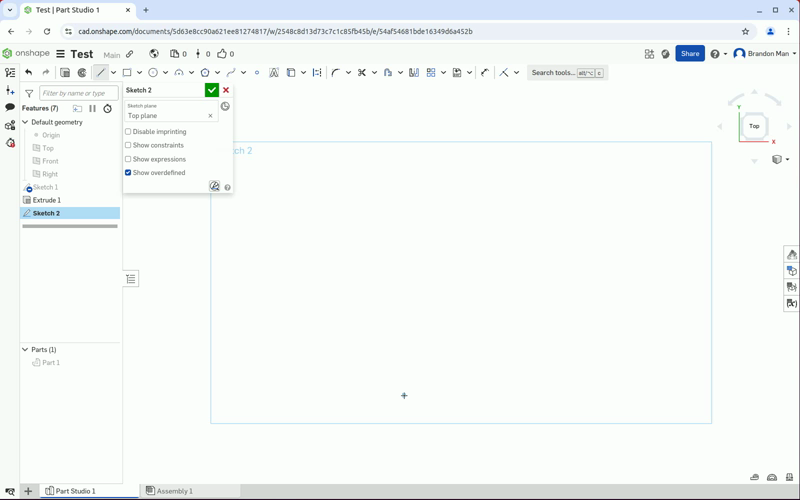
mouse_move(434, 395)
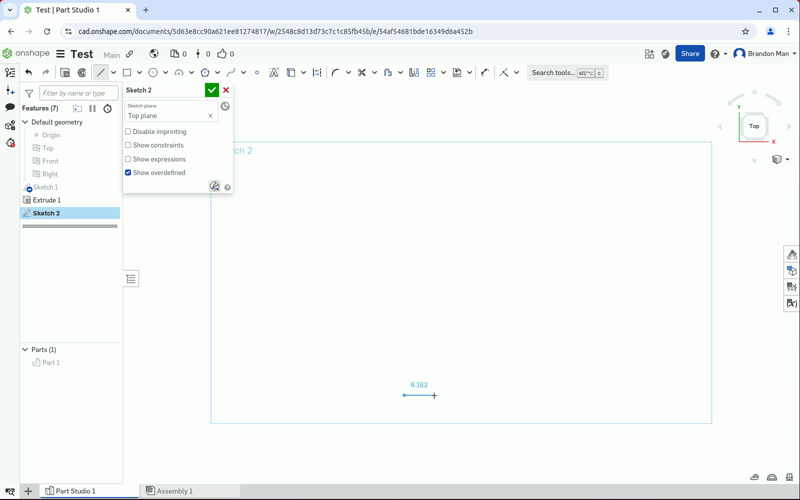
mouse_move(461, 395)
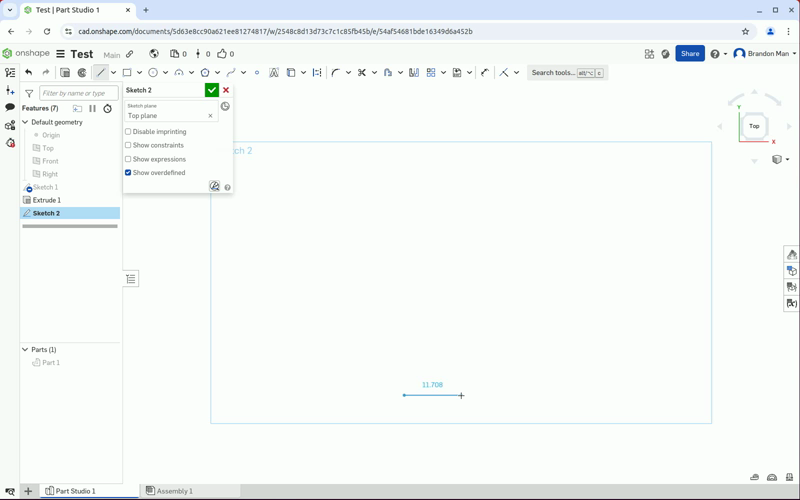
click(461, 395)
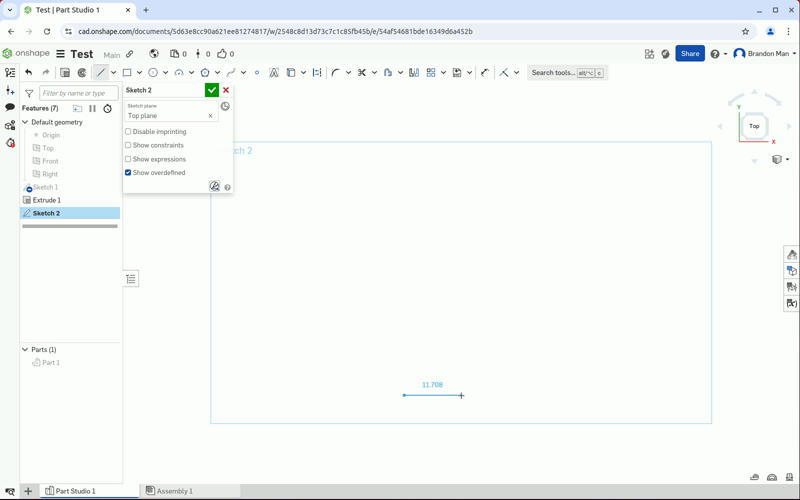
key_up(shift)
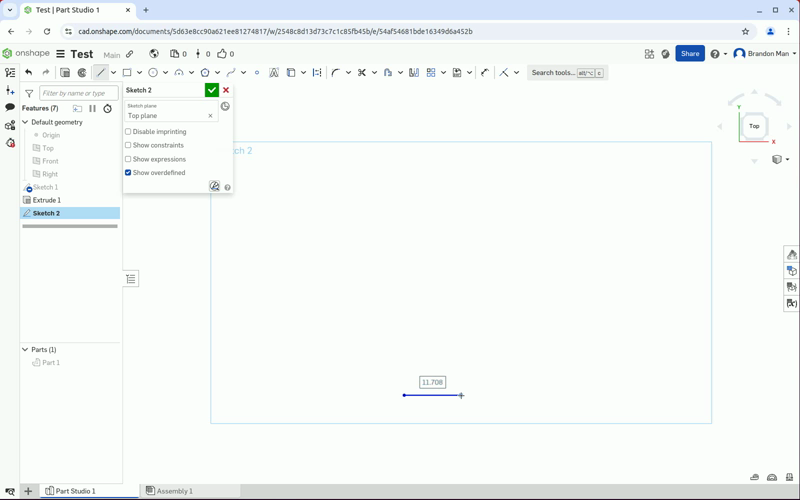
key_down(shift)
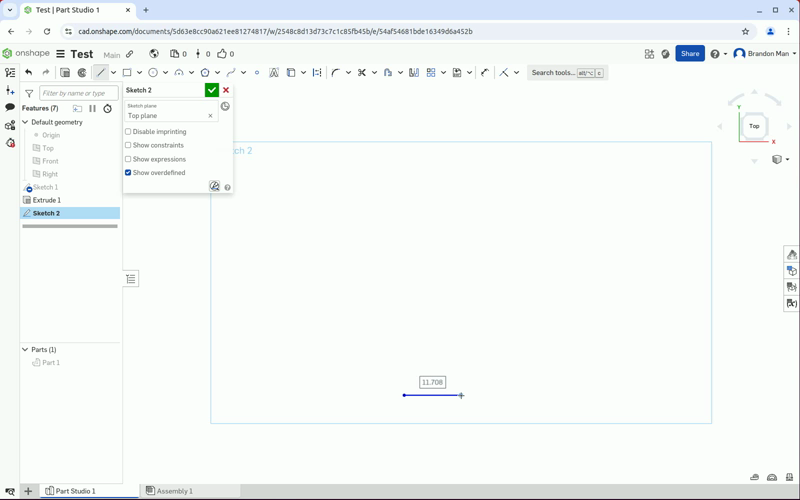
mouse_move(461, 282)
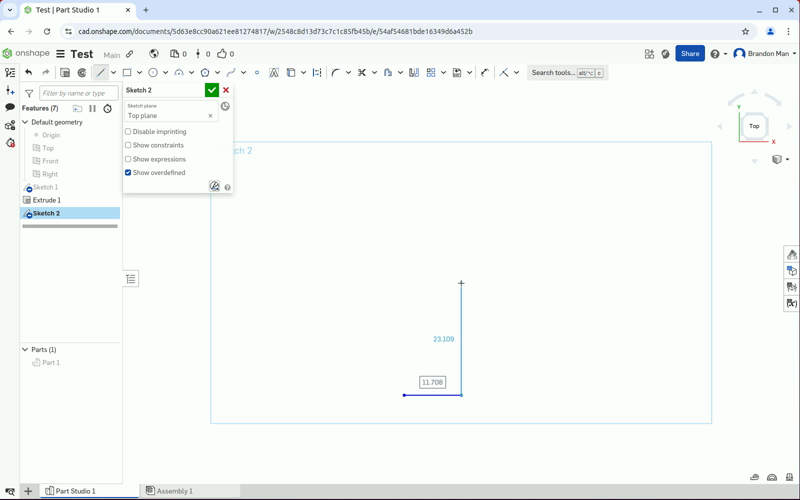
click(461, 282)
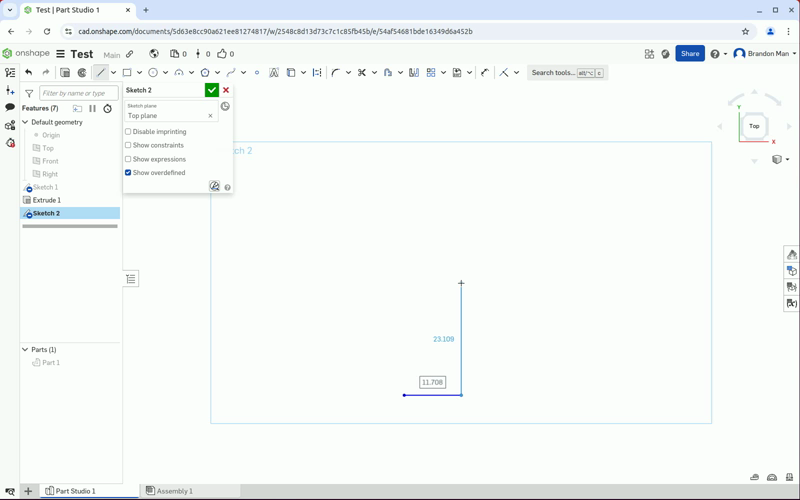
key_up(shift)
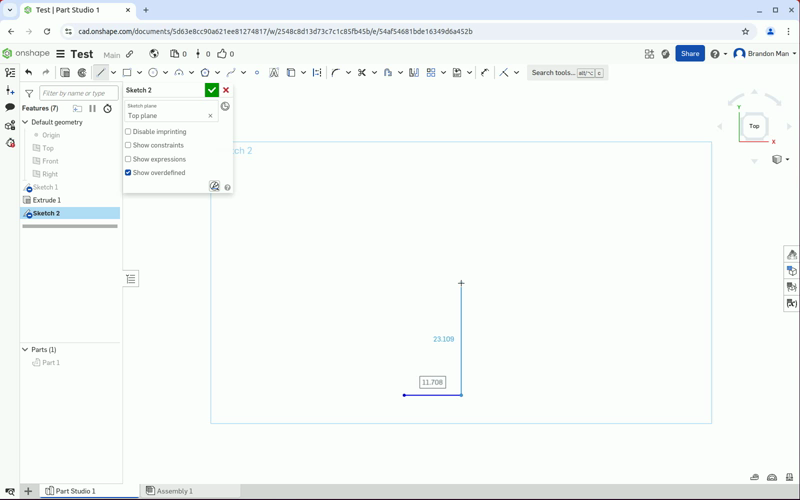
key_down(shift)
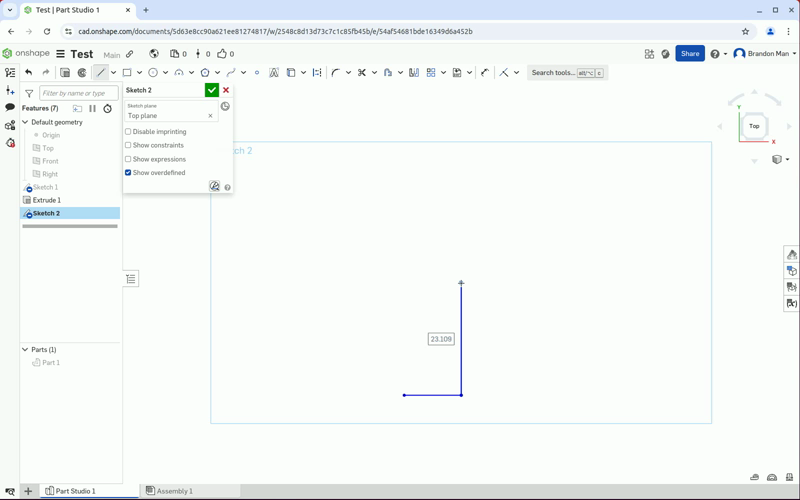
mouse_move(491, 282)
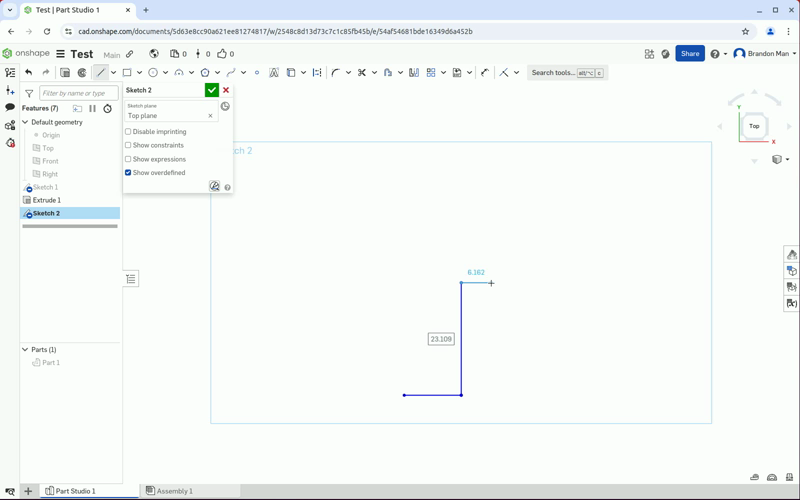
mouse_move(404, 282)
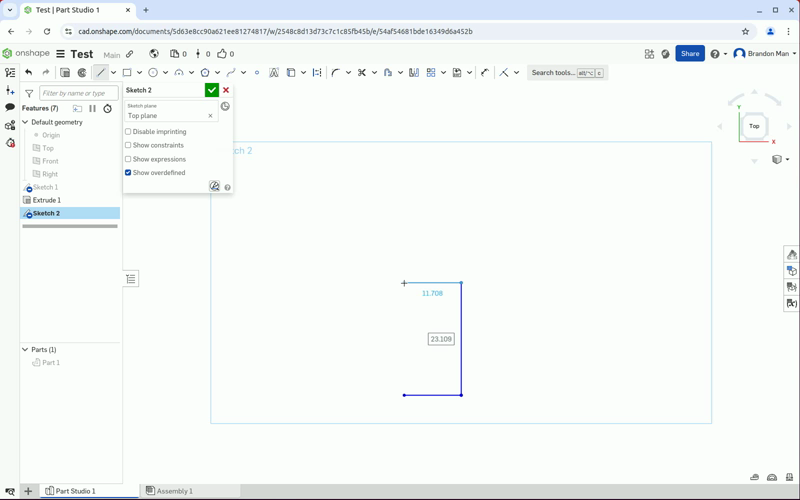
click(404, 282)
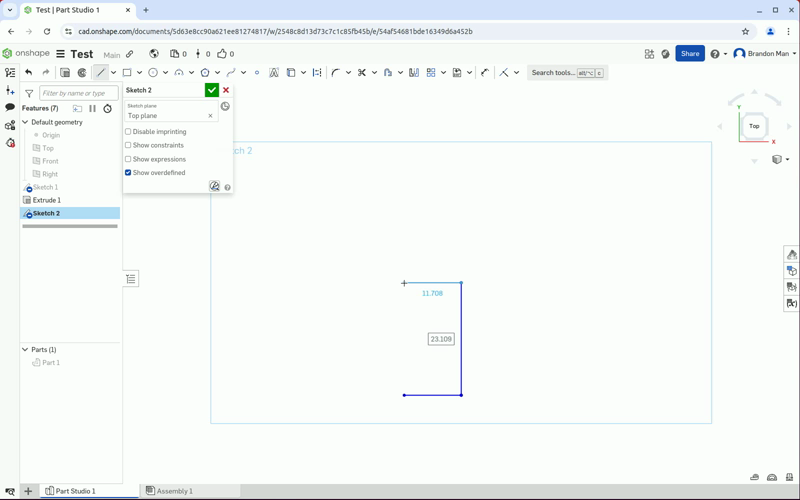
key_up(shift)
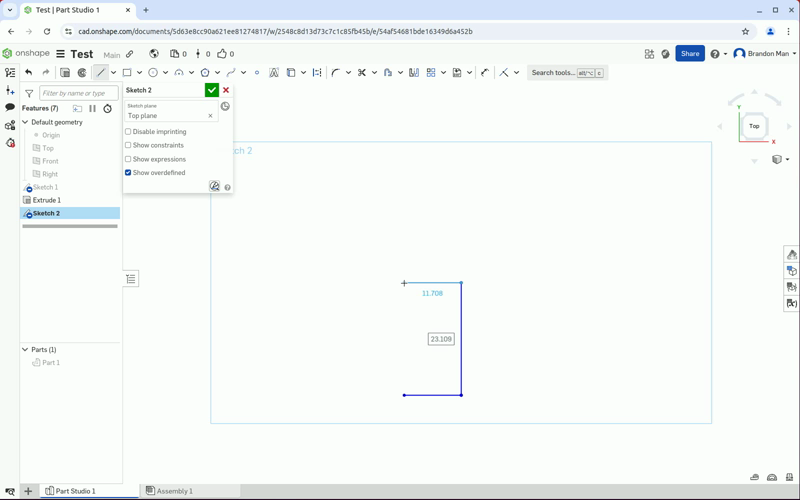
key_down(shift)
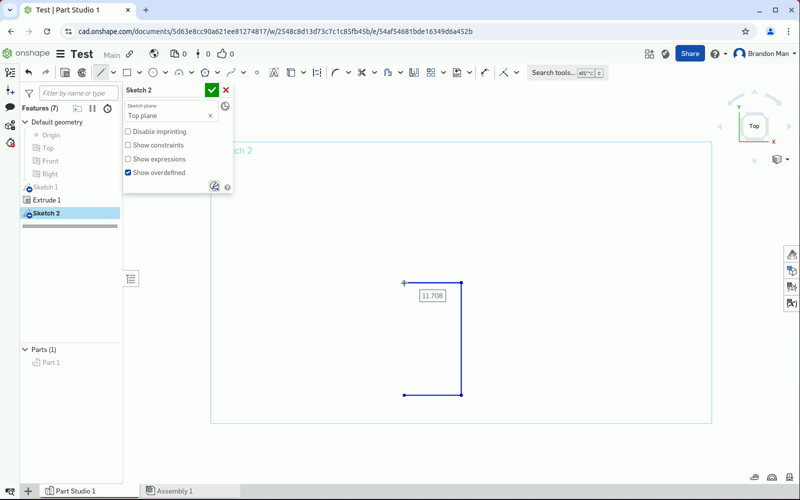
mouse_move(404, 395)
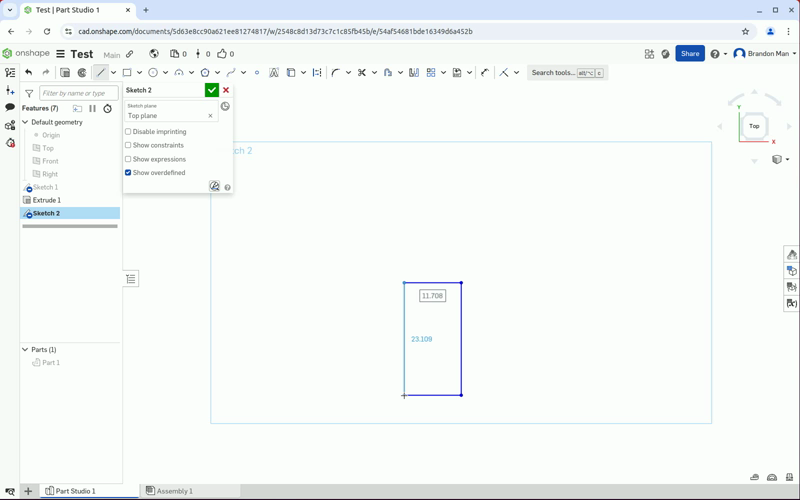
key_up(shift)
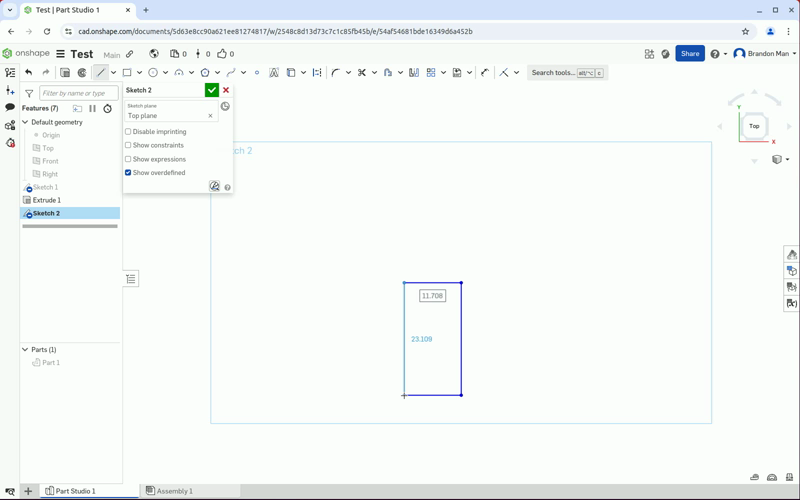
click(404, 395)
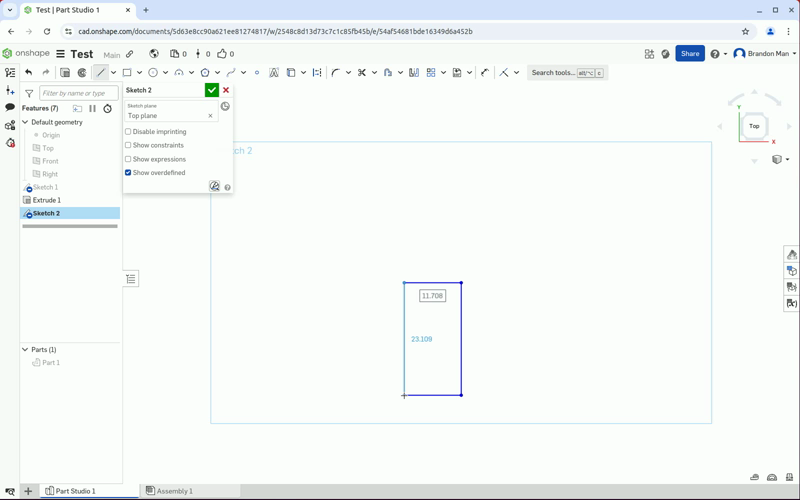
key(esc)
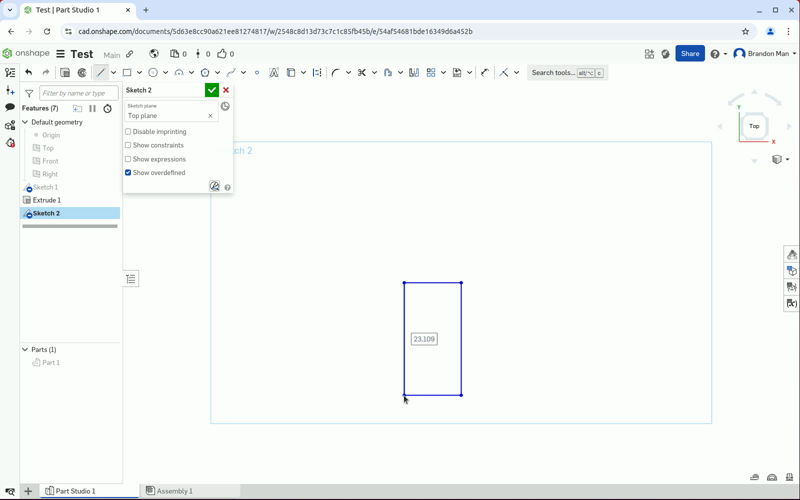
mouse_move(453, 379)
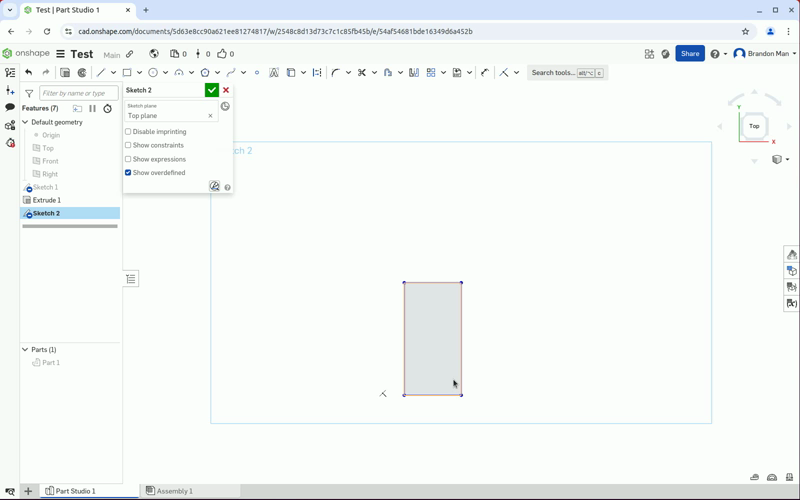
click(453, 379)
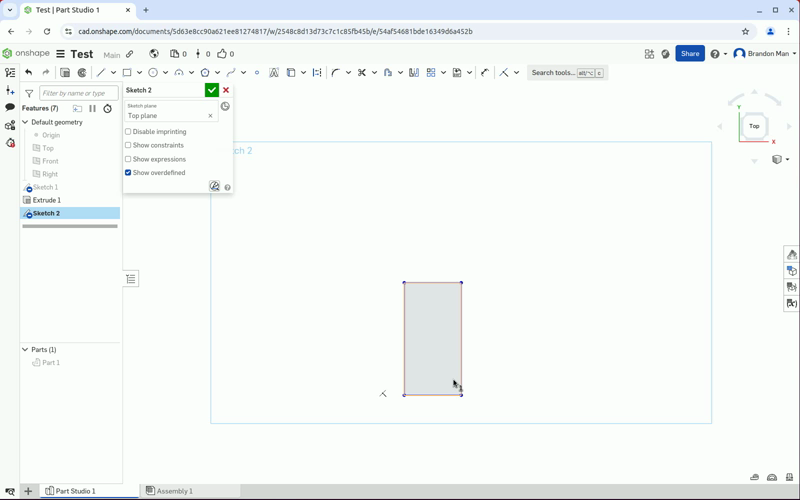
mouse_move(73, 352)
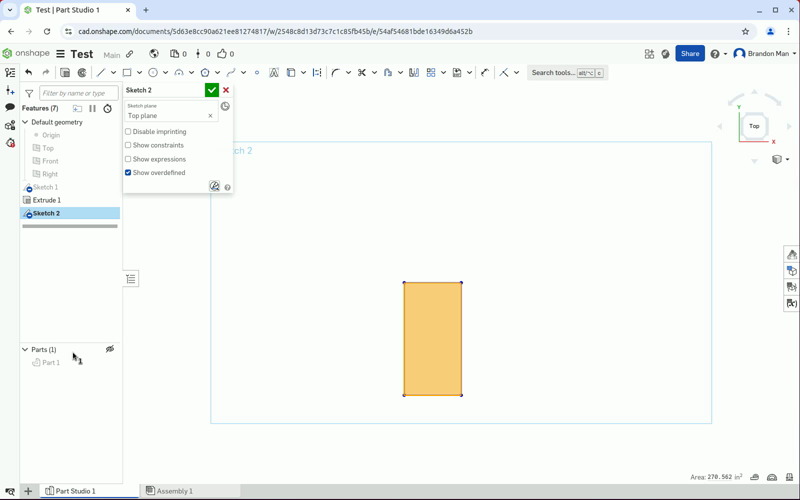
key(shift+y)
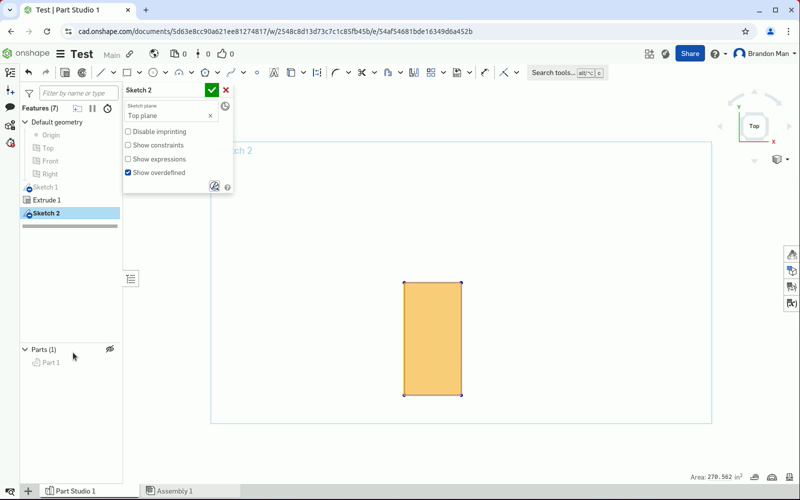
key(shift+e)
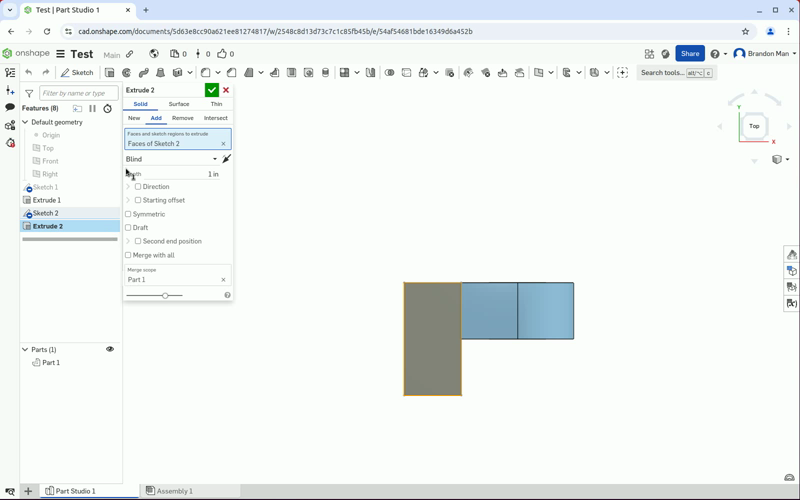
mouse_move(143, 106)
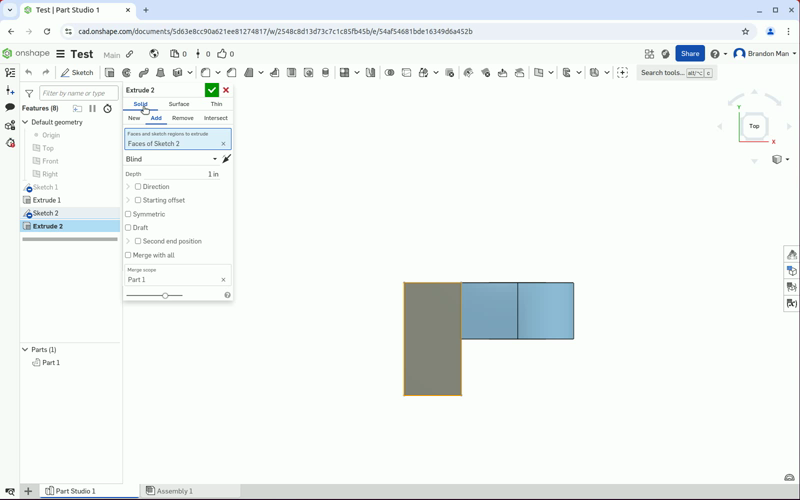
click(143, 106)
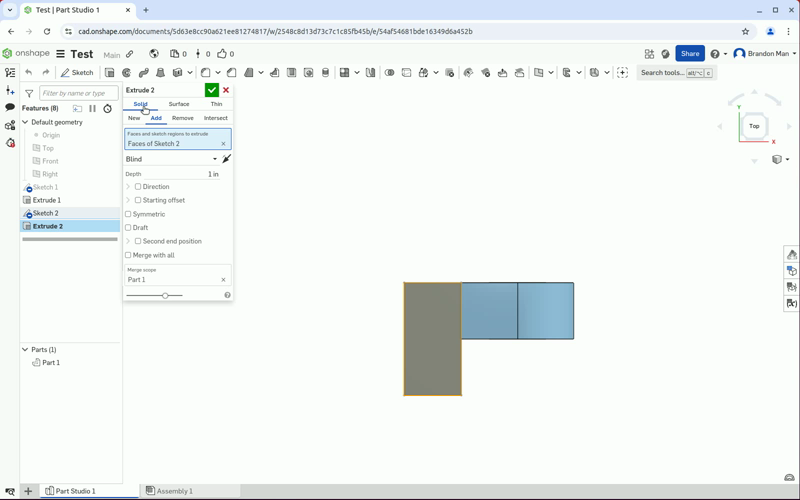
mouse_move(137, 120)
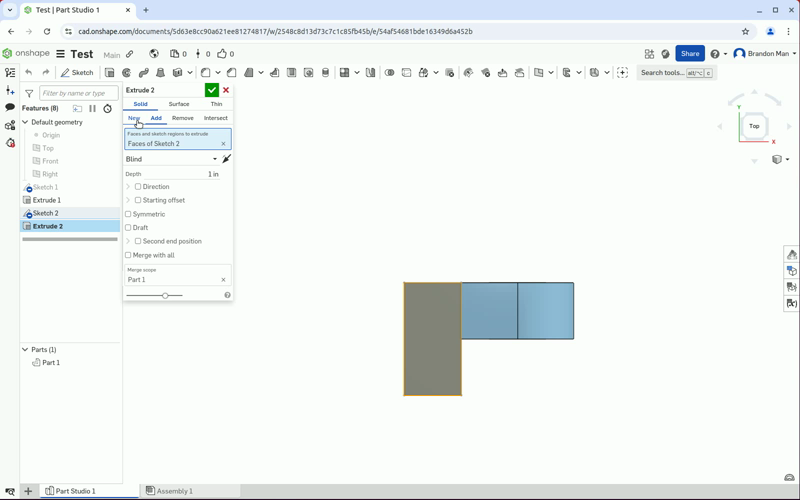
click(137, 120)
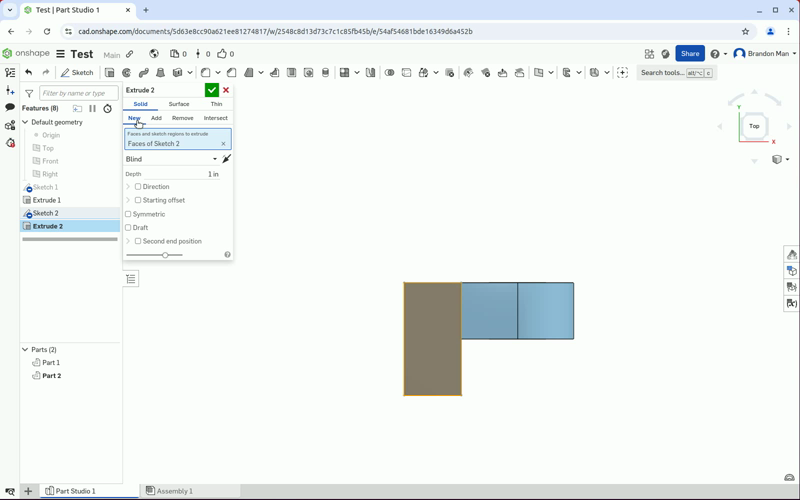
key(tab, 4)
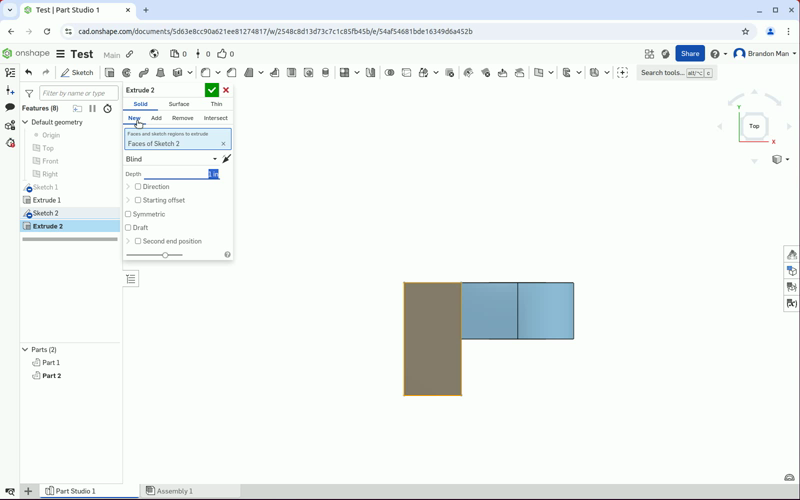
text(23.108)
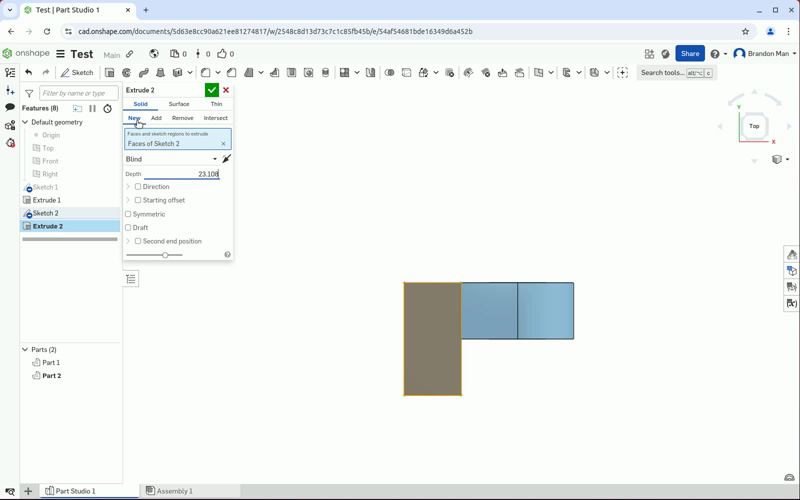
key(enter)
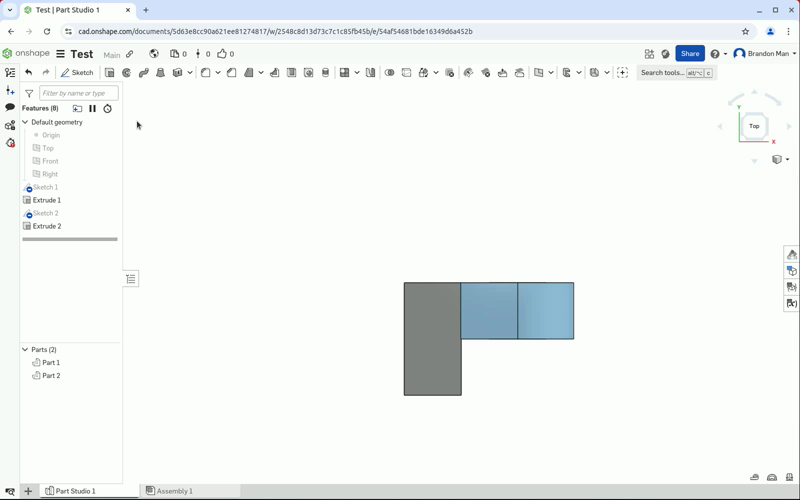
key(shift+h)
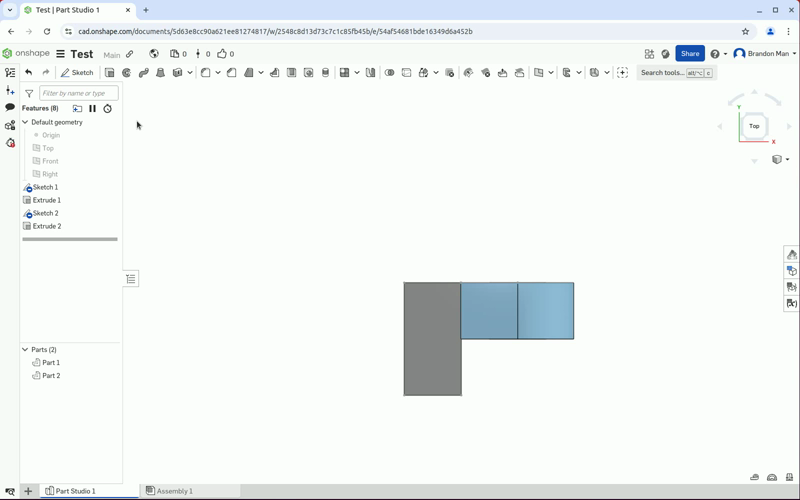
key(shift+h)
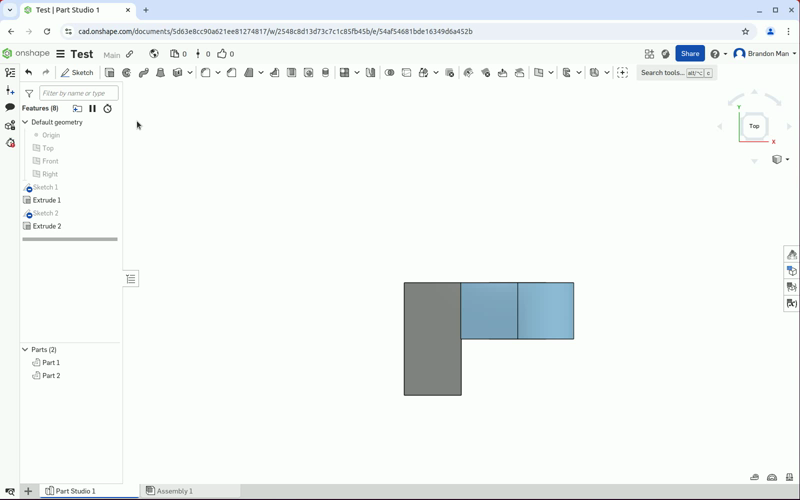
mouse_move(73, 189)
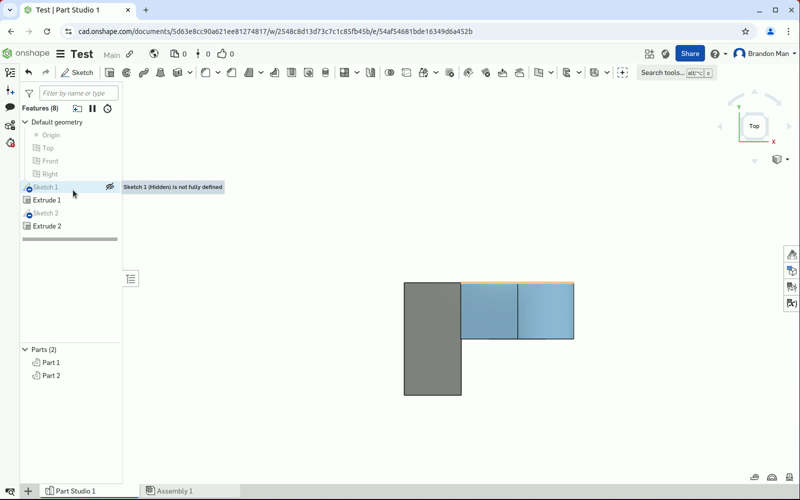
click(73, 189)
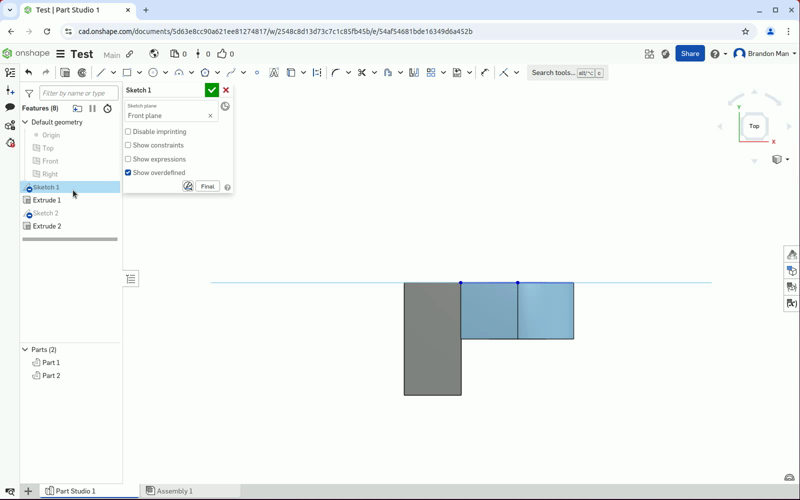
mouse_move(229, 92)
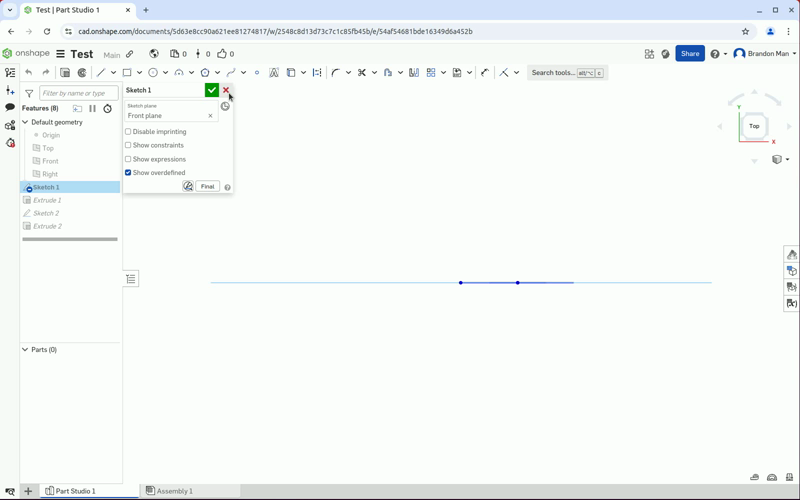
click(229, 92)
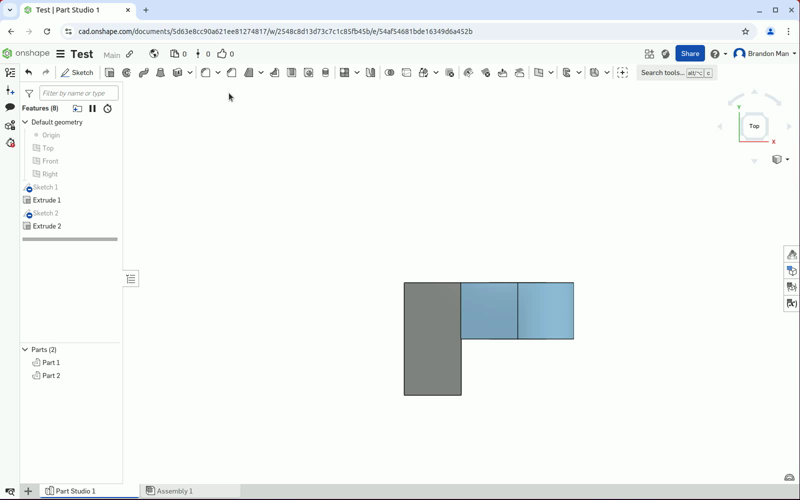
mouse_move(73, 352)
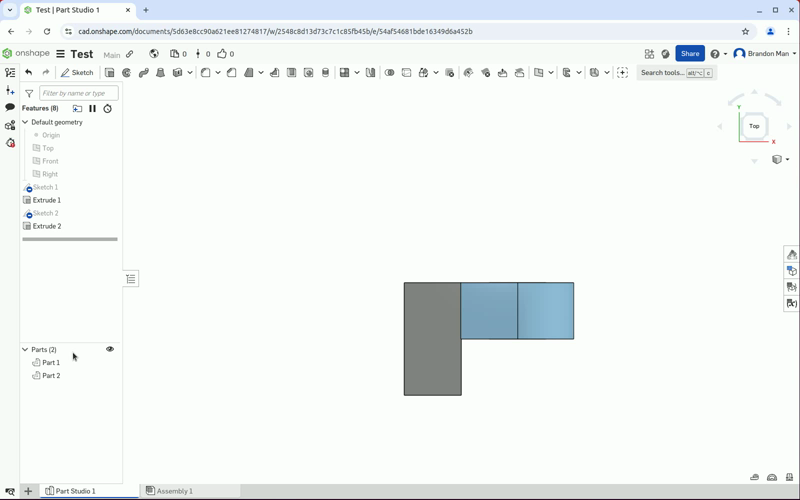
key(y)
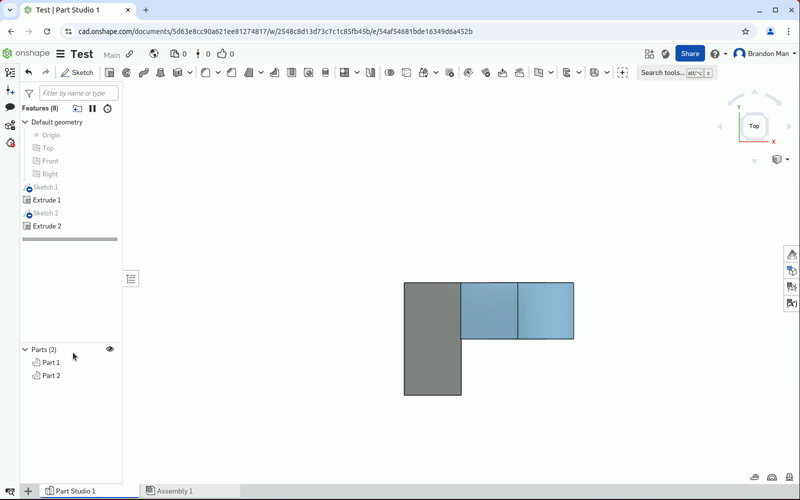
key(shift+p)
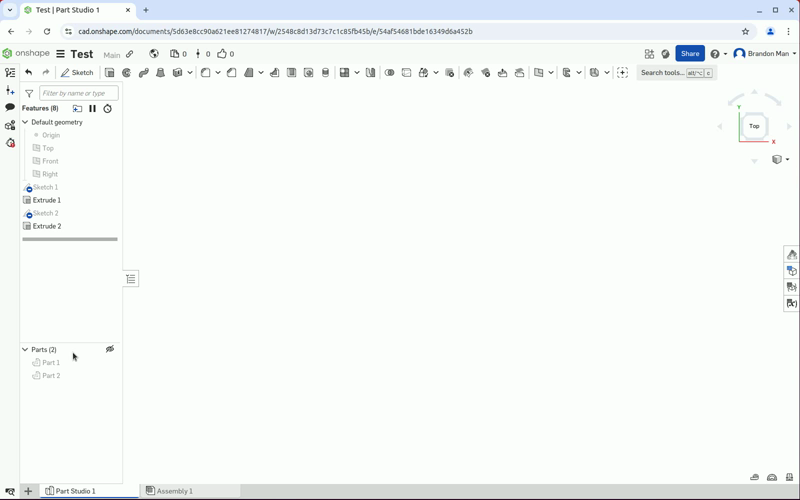
key(space)
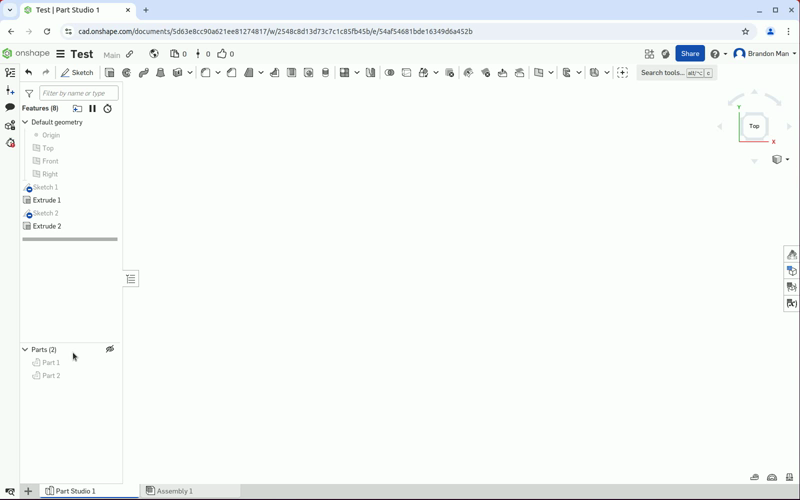
key_down(shift)
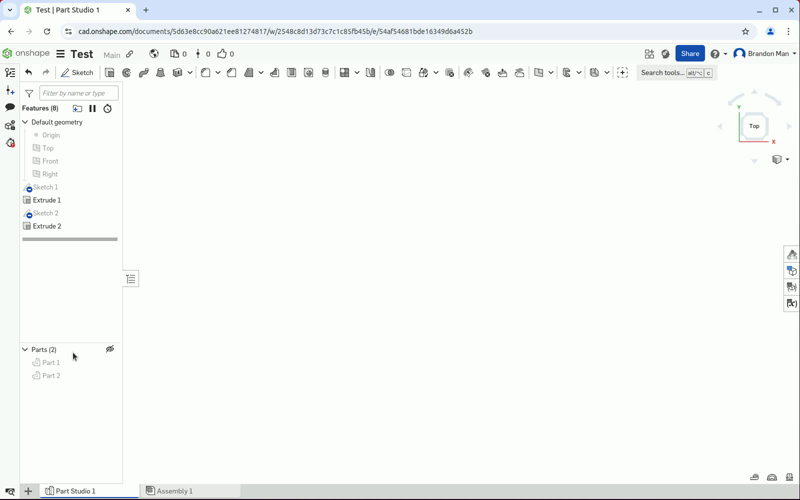
key(up)
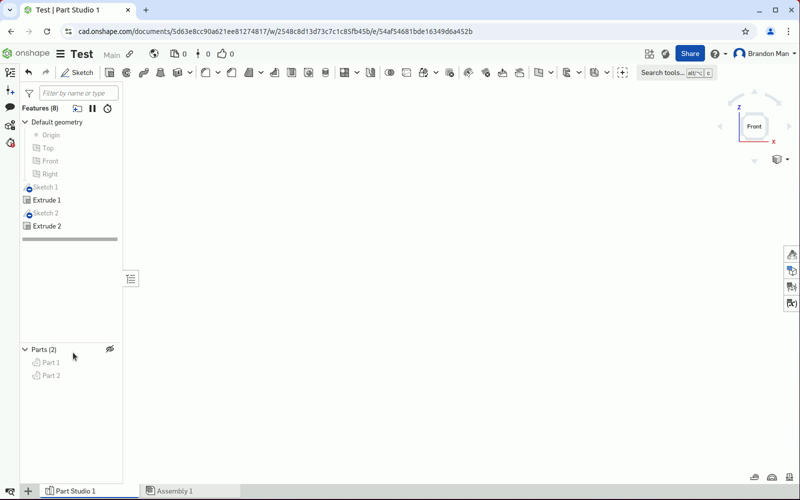
key_up(shift)
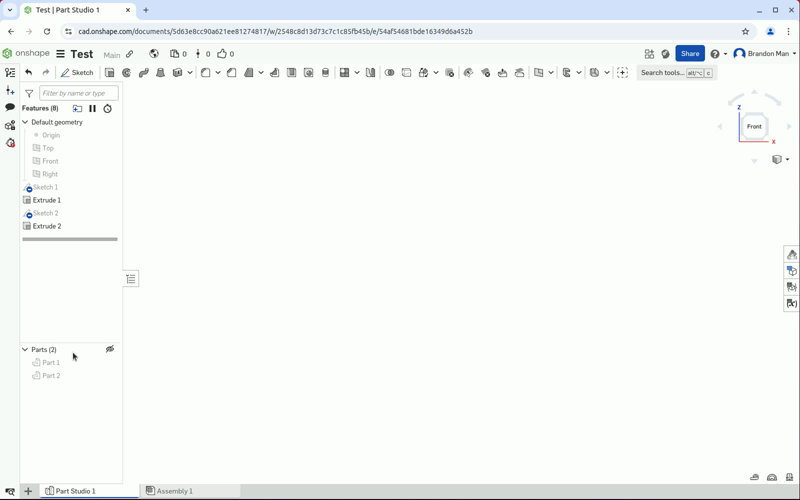
mouse_move(73, 352)
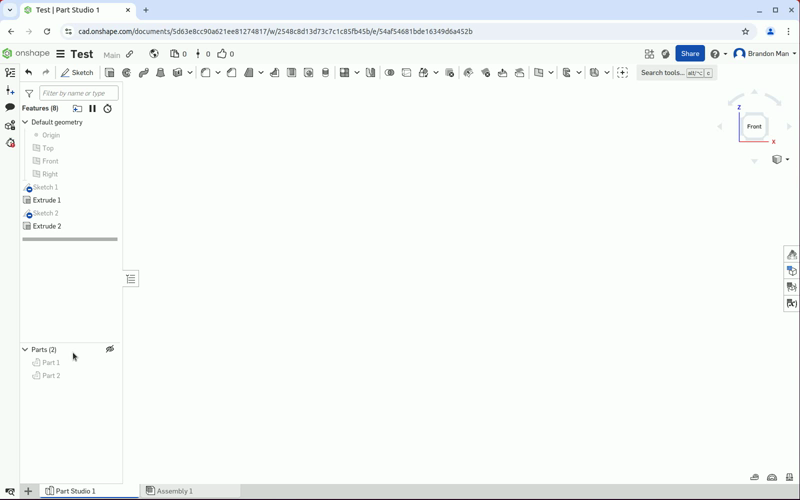
key(shift+y)
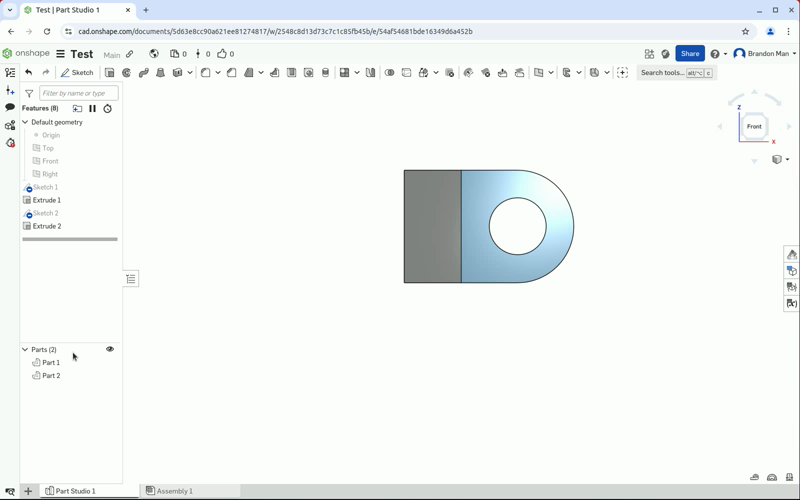
mouse_move(541, 75)
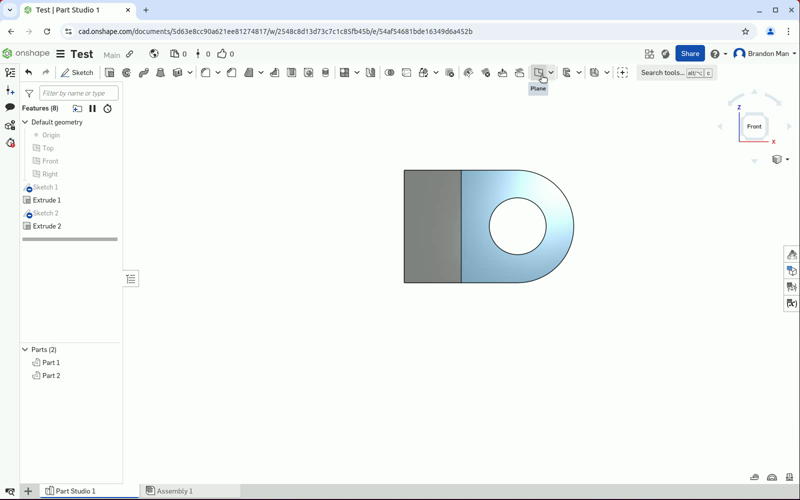
click(541, 75)
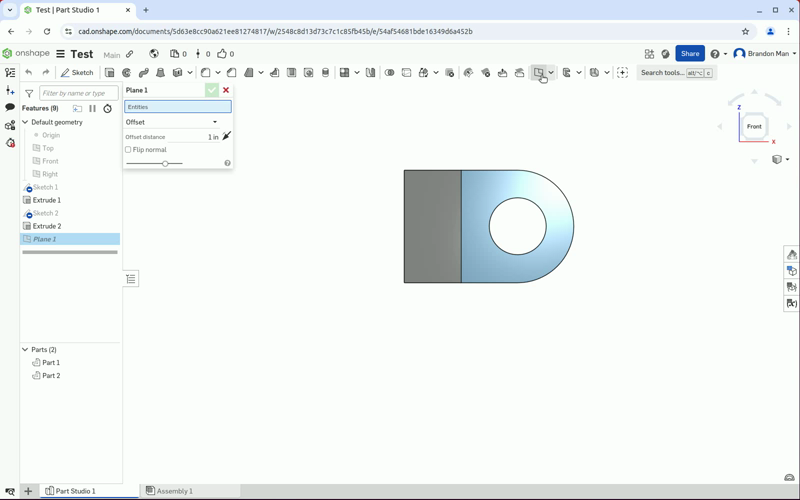
mouse_move(73, 163)
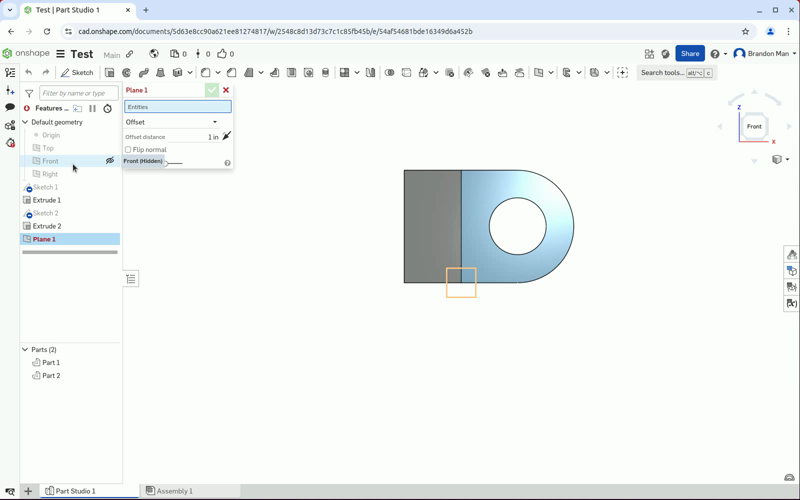
click(73, 163)
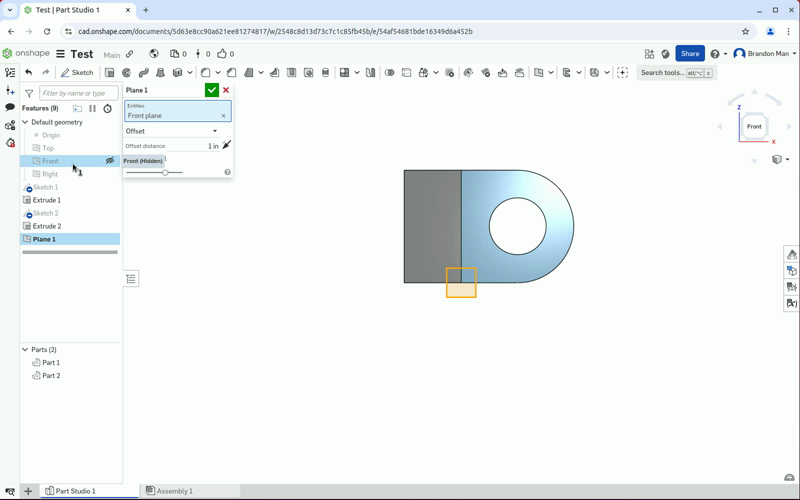
key(tab, 2)
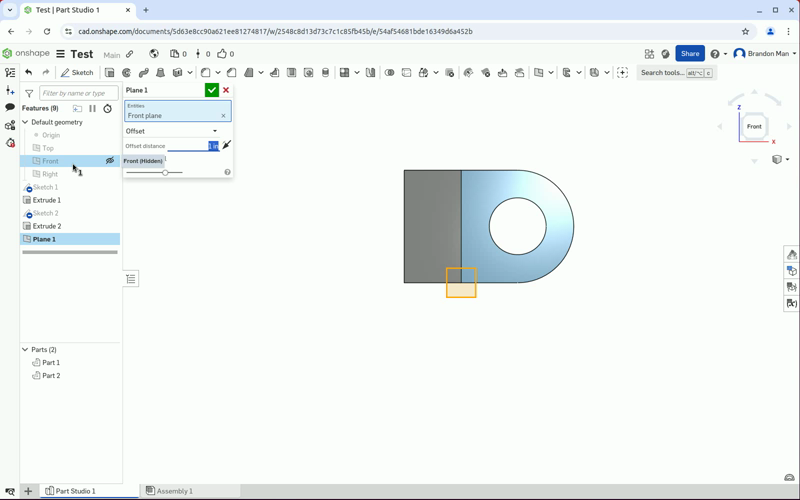
text(23.108)
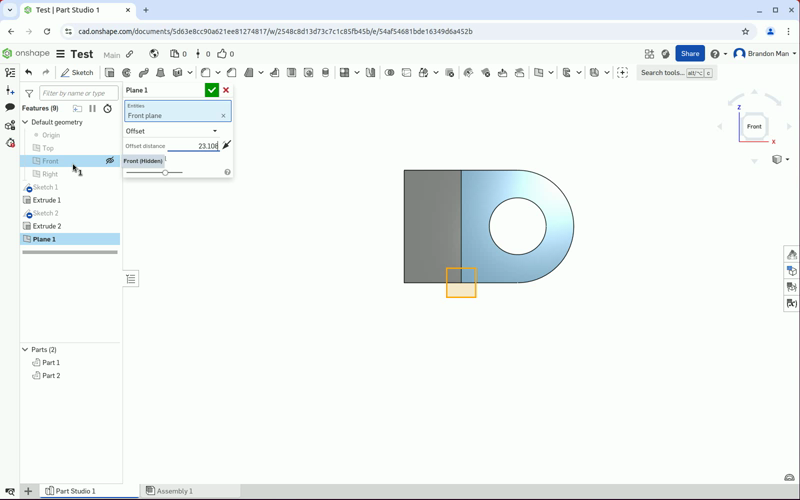
key(enter, 2)
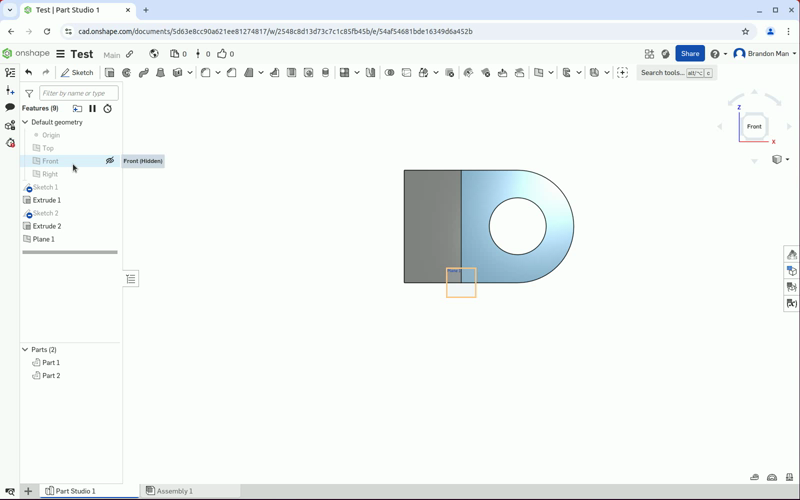
key(shift+s)
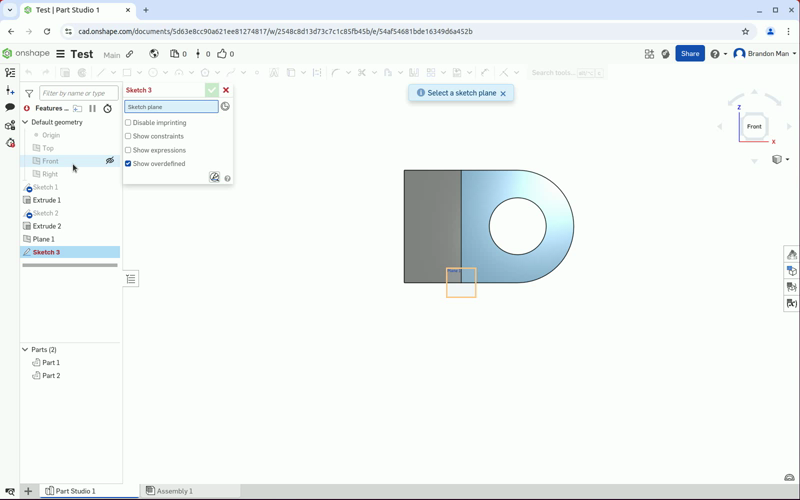
mouse_move(73, 241)
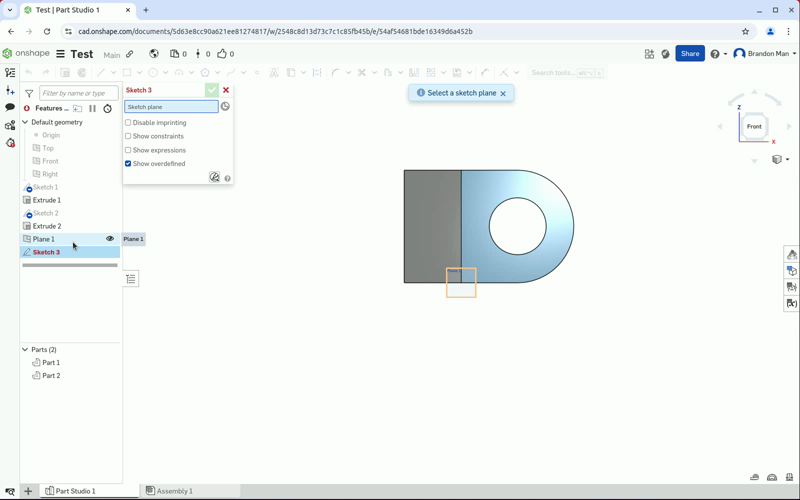
click(73, 241)
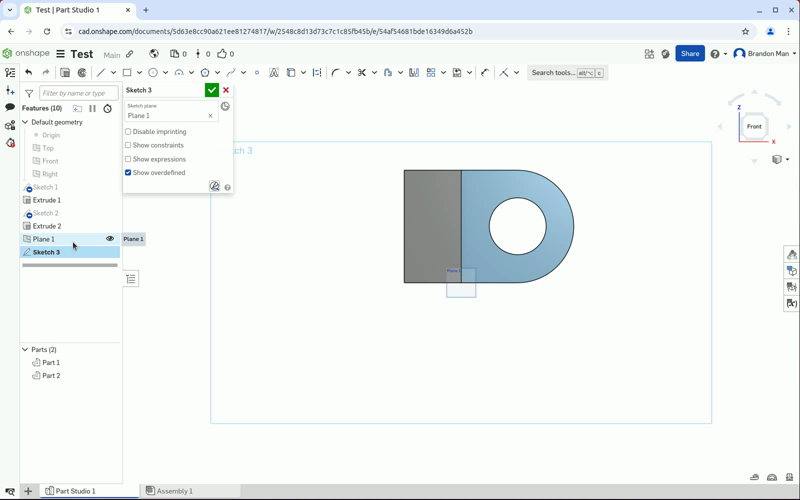
mouse_move(73, 352)
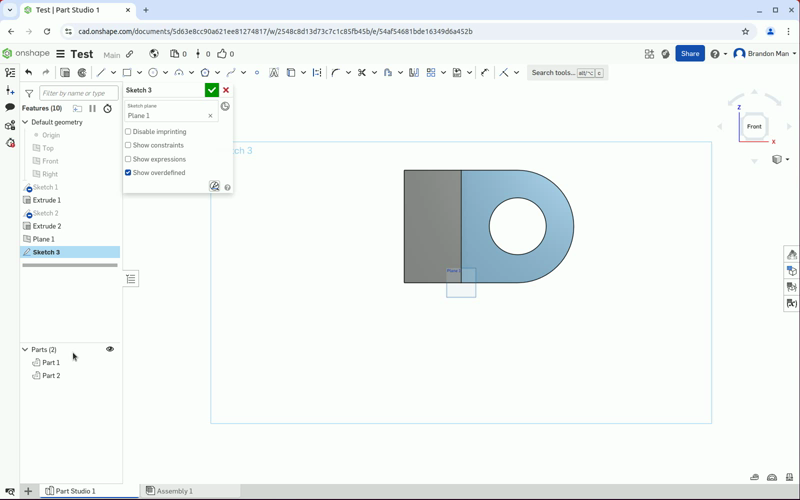
key(y)
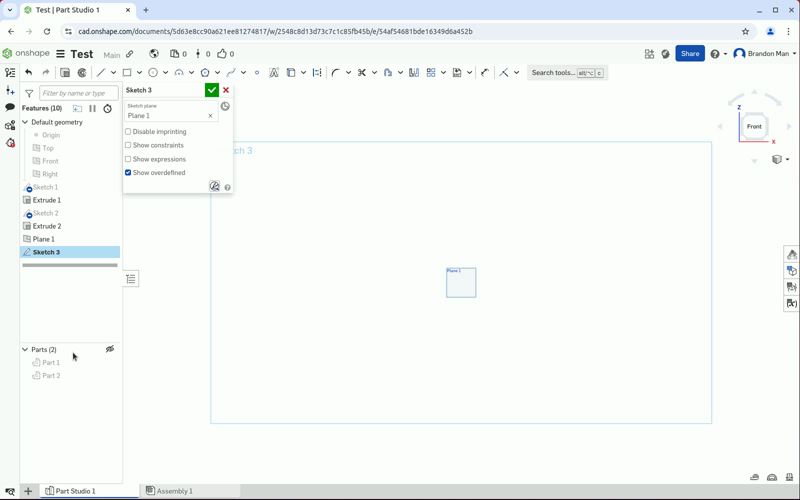
key(l)
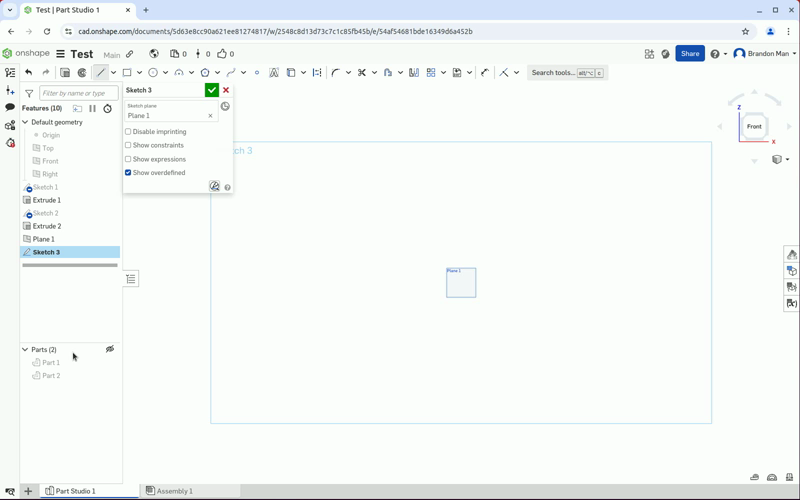
key_down(shift)
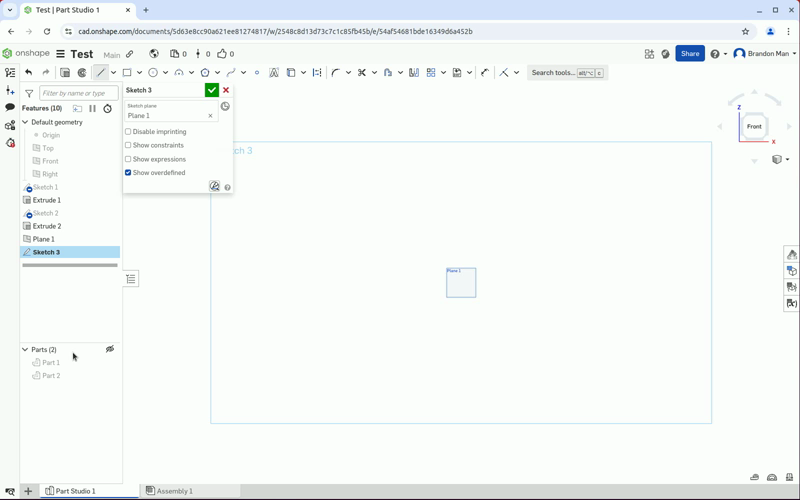
mouse_move(404, 254)
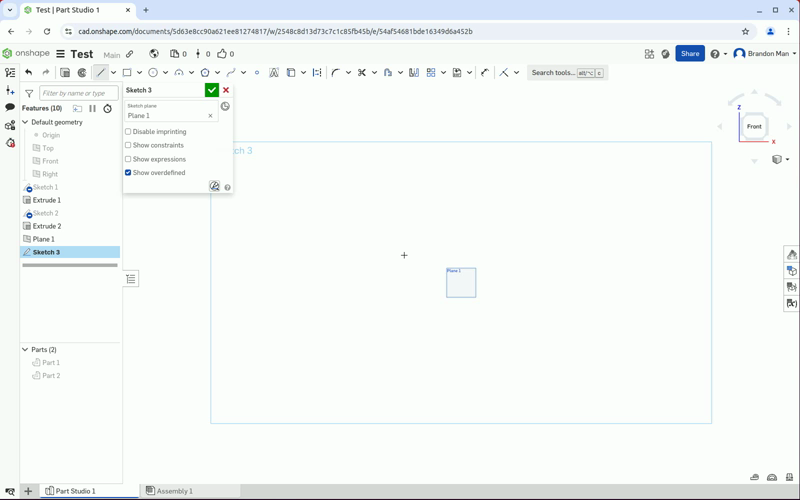
click(404, 254)
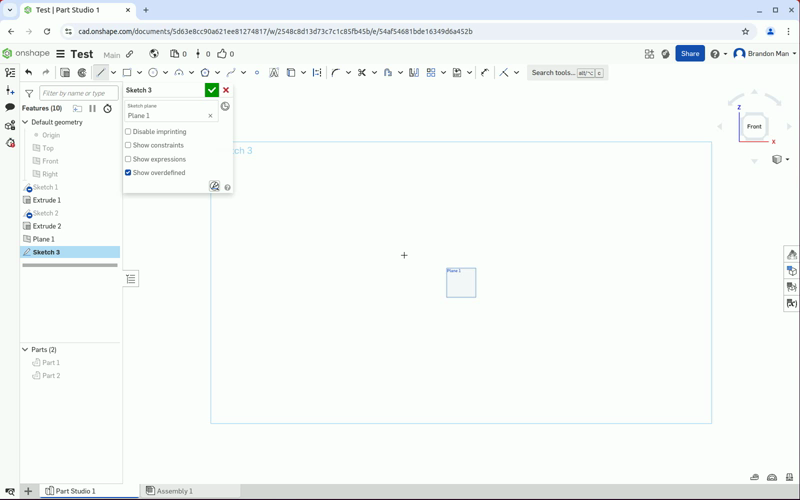
key_up(shift)
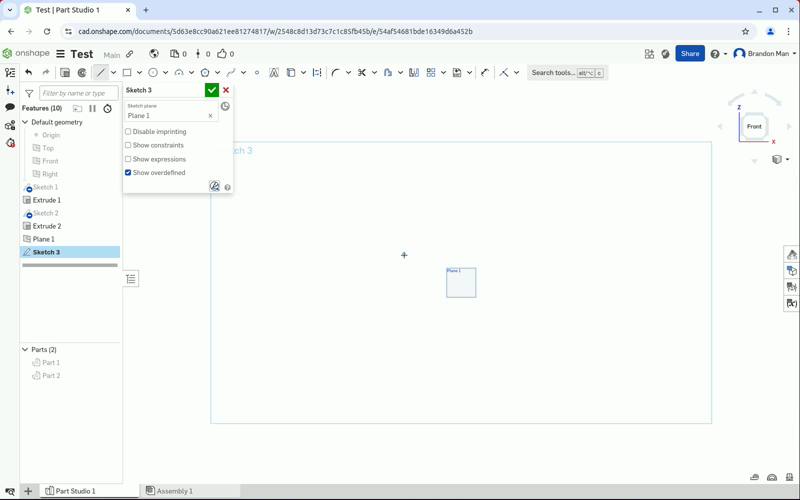
key_down(shift)
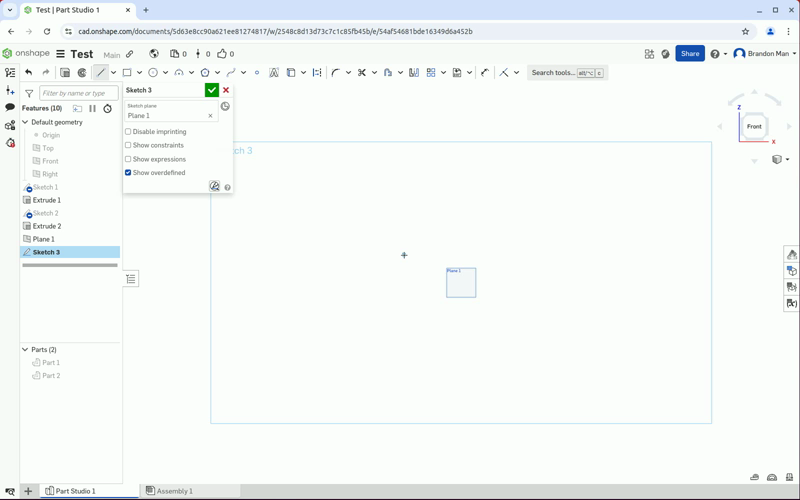
mouse_move(434, 254)
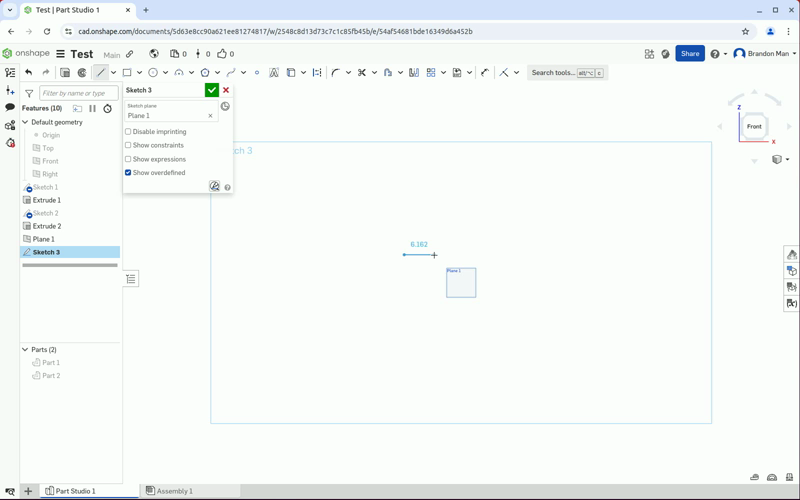
mouse_move(461, 254)
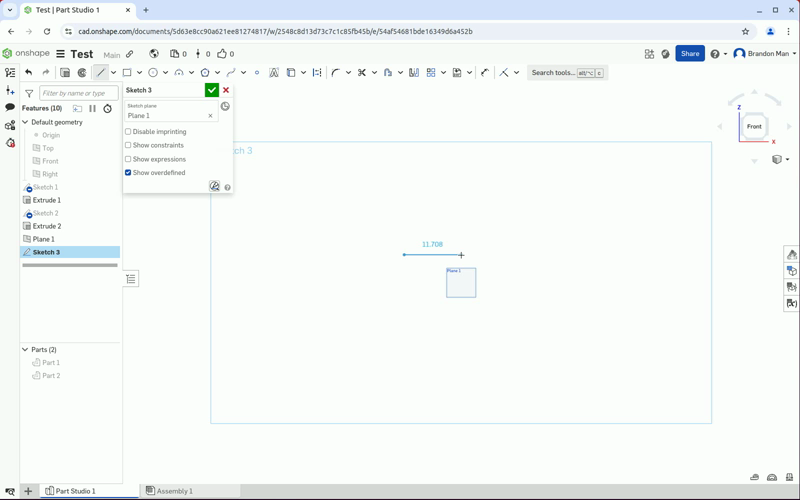
click(461, 254)
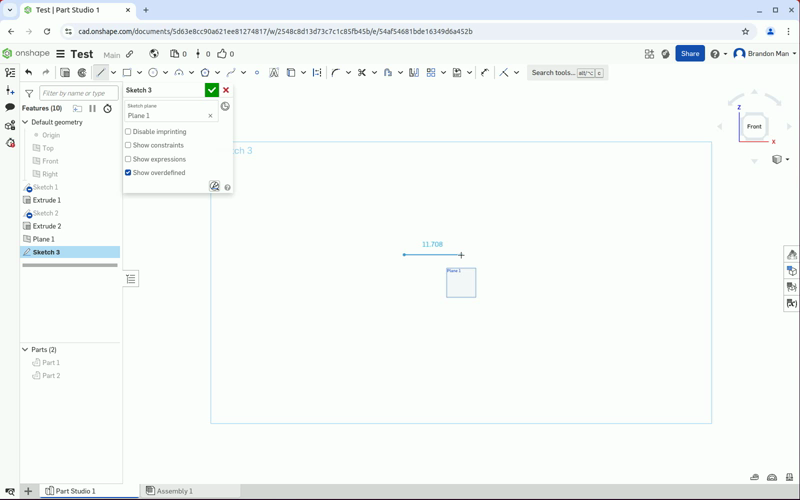
key_up(shift)
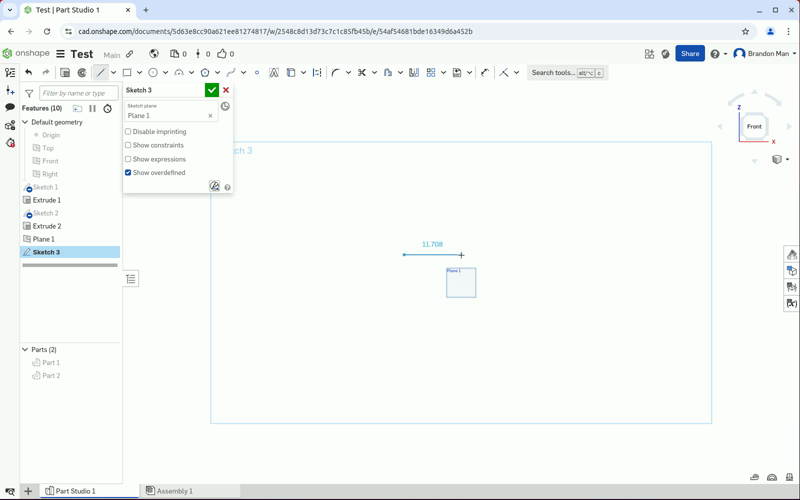
key_down(shift)
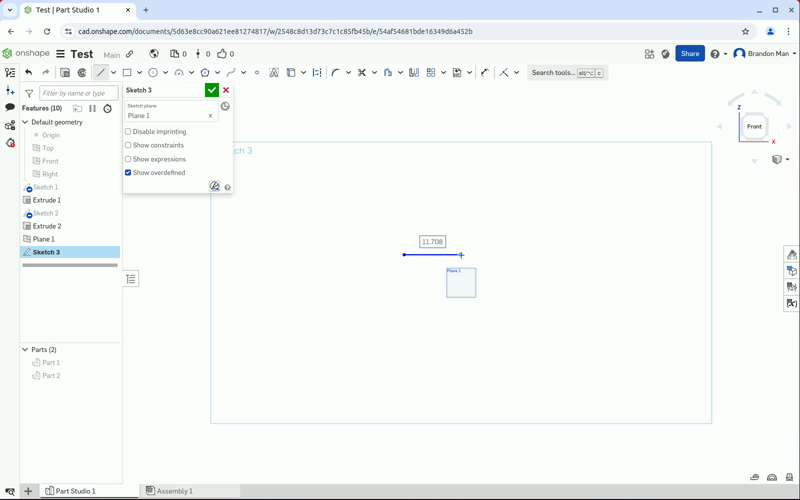
mouse_move(491, 254)
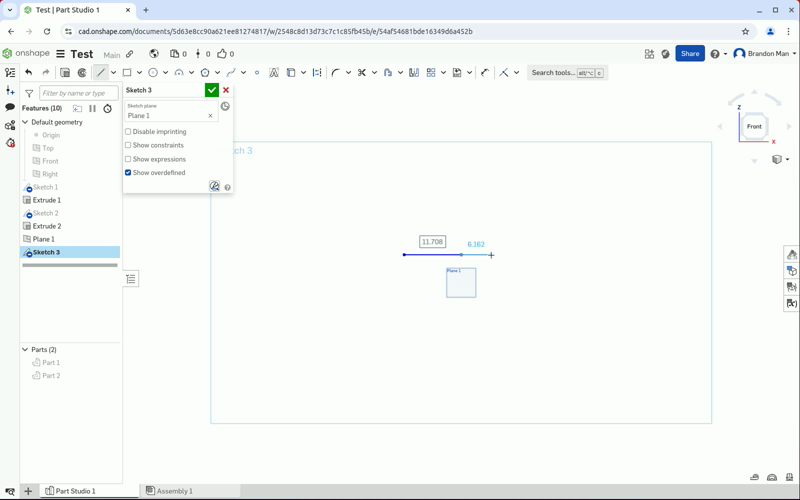
mouse_move(461, 198)
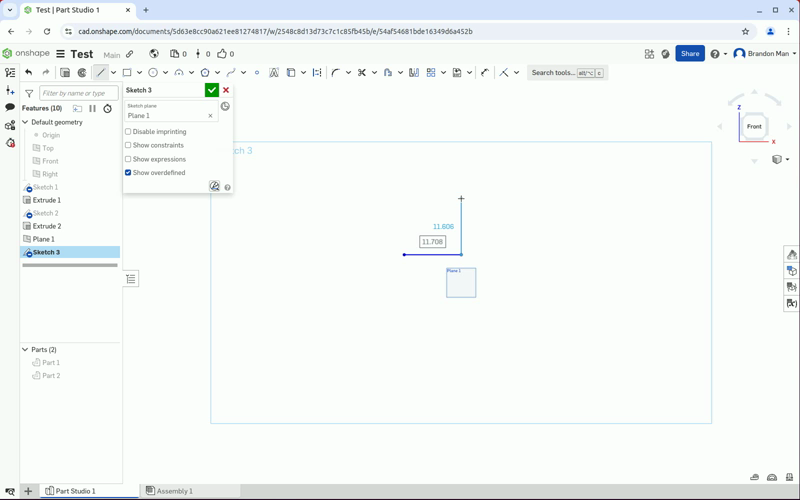
click(461, 198)
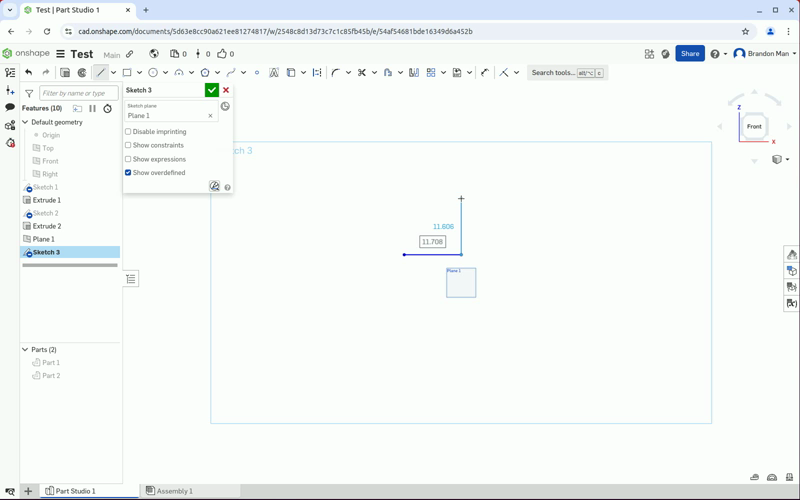
key_up(shift)
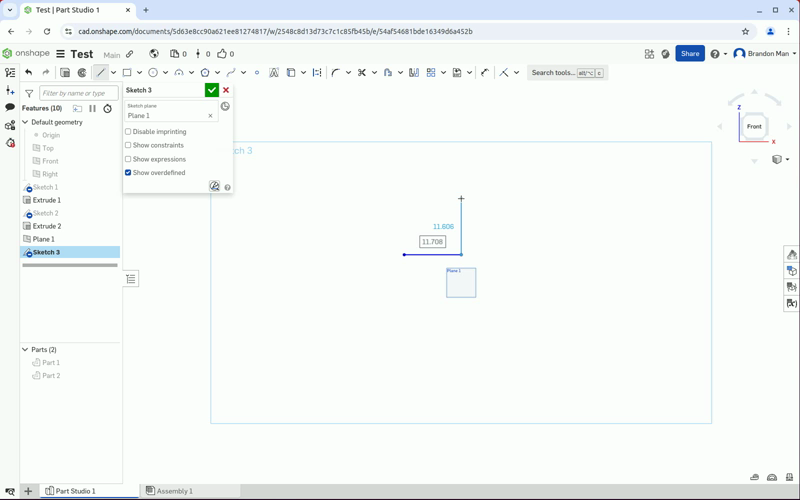
key_down(shift)
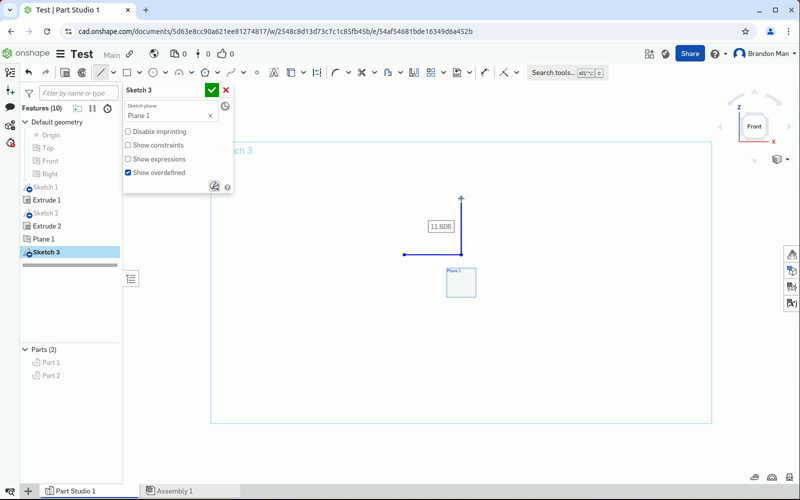
mouse_move(491, 198)
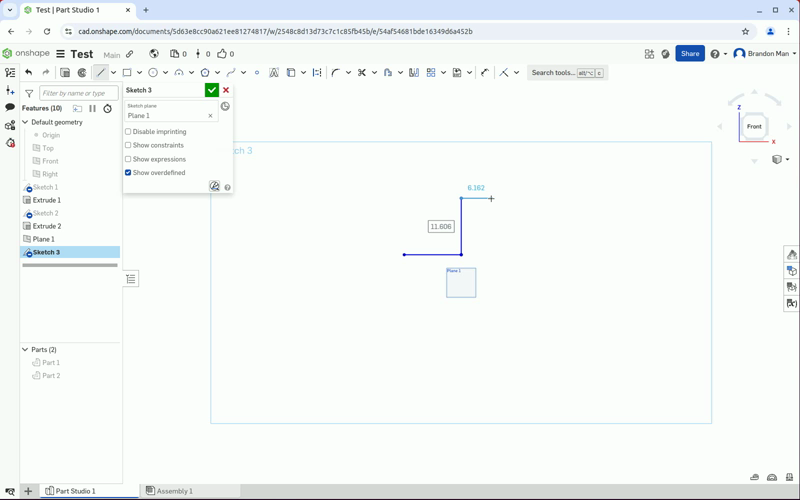
mouse_move(404, 198)
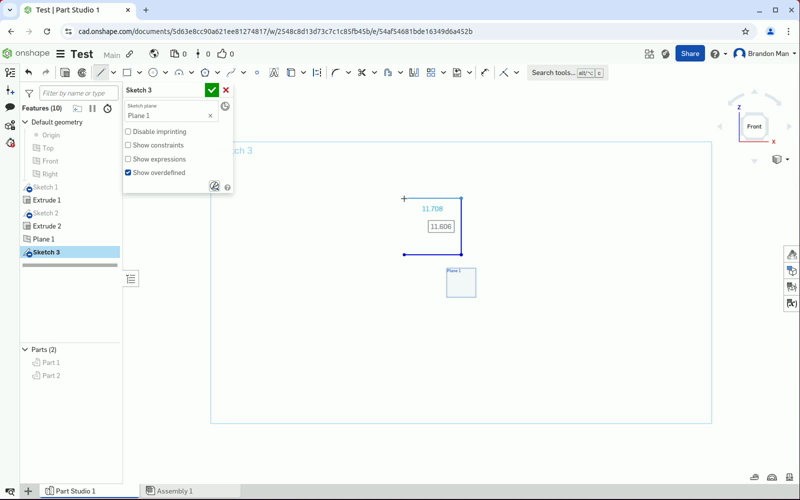
click(404, 198)
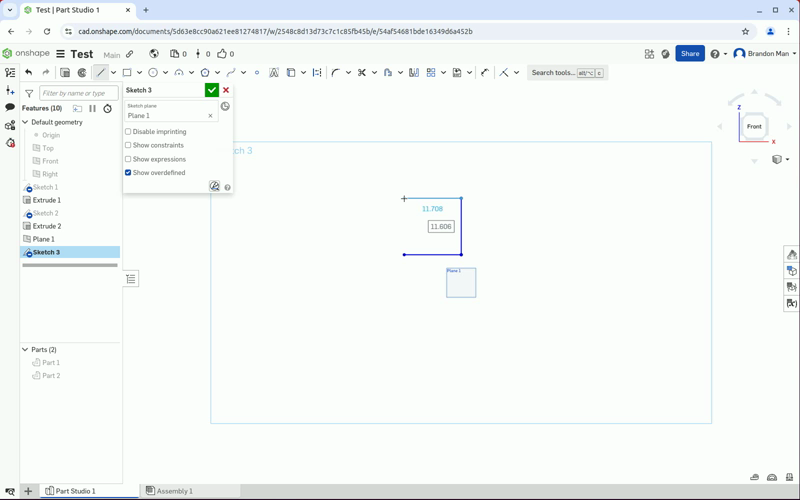
key_up(shift)
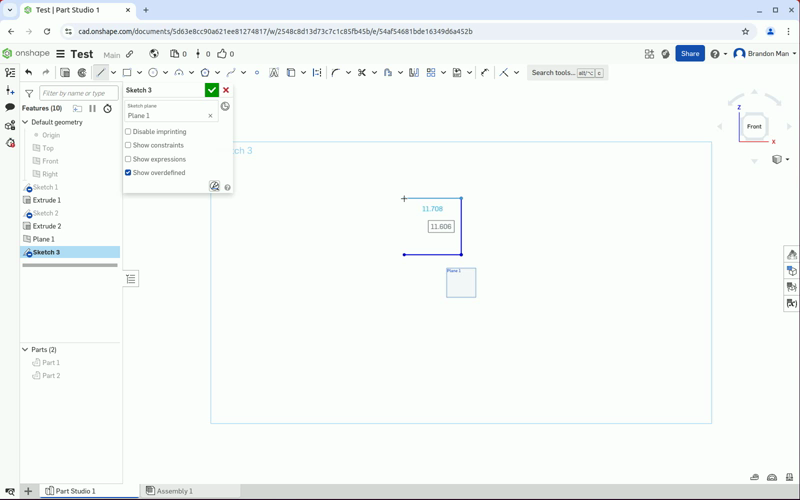
mouse_move(434, 198)
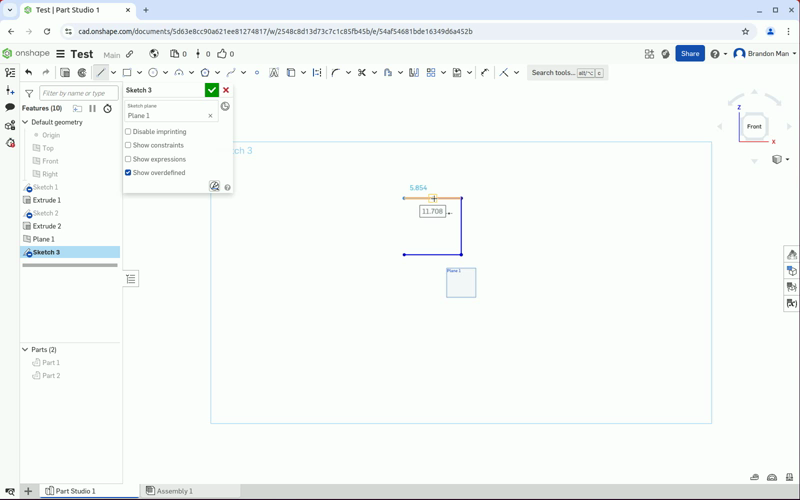
key_down(shift)
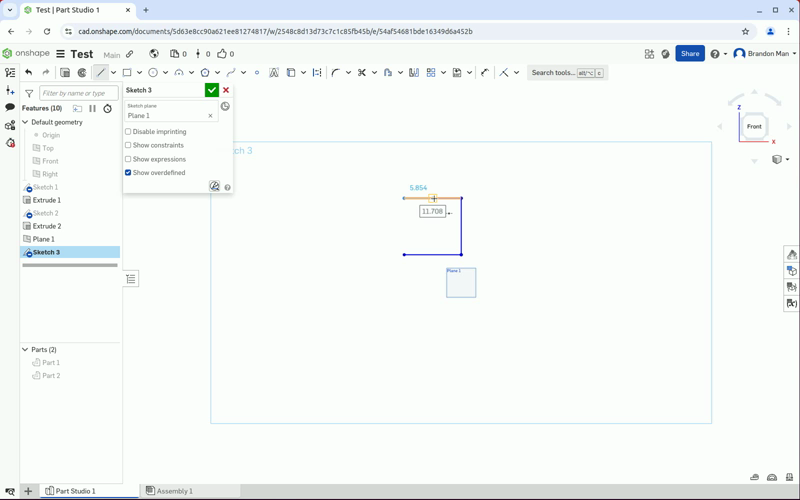
mouse_move(404, 254)
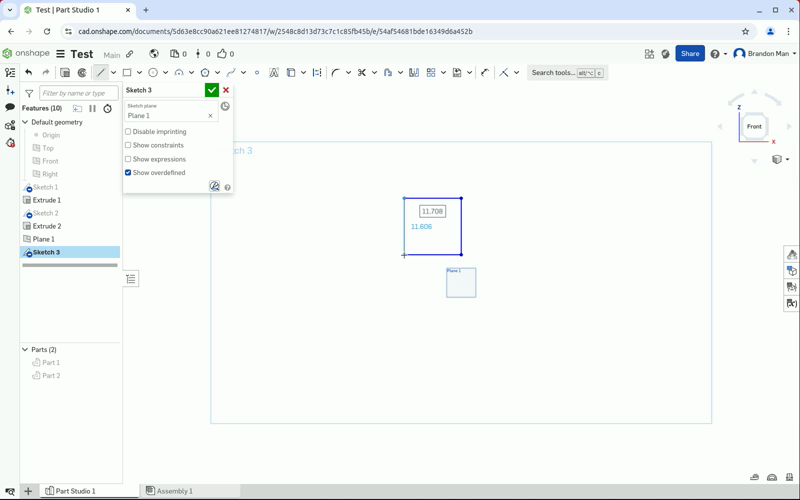
key_up(shift)
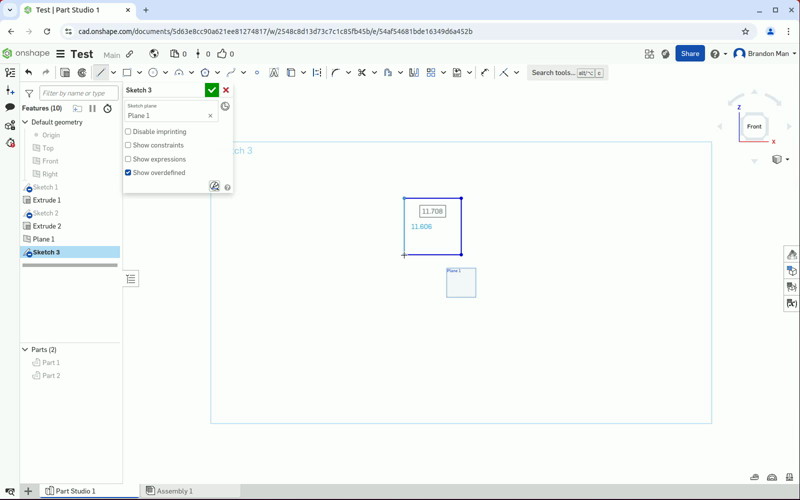
click(404, 254)
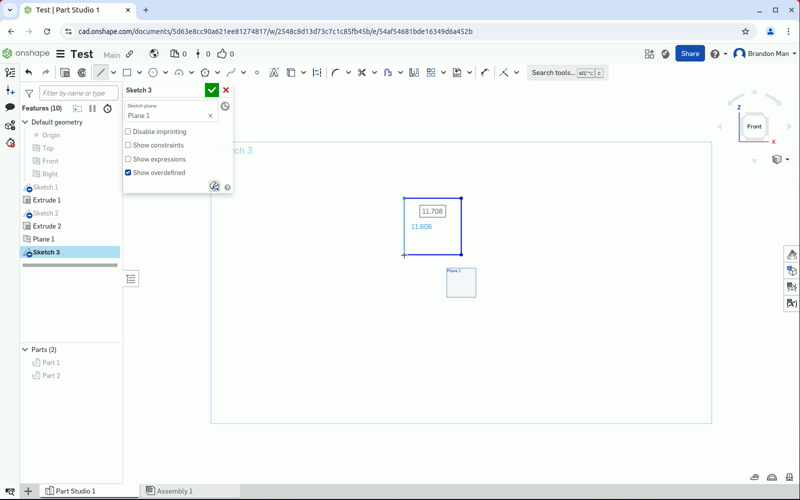
key(esc)
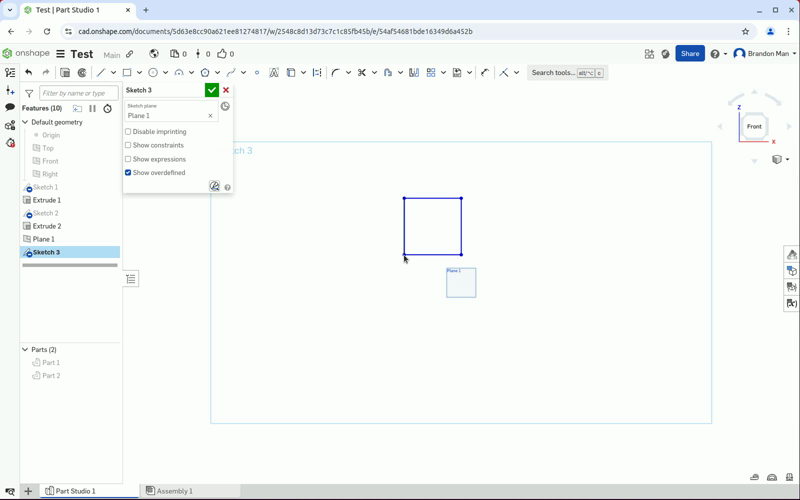
mouse_move(457, 221)
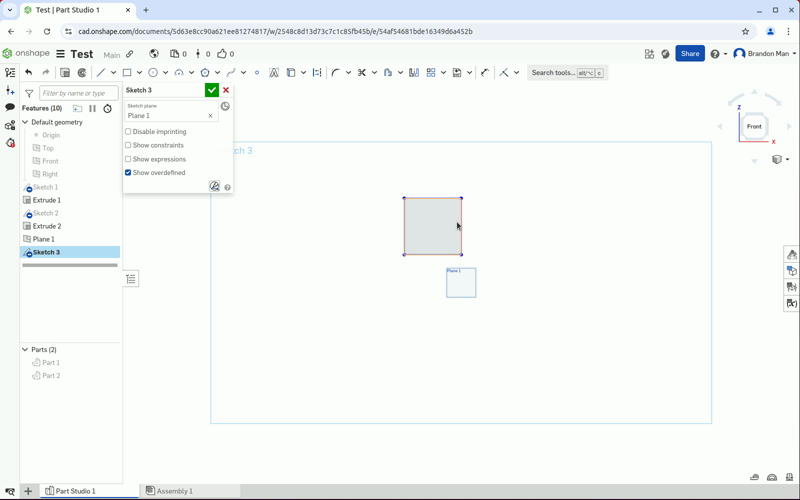
click(457, 221)
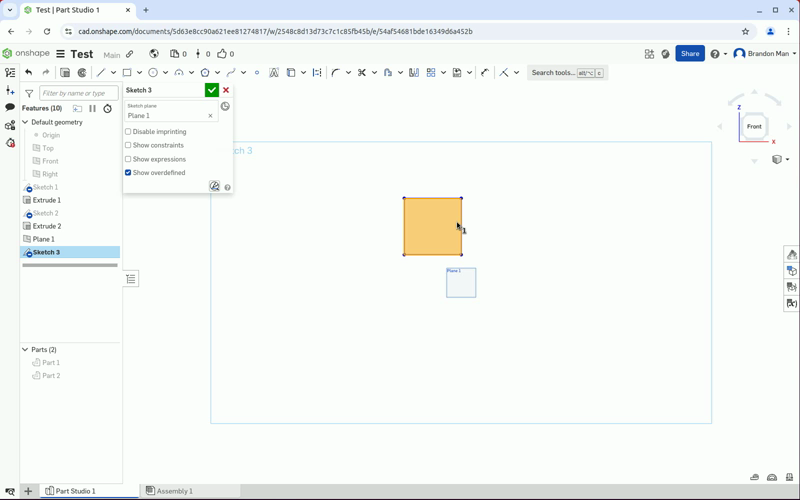
mouse_move(73, 352)
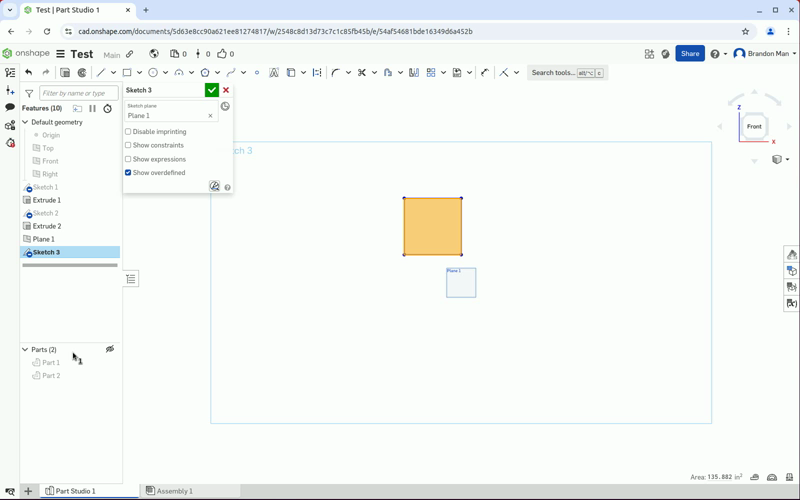
key(shift+y)
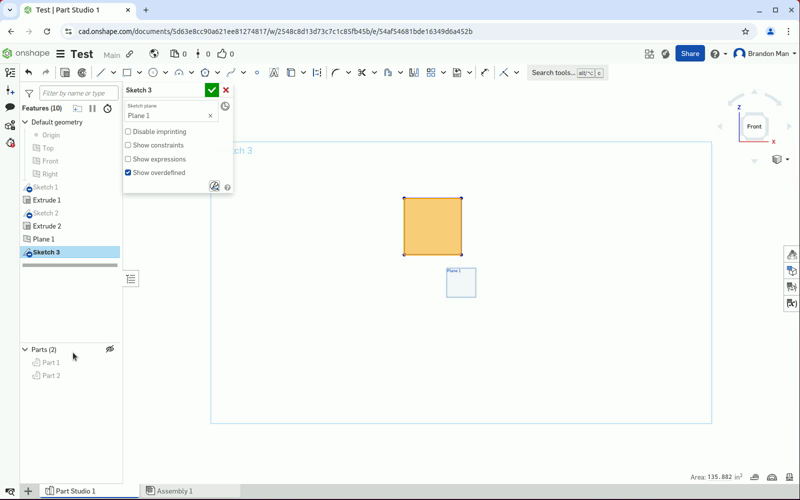
key(shift+e)
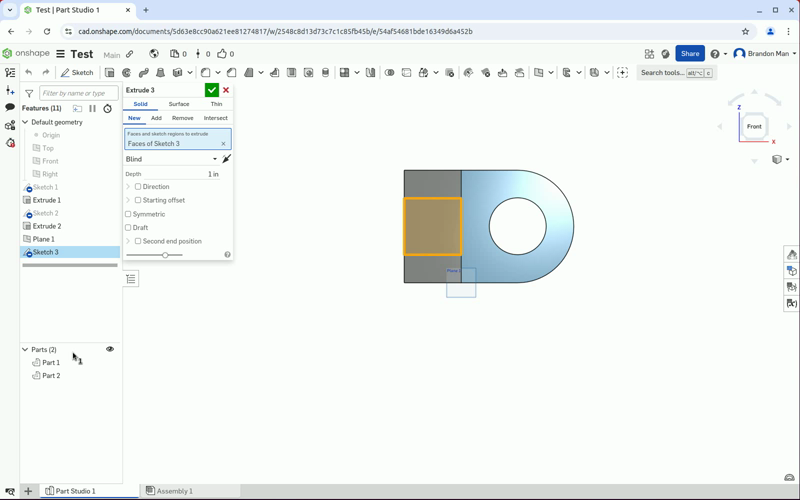
mouse_move(143, 106)
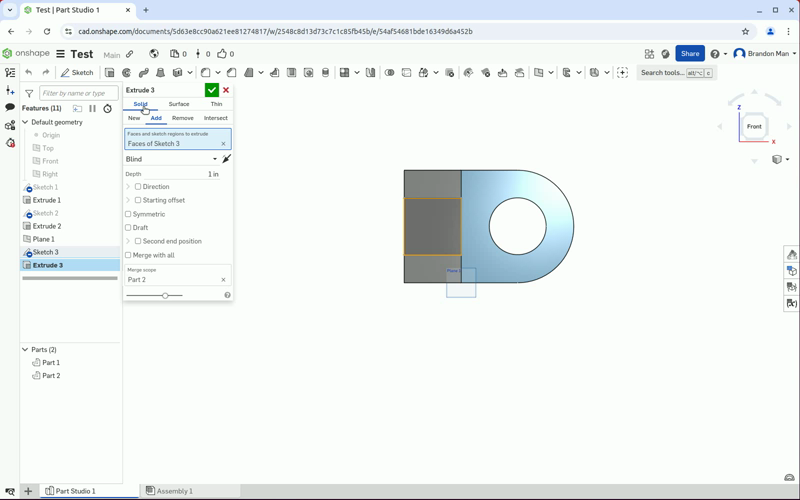
click(143, 106)
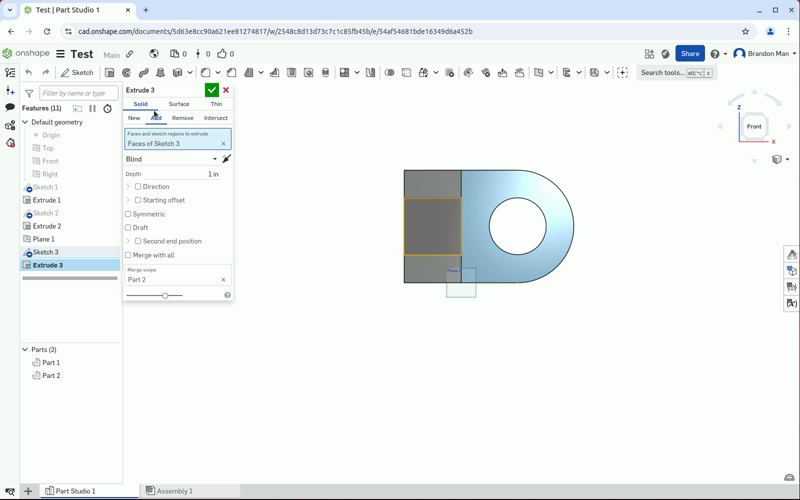
mouse_move(186, 120)
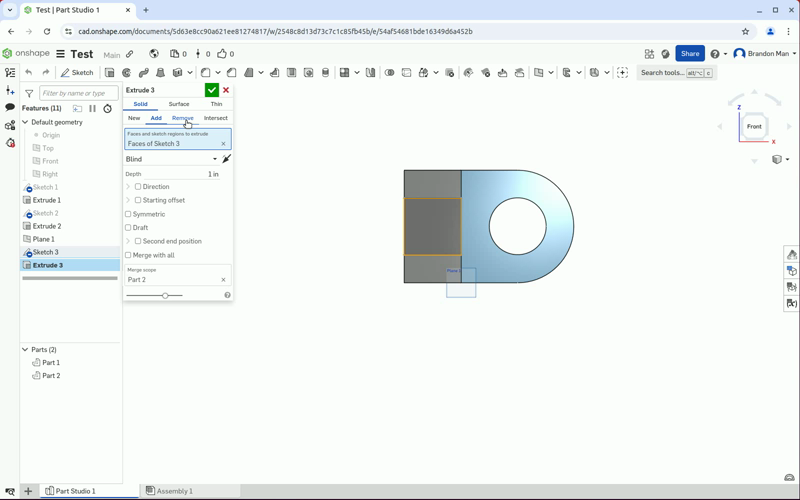
click(186, 120)
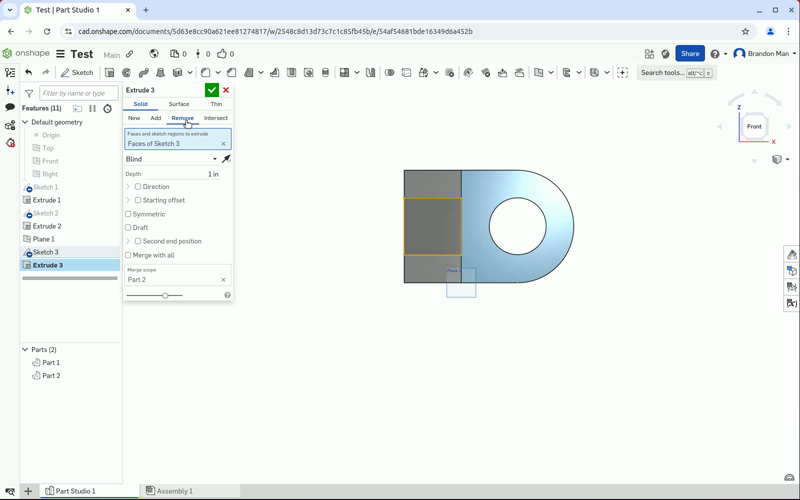
key(tab, 4)
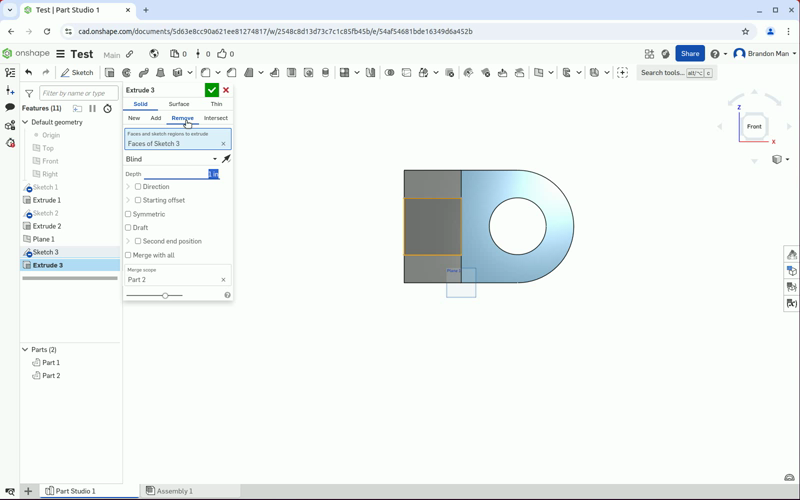
text(5.777)
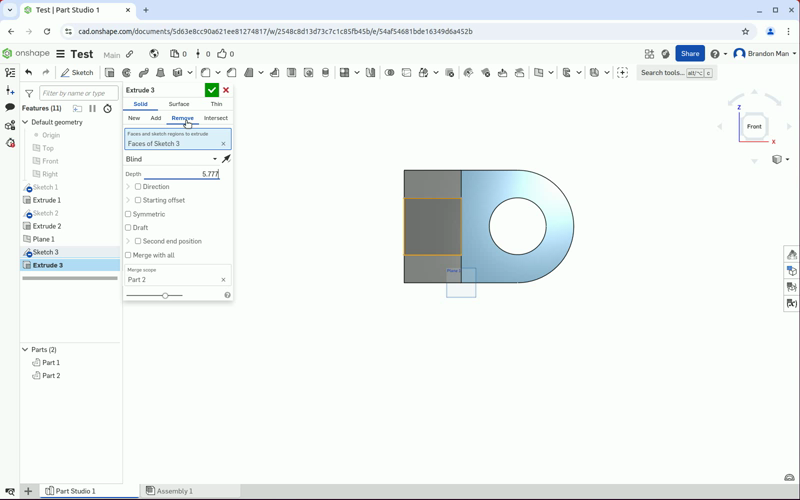
key(tab, 6)
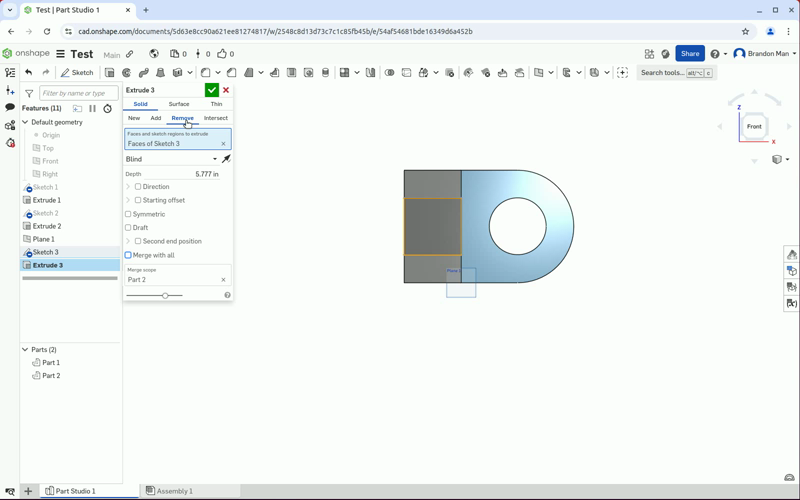
key(space)
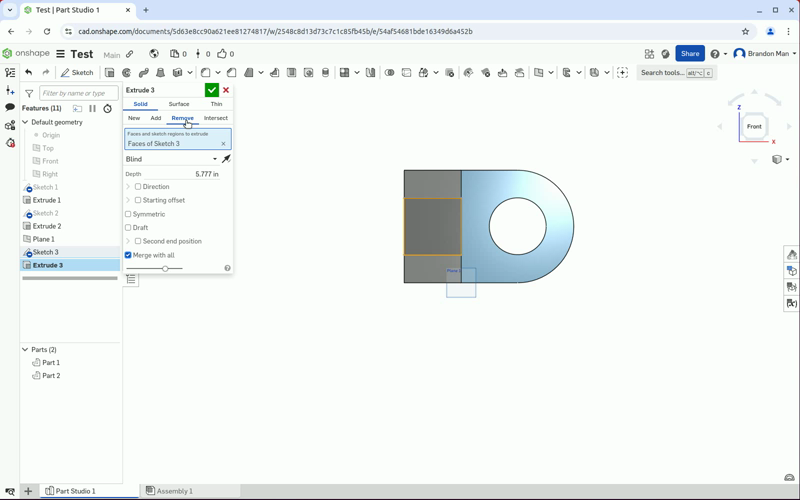
key(enter)
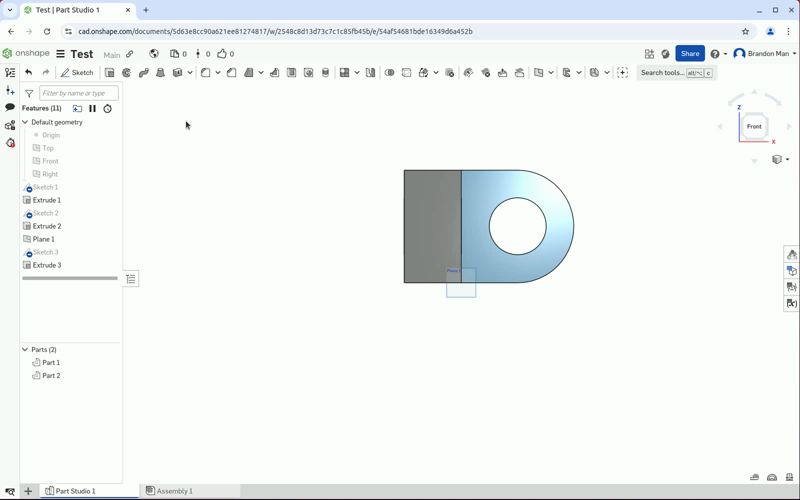
key(shift+h)
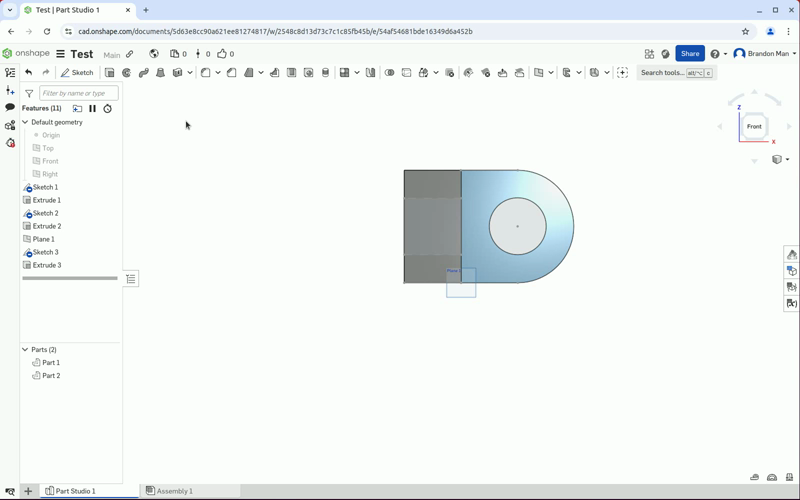
key(shift+h)
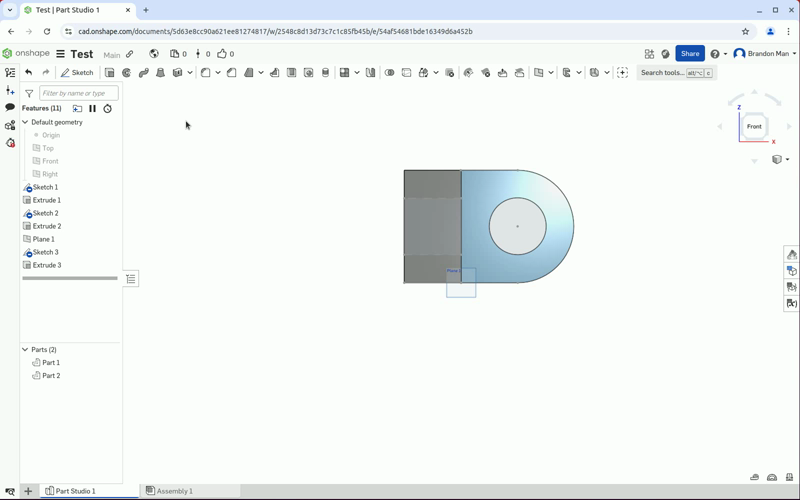
key(shift+7)
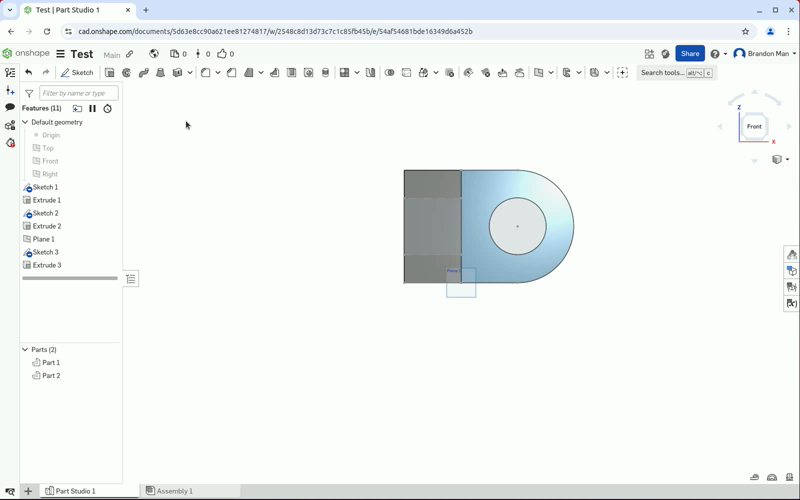
key(left, 2)
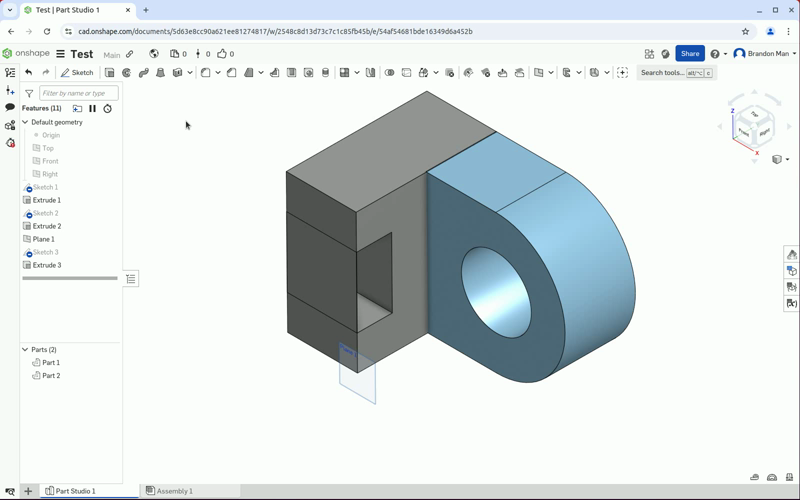
key(down, 2)
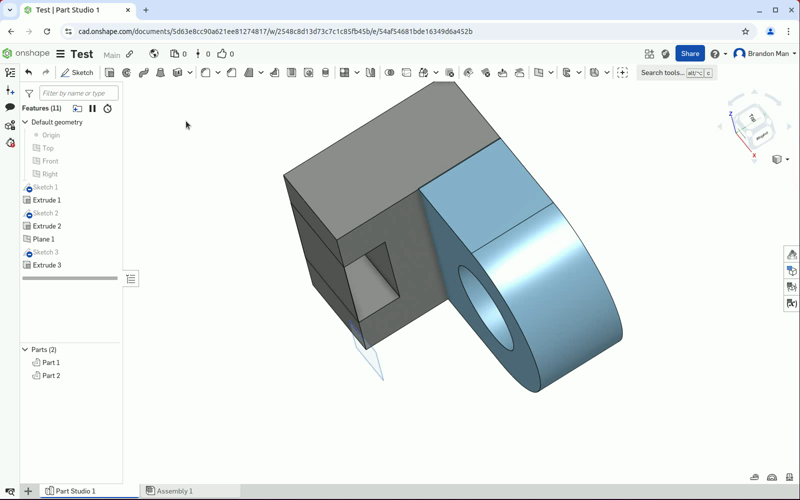
key(up, 2)
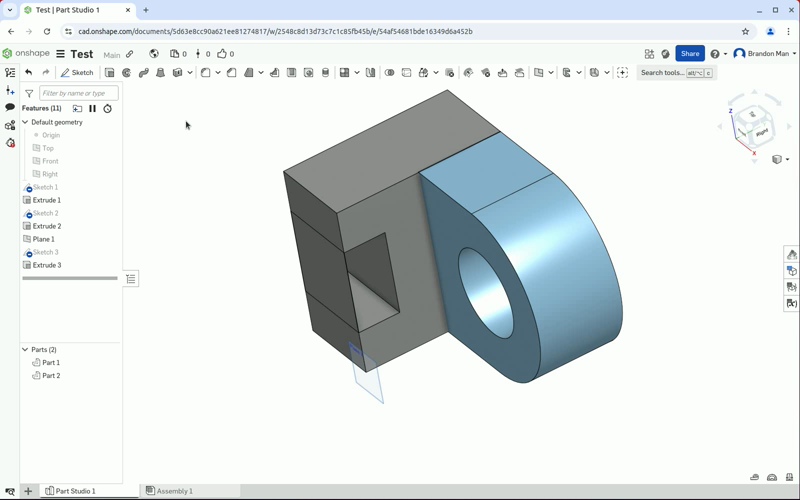
key(right, 2)
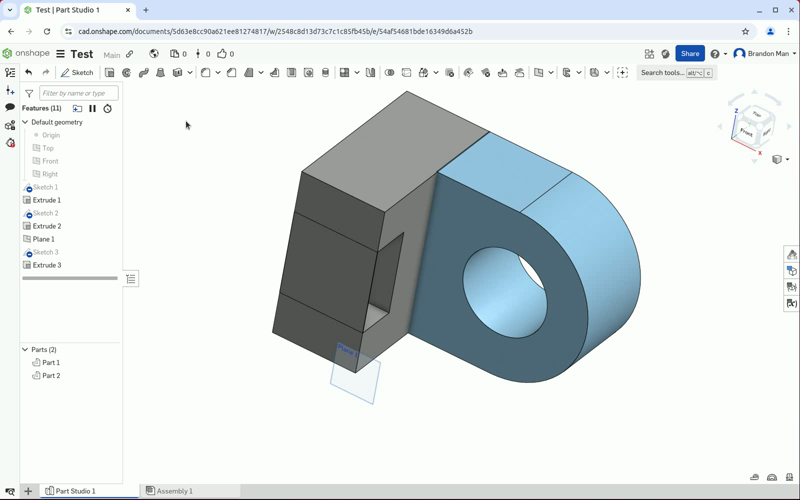
mouse_move(73, 189)
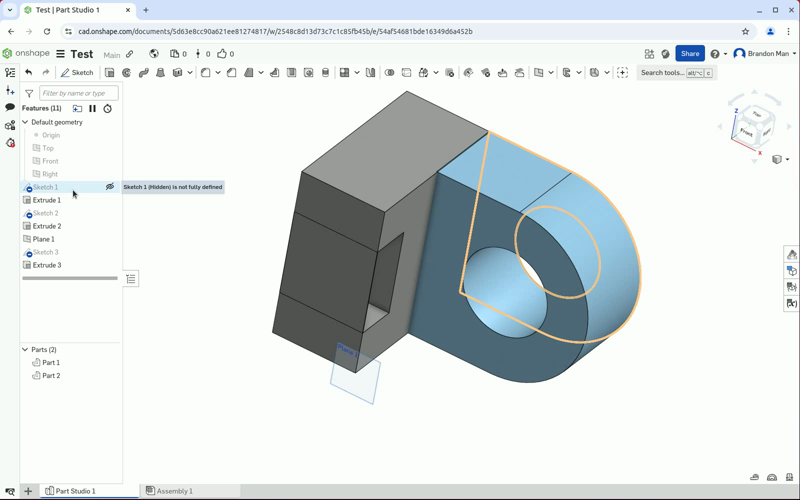
click(73, 189)